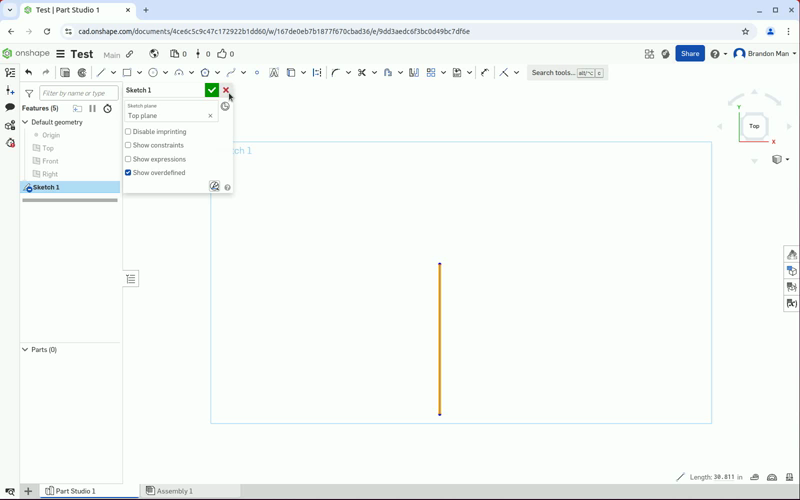
key(shift+h)
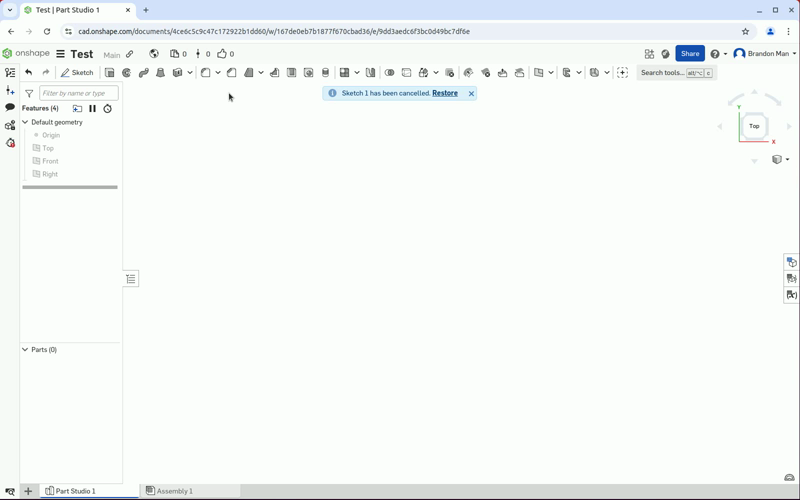
mouse_move(73, 352)
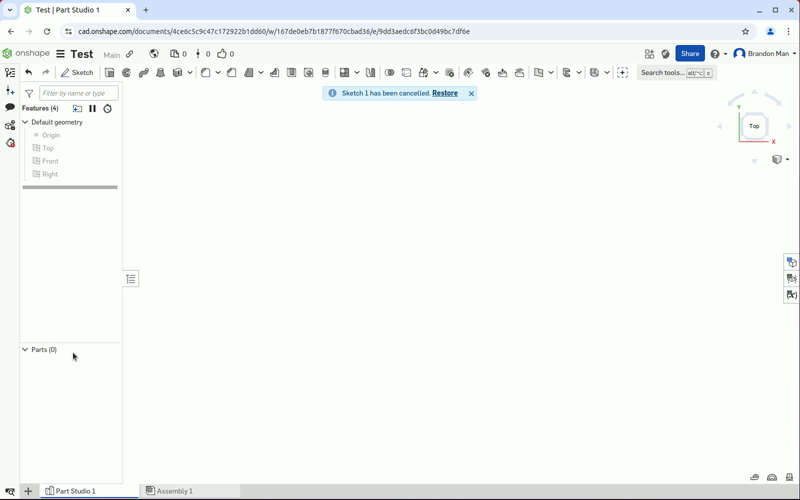
key(y)
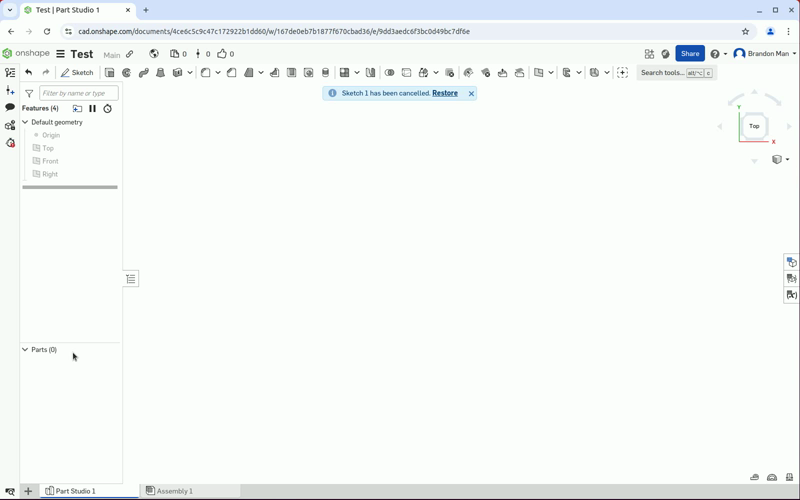
key(shift+p)
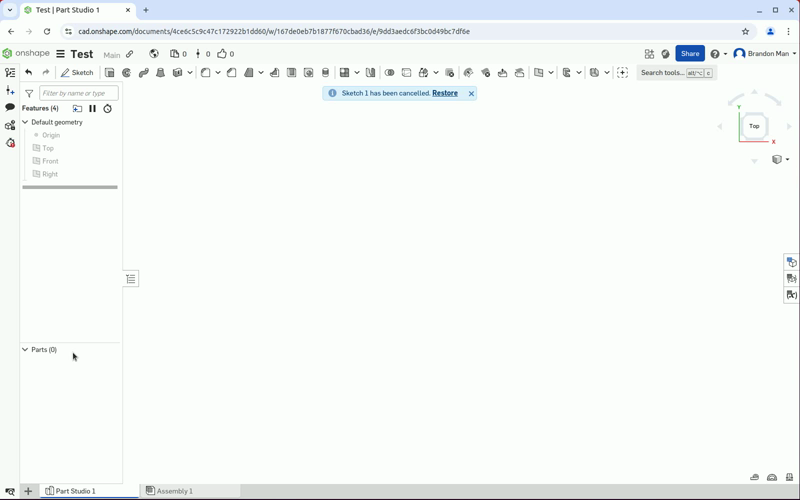
key(space)
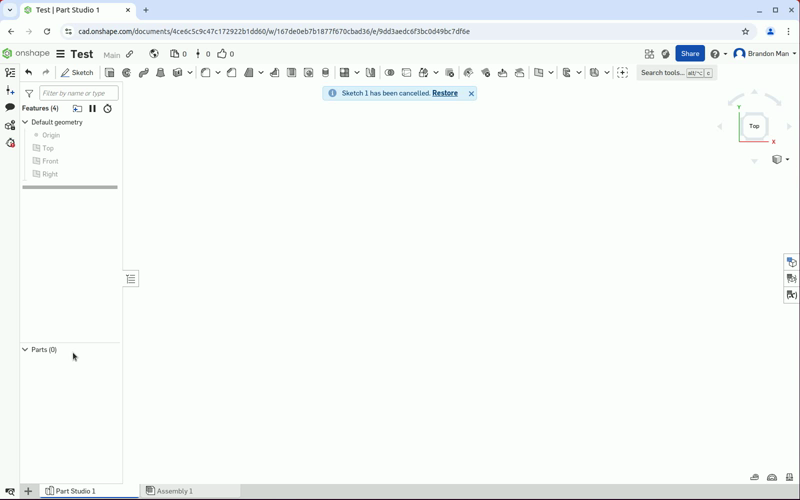
key_down(shift)
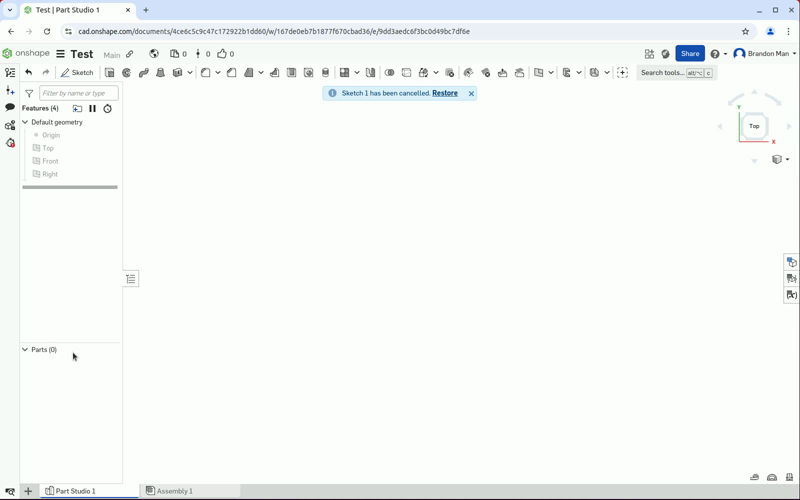
key(up)
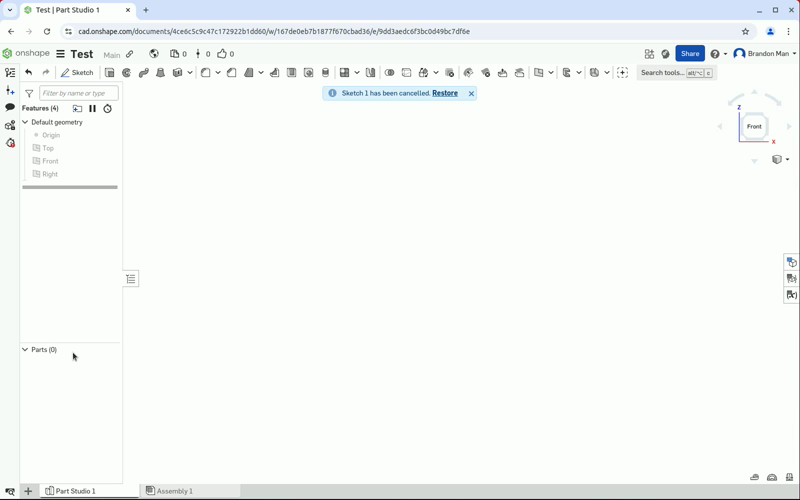
key_up(shift)
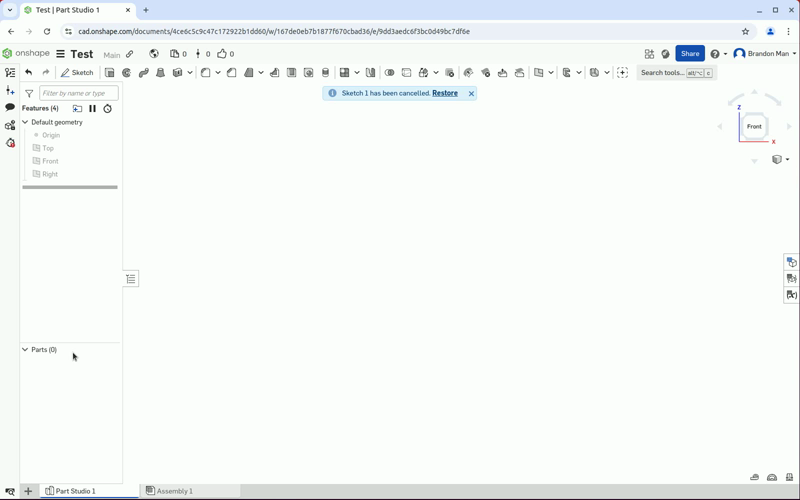
mouse_move(73, 352)
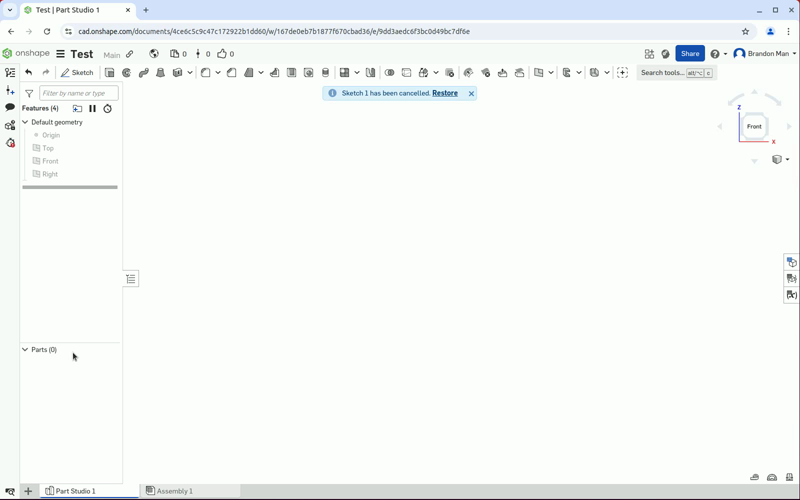
key(shift+y)
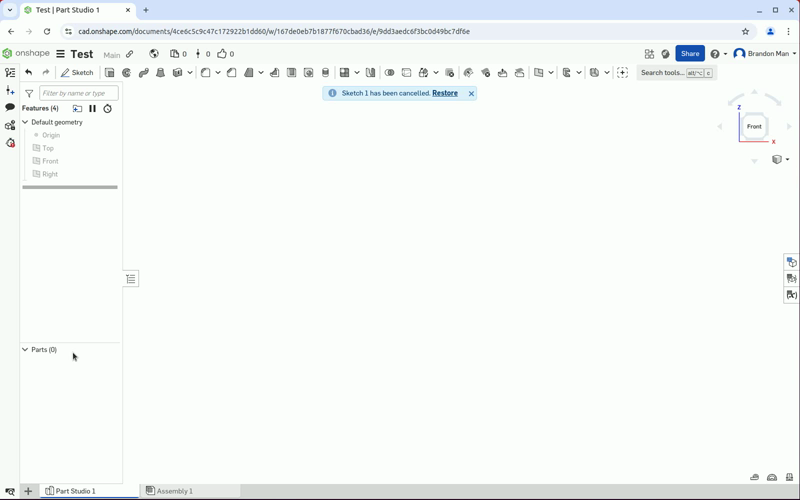
key(shift+s)
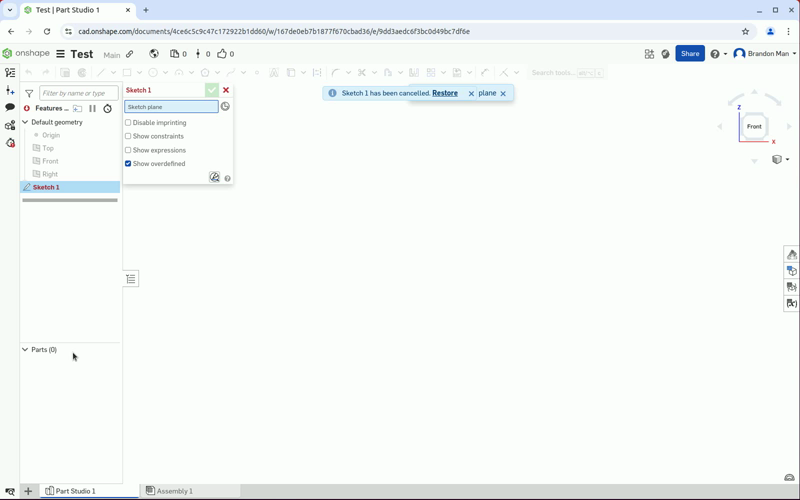
mouse_move(73, 163)
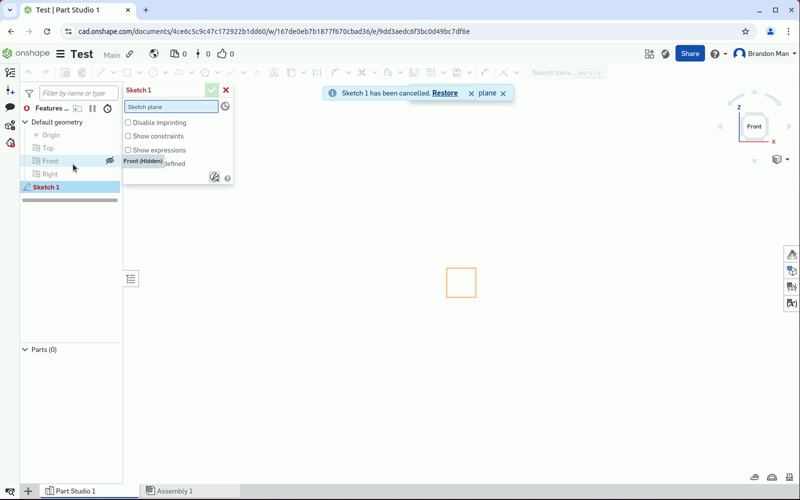
click(73, 163)
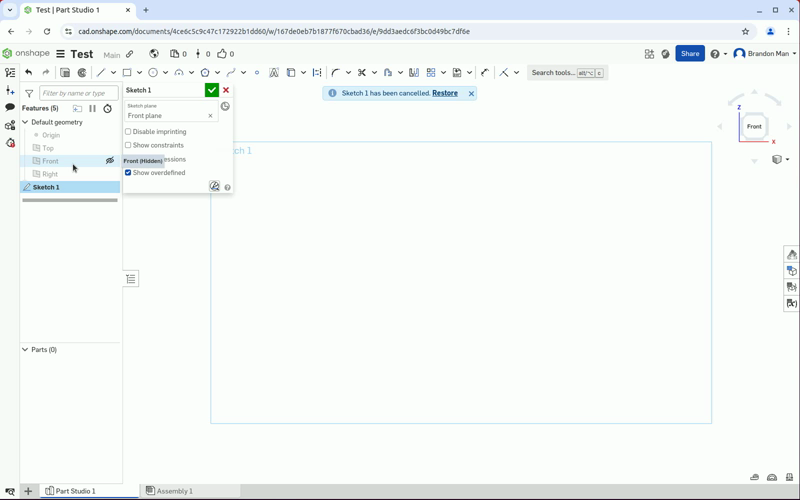
mouse_move(73, 352)
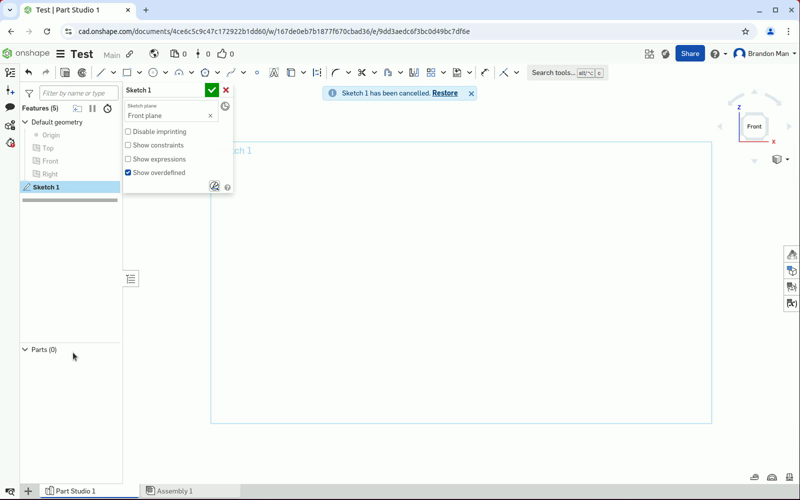
key(y)
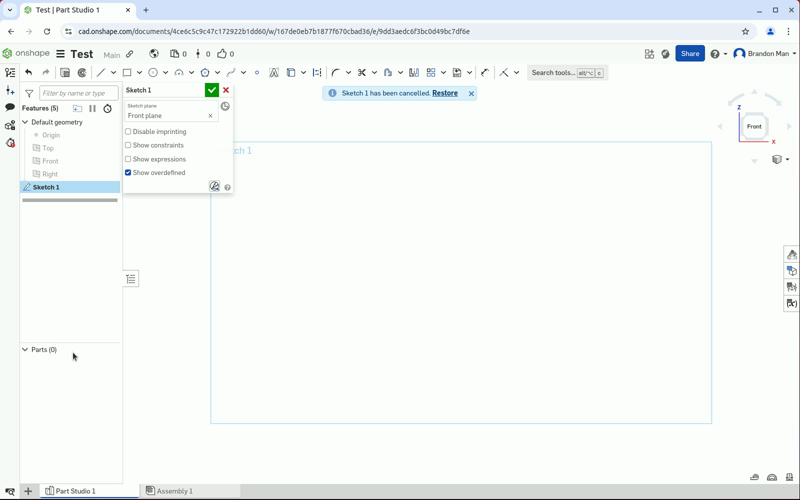
key(l)
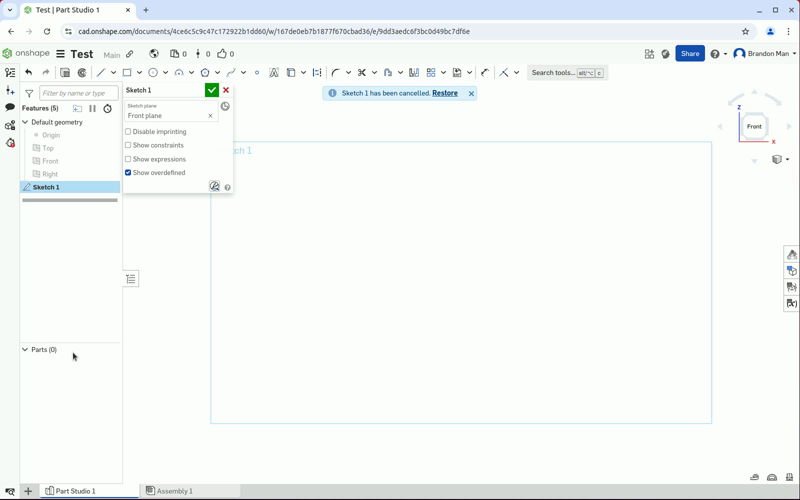
key_down(shift)
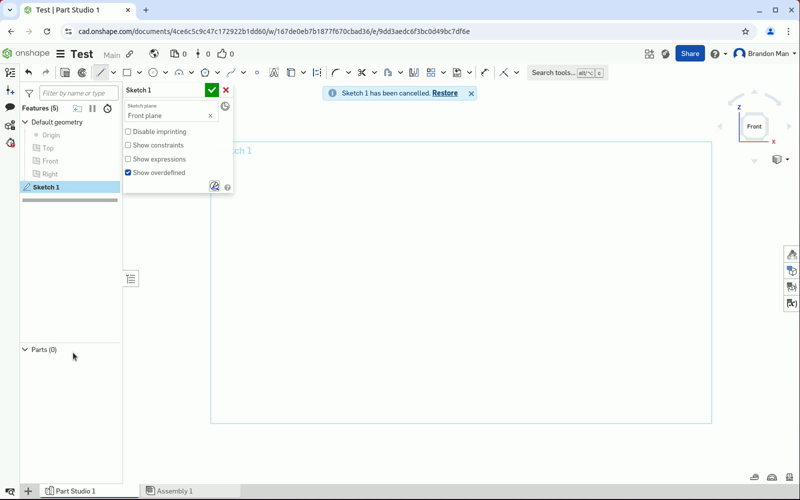
mouse_move(364, 279)
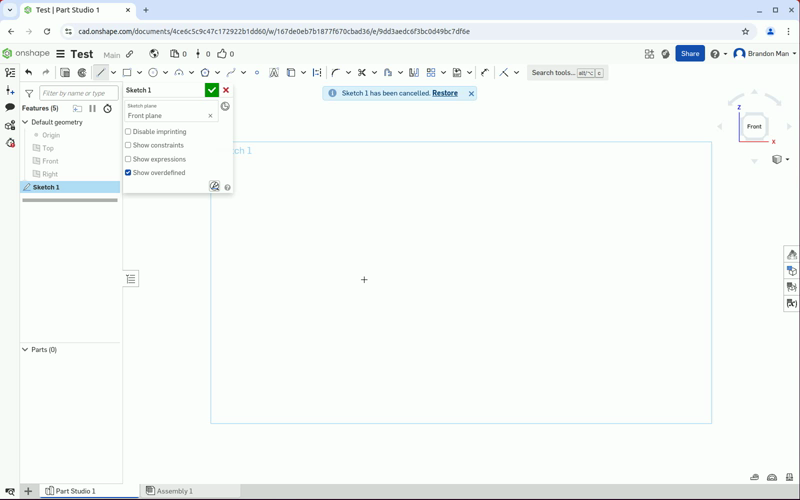
click(364, 279)
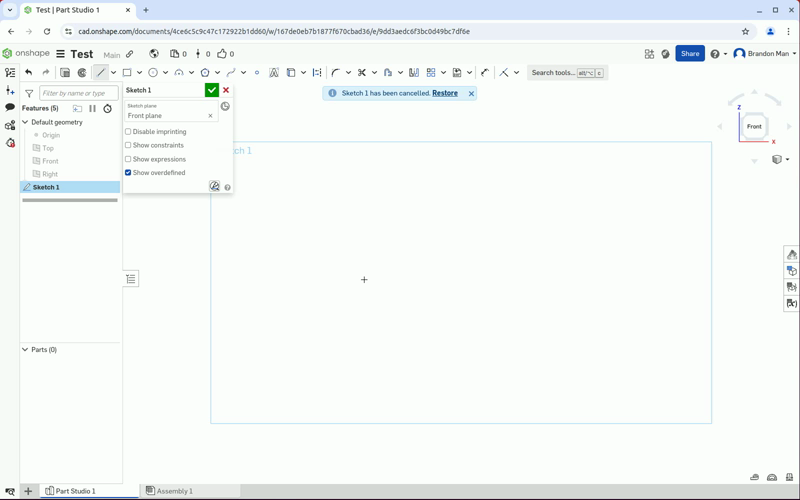
key_up(shift)
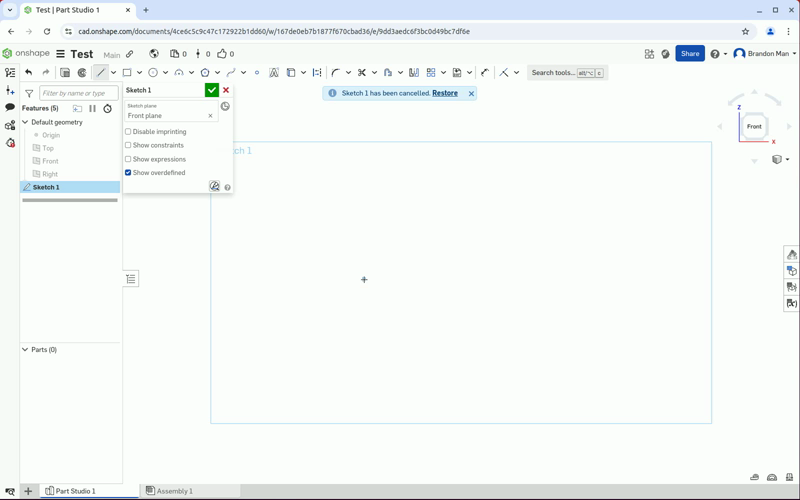
key_down(shift)
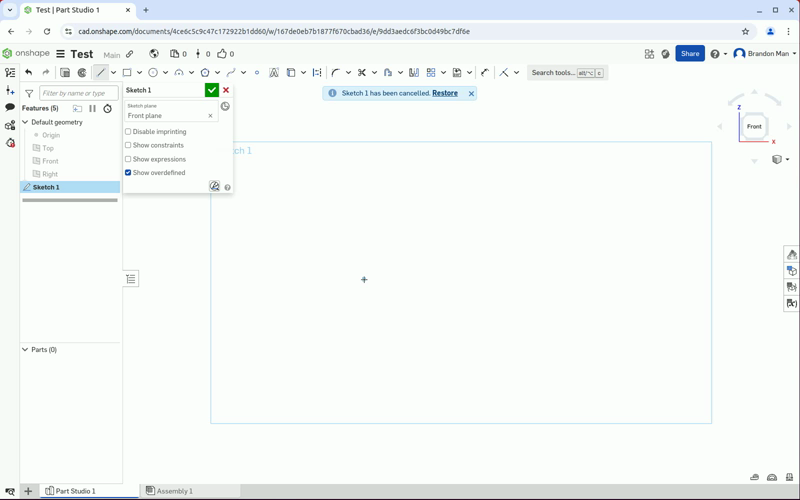
mouse_move(394, 279)
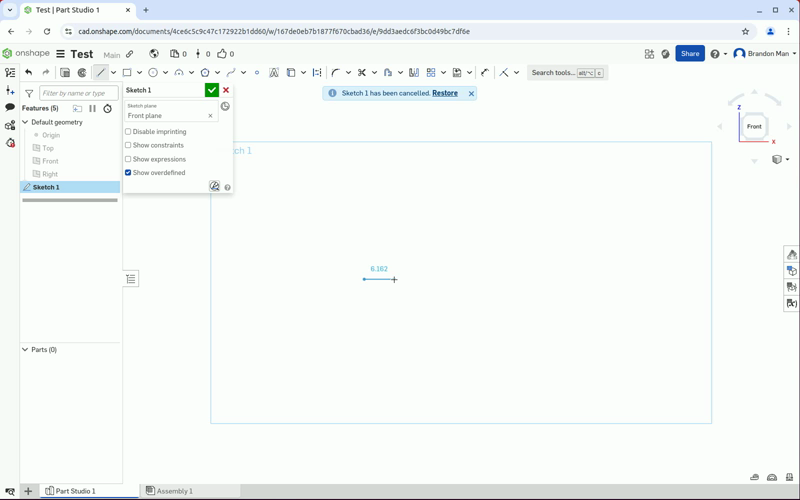
mouse_move(381, 279)
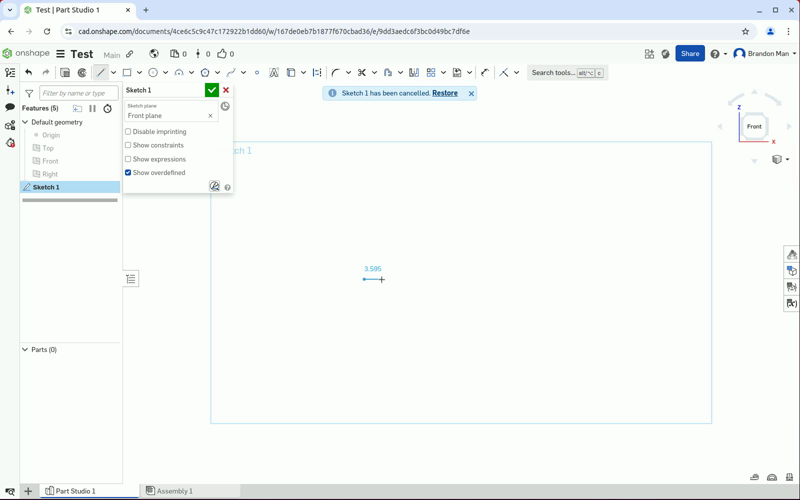
click(381, 279)
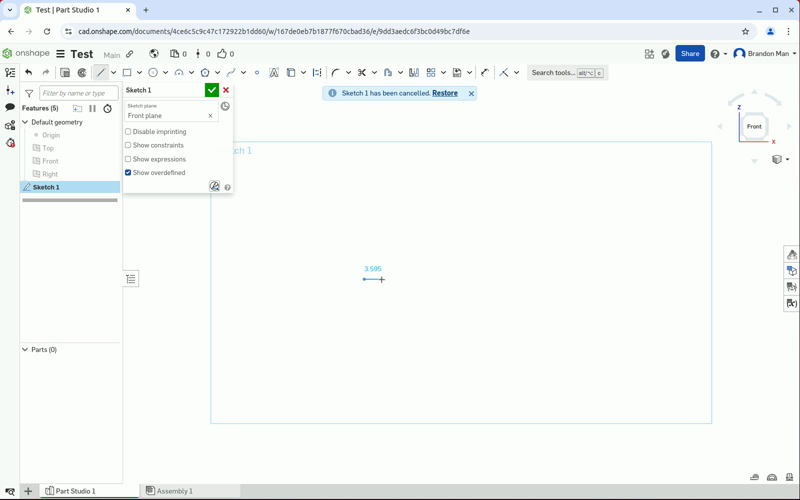
key_up(shift)
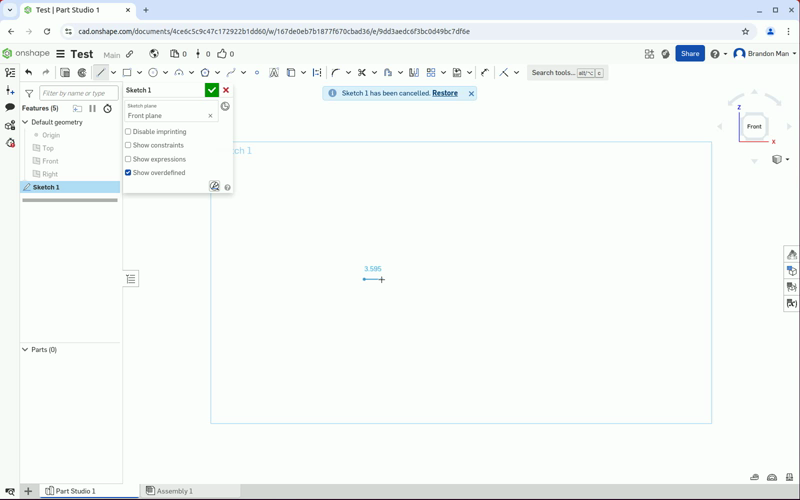
key(esc)
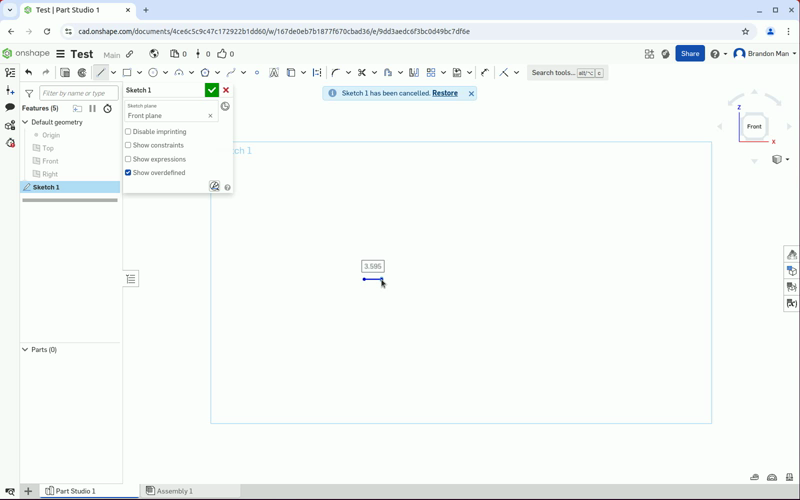
key(a)
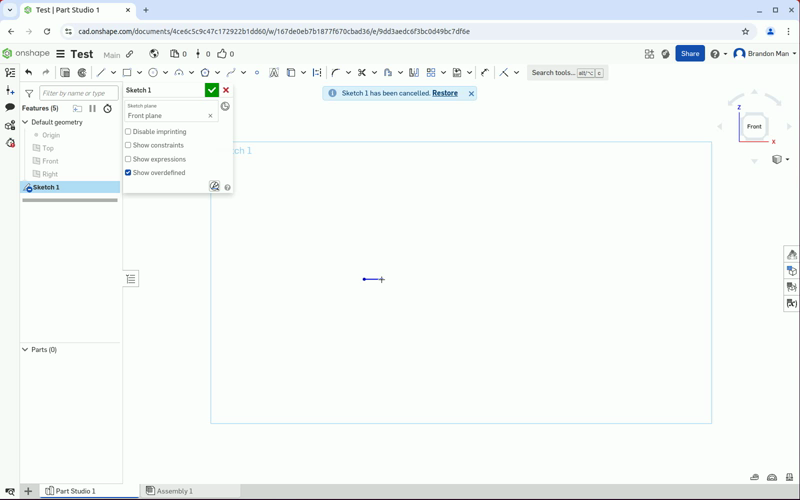
mouse_move(381, 279)
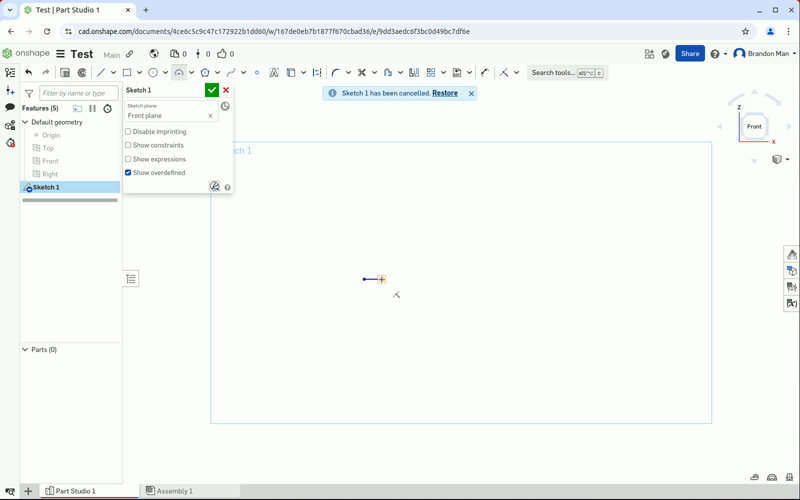
click(381, 279)
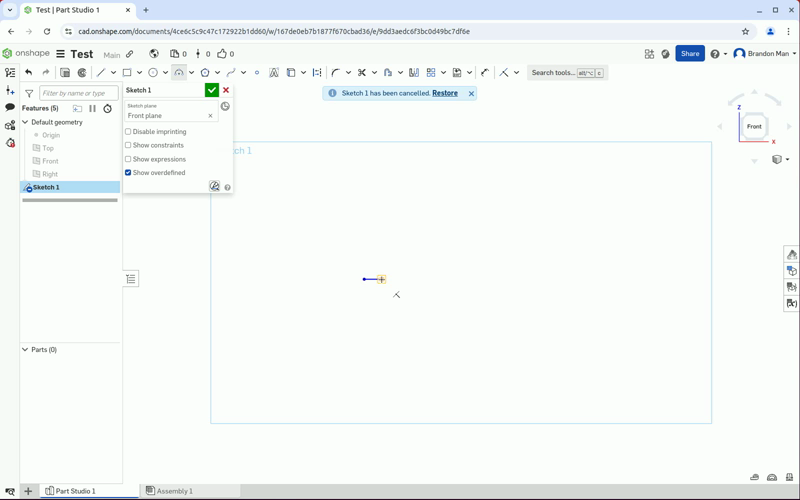
key_down(shift)
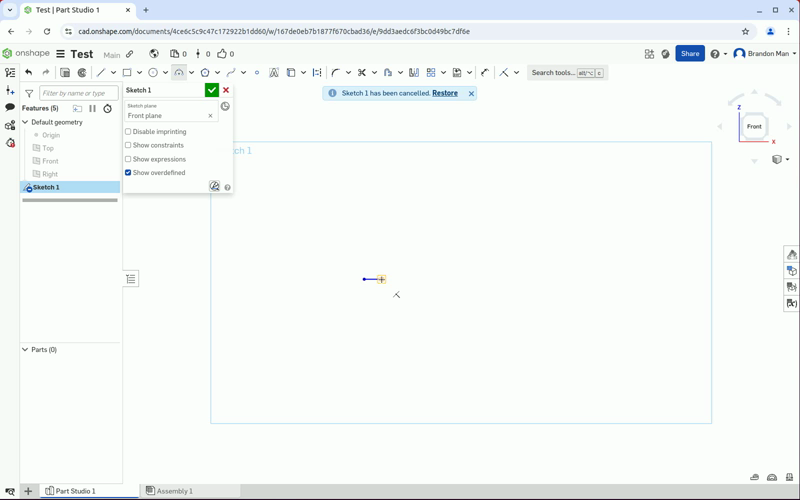
mouse_move(364, 262)
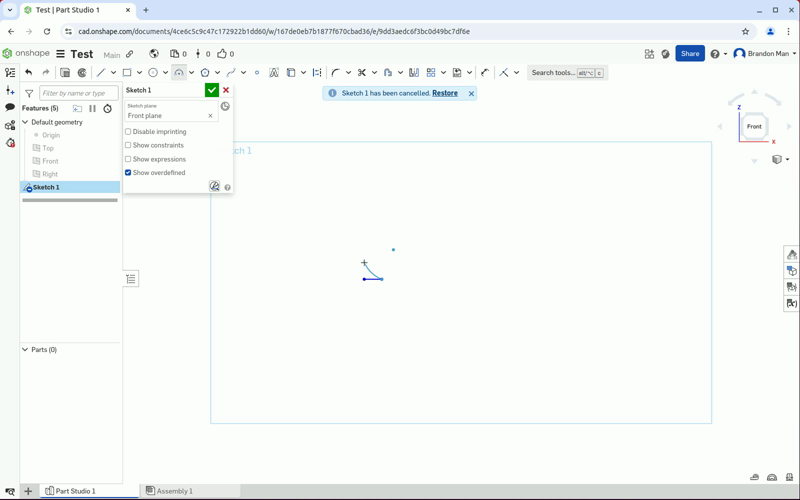
click(364, 262)
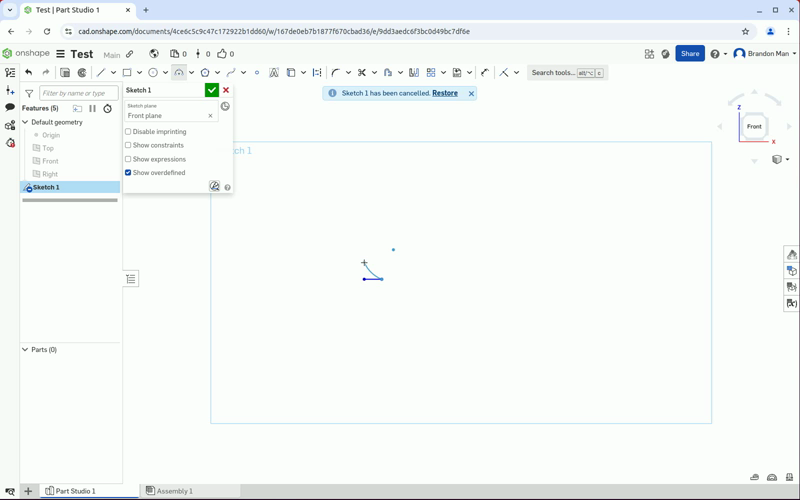
mouse_move(352, 291)
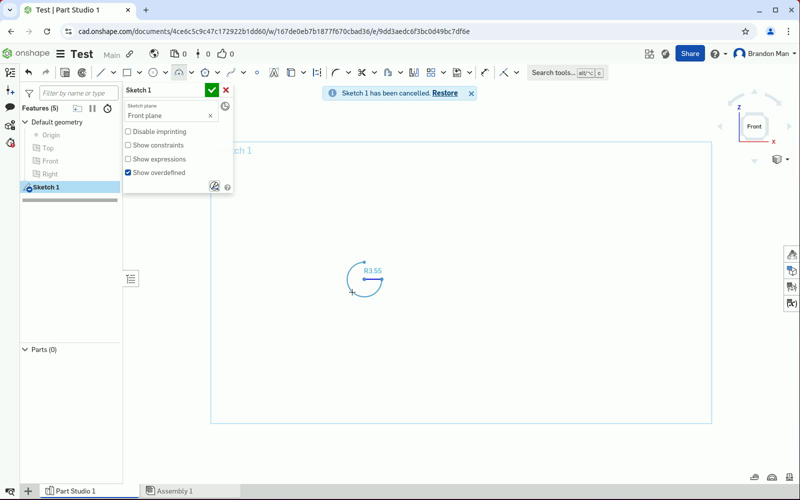
click(352, 291)
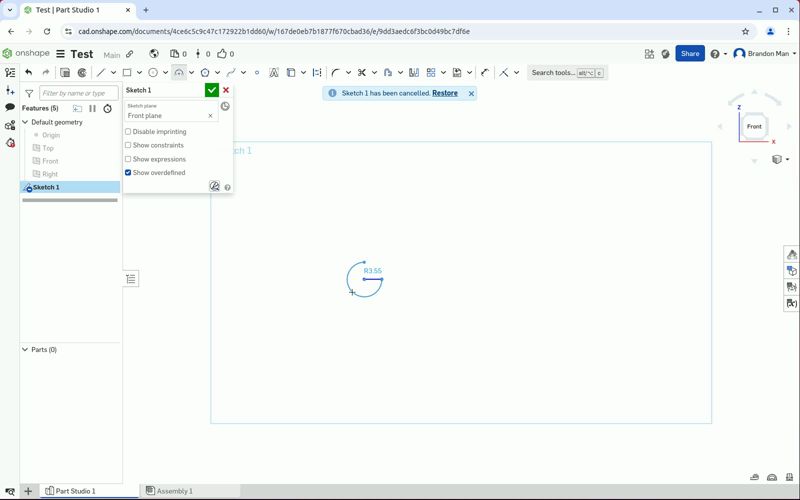
key_up(shift)
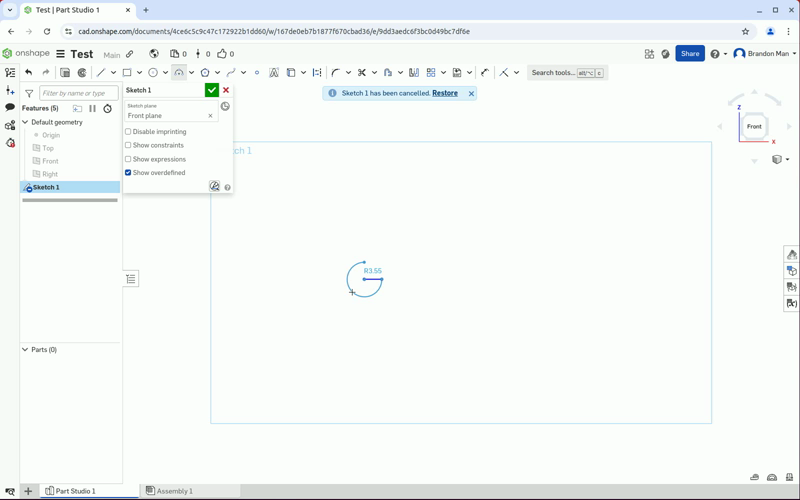
key(esc)
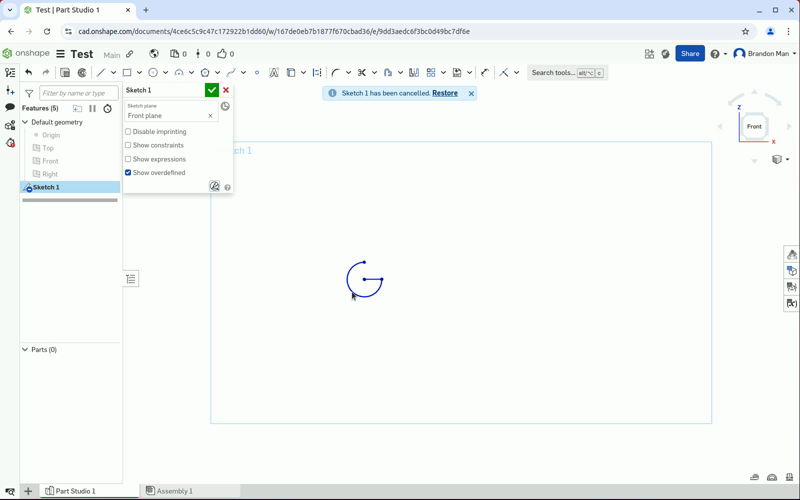
key(l)
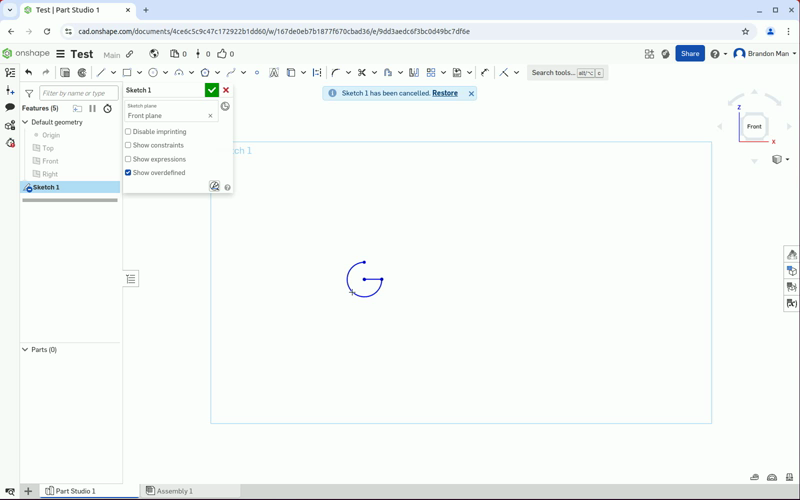
mouse_move(364, 262)
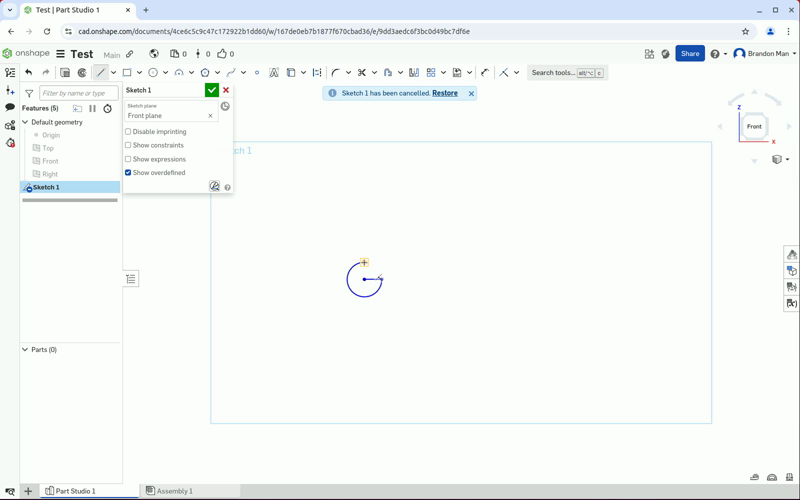
click(364, 262)
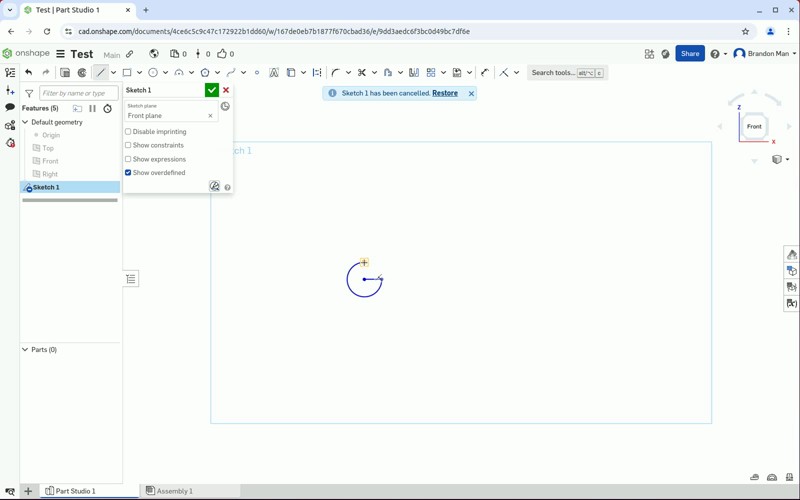
mouse_move(394, 262)
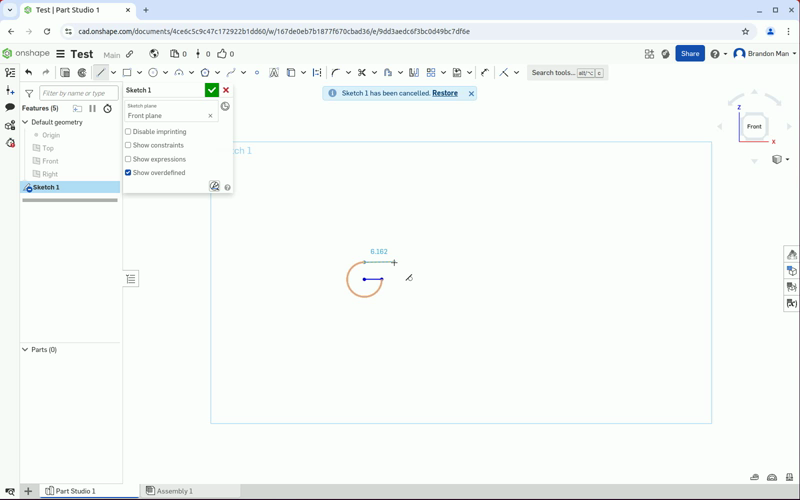
key_down(shift)
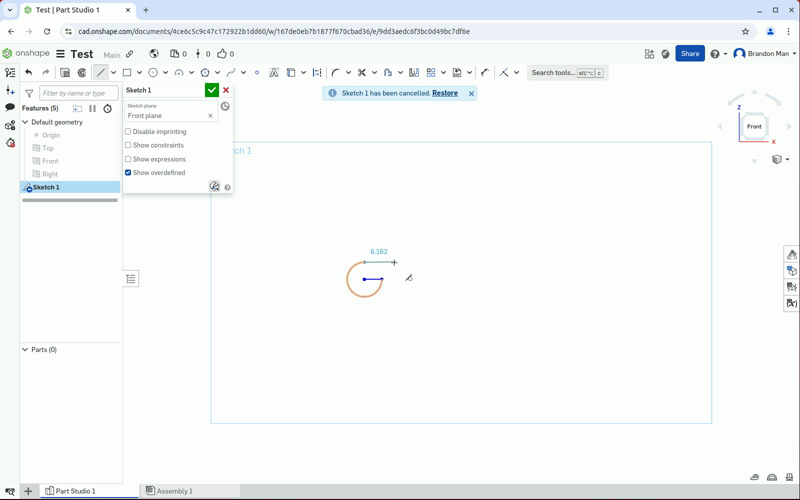
mouse_move(364, 279)
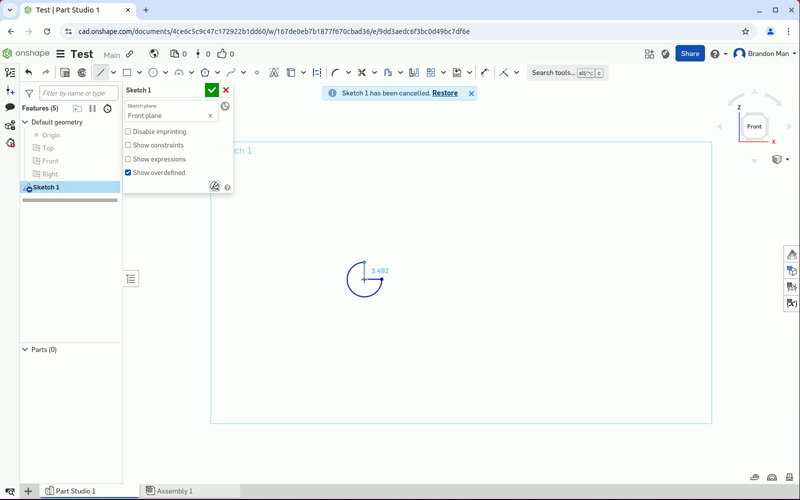
key_up(shift)
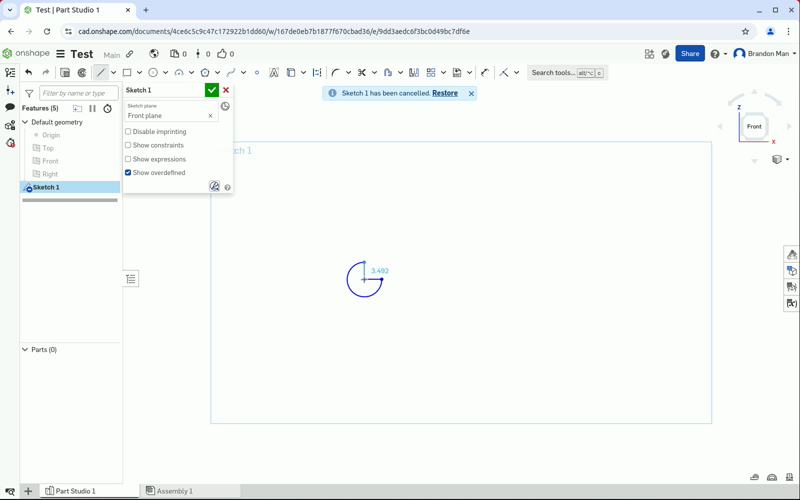
click(364, 279)
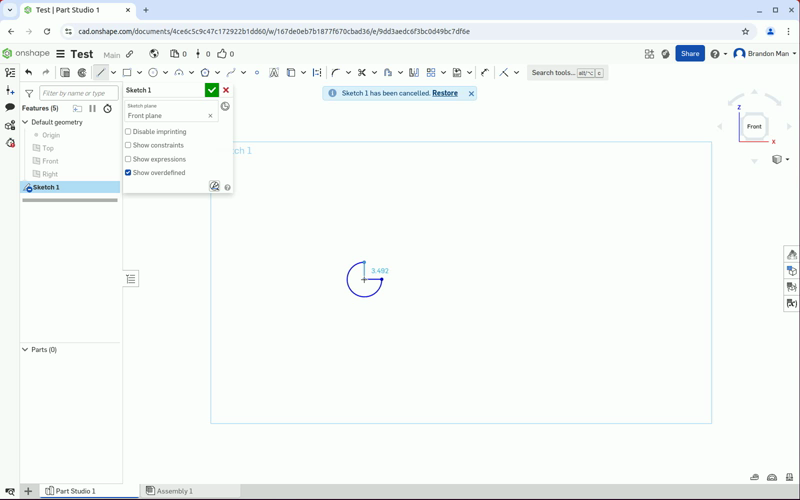
key(esc)
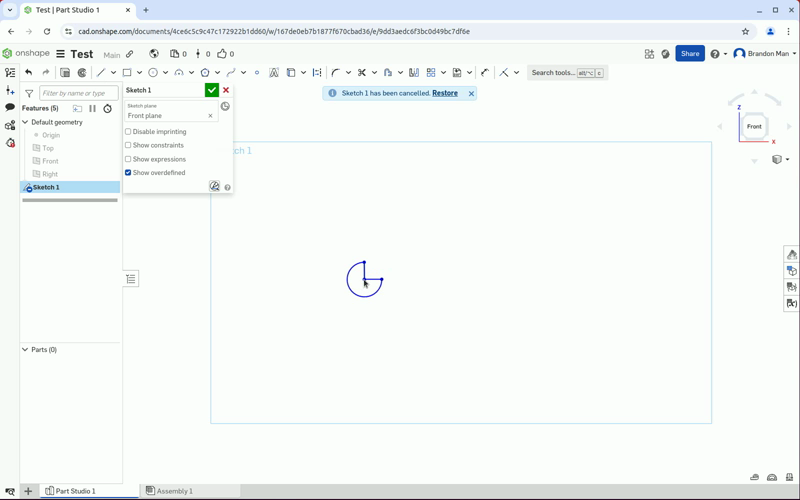
mouse_move(360, 294)
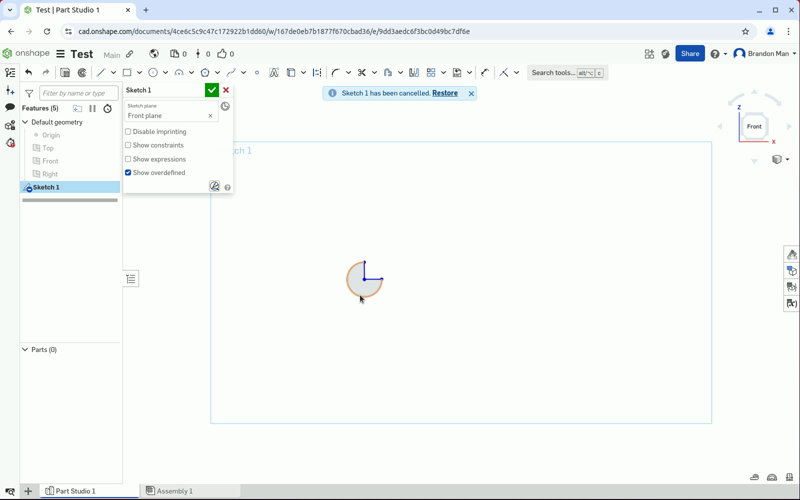
scroll(6)
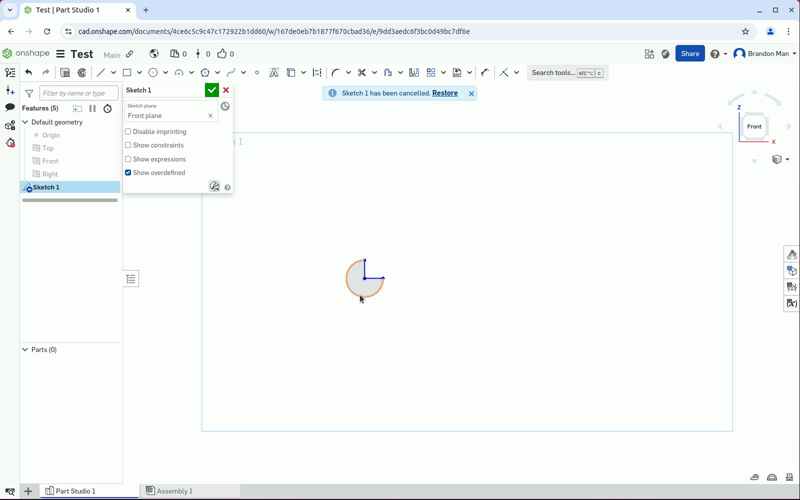
scroll(6)
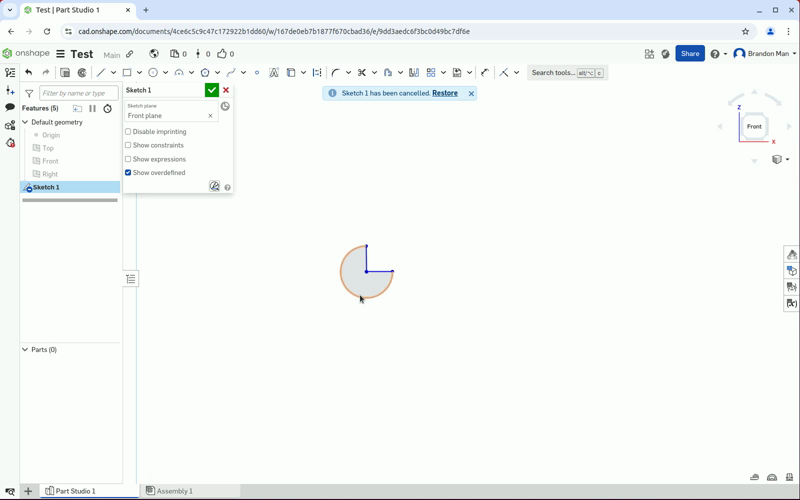
scroll(6)
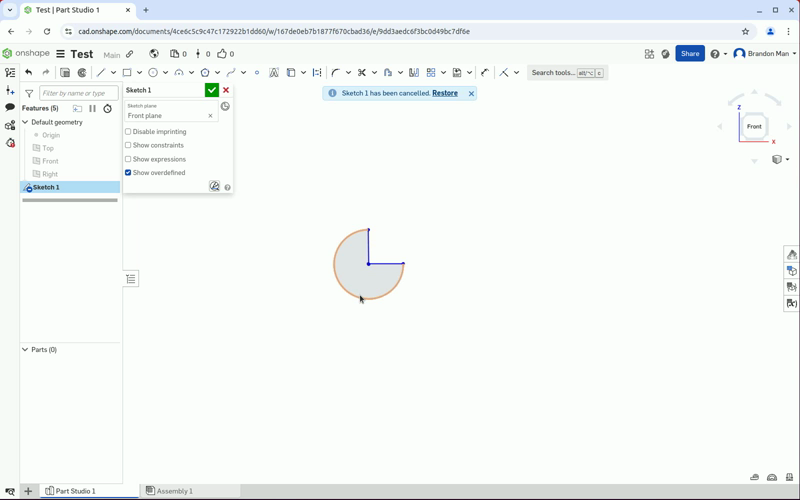
scroll(6)
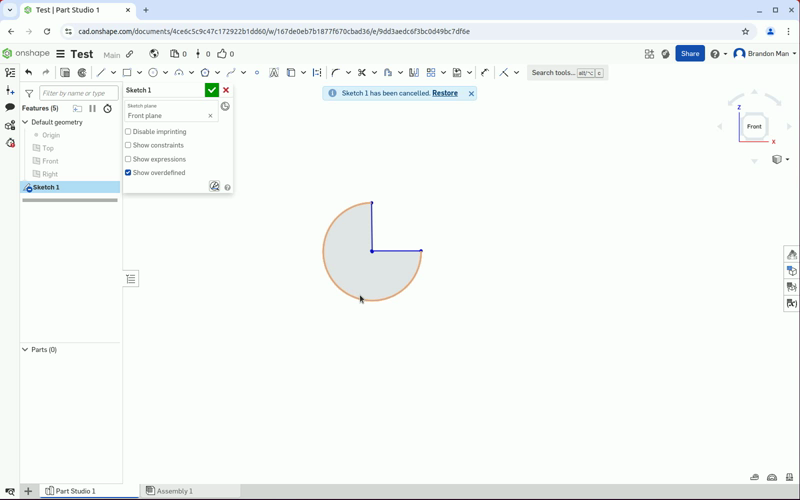
scroll(6)
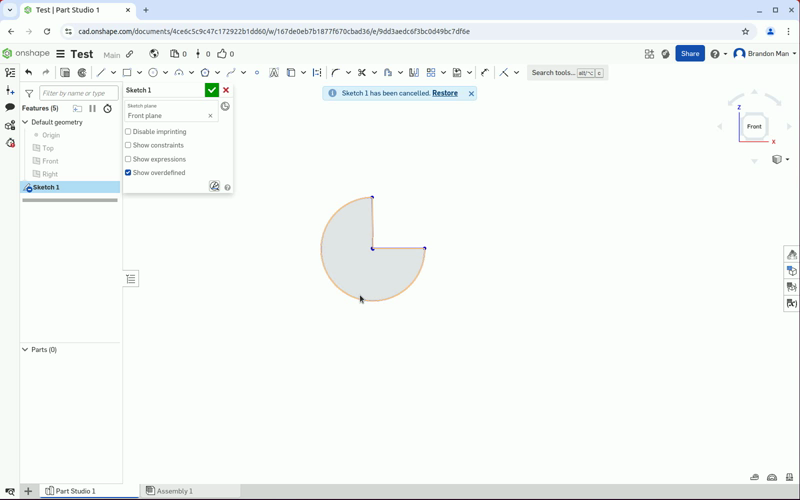
scroll(6)
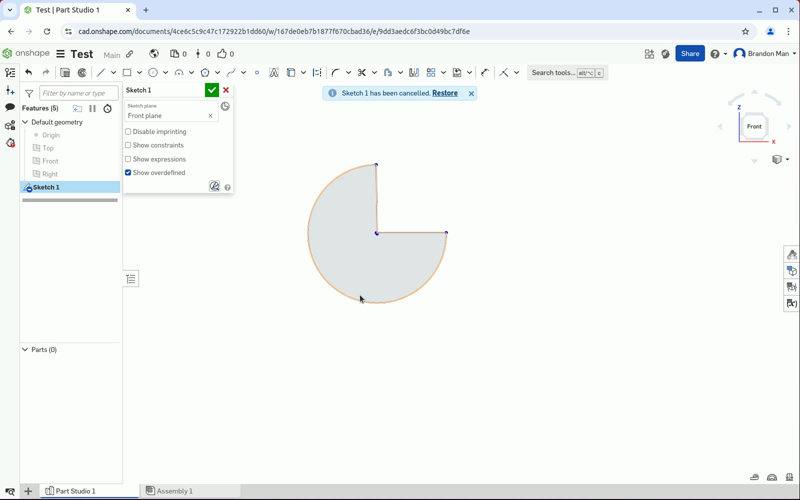
scroll(6)
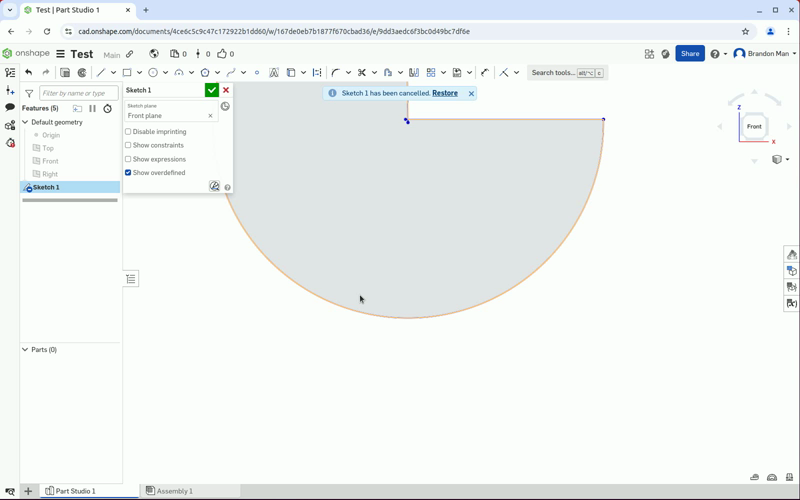
click(360, 294)
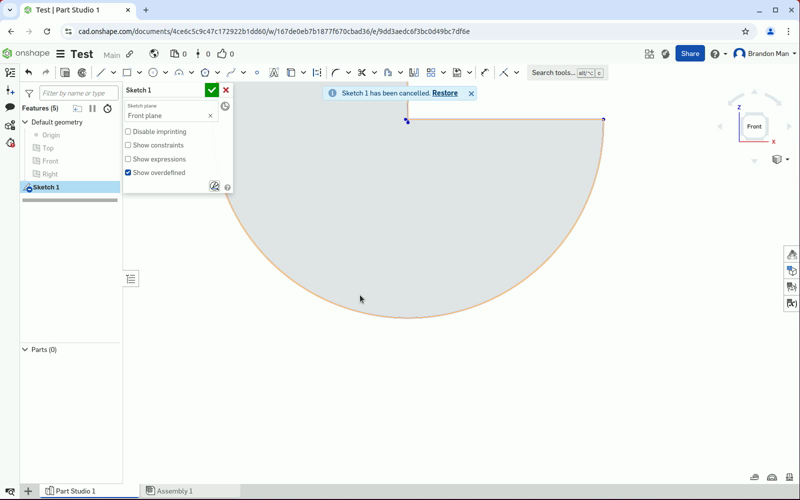
scroll(-6)
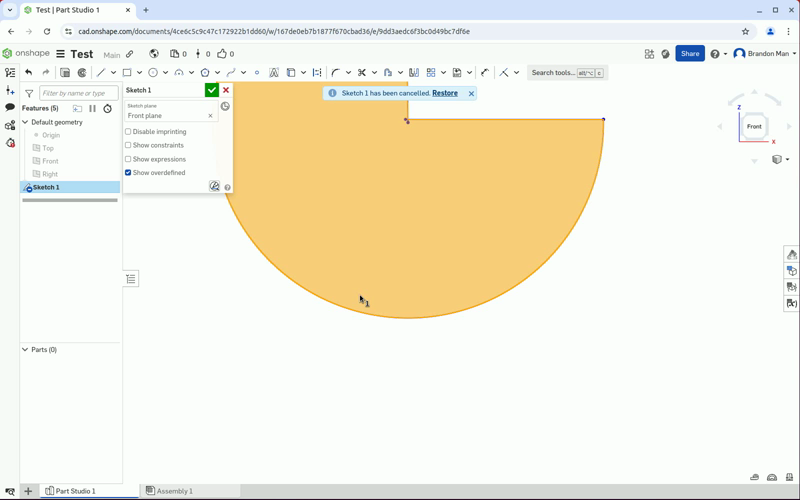
scroll(-6)
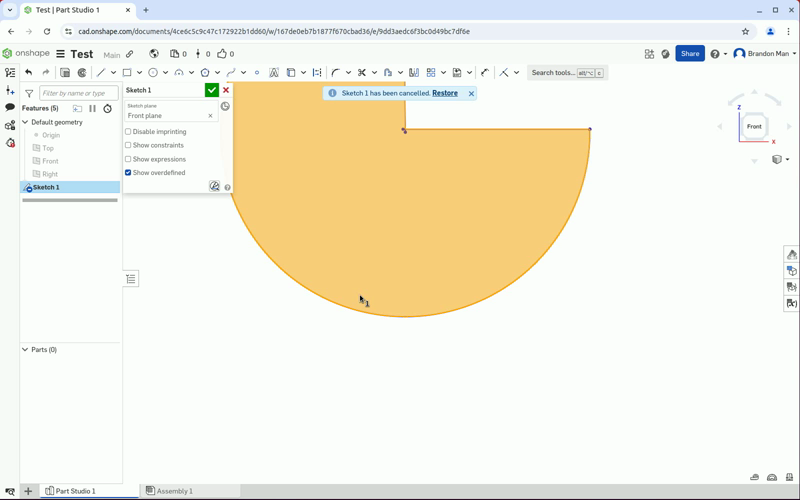
scroll(-6)
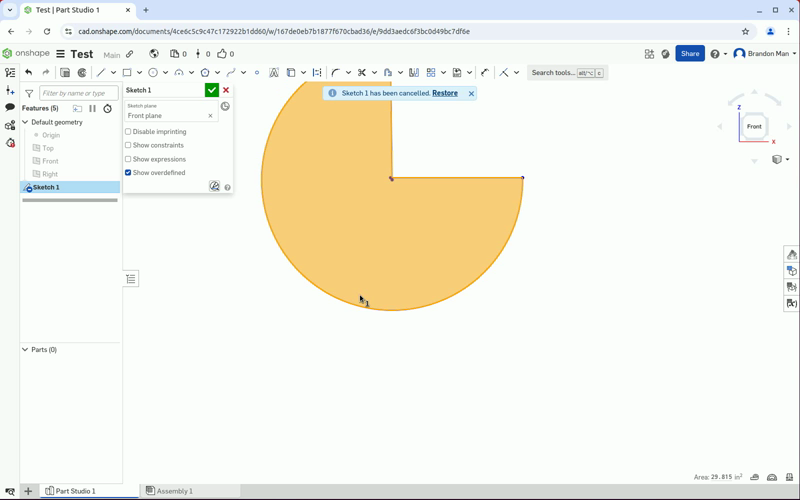
scroll(-6)
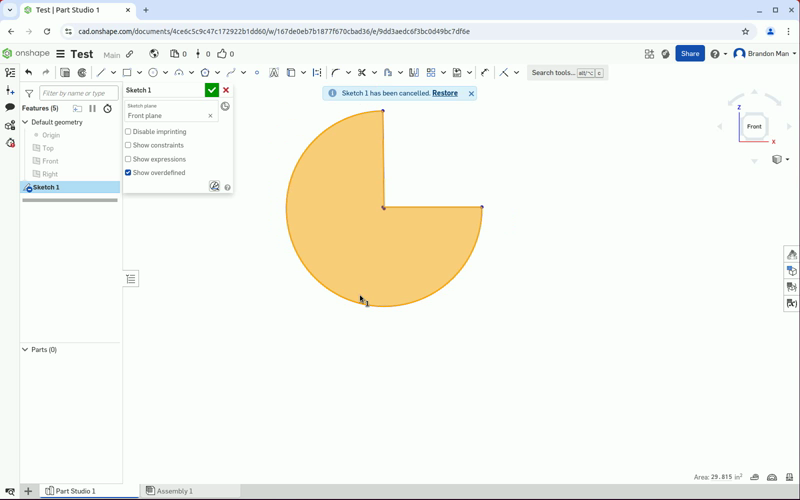
scroll(-6)
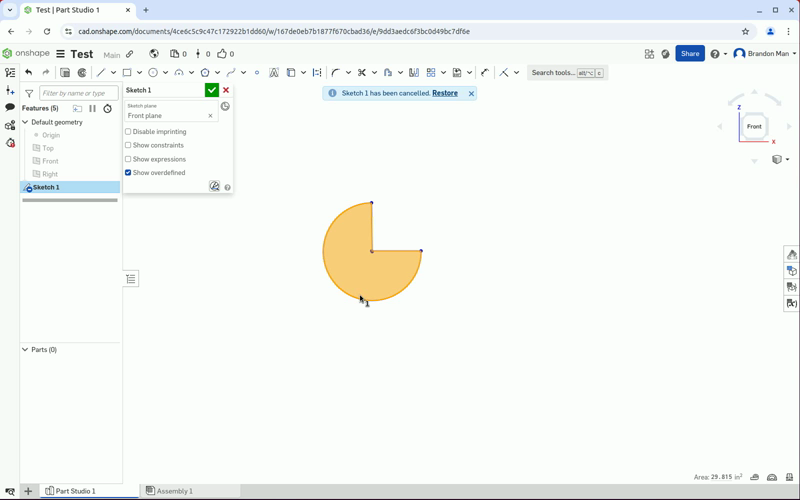
scroll(-6)
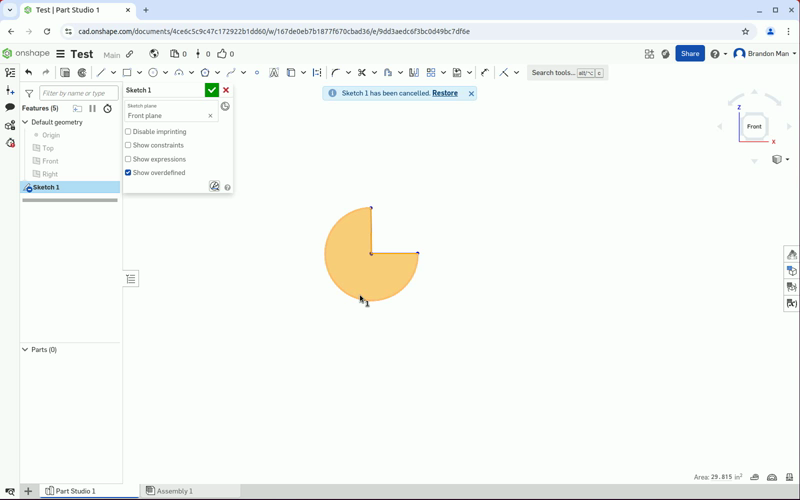
scroll(-6)
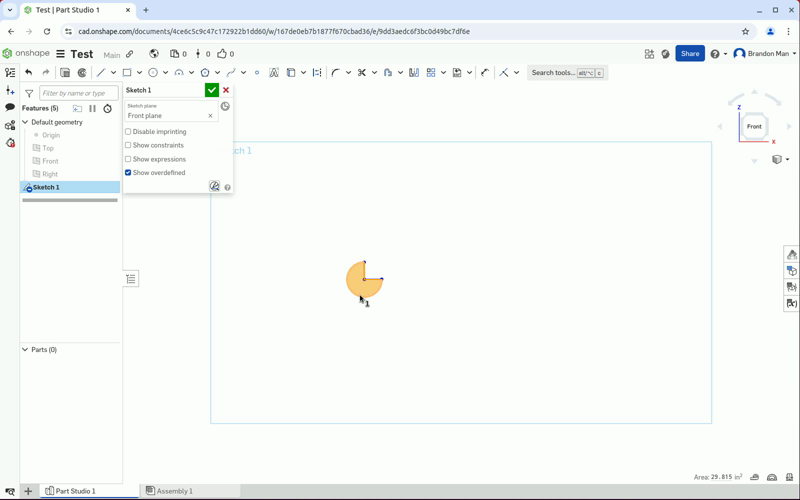
mouse_move(73, 352)
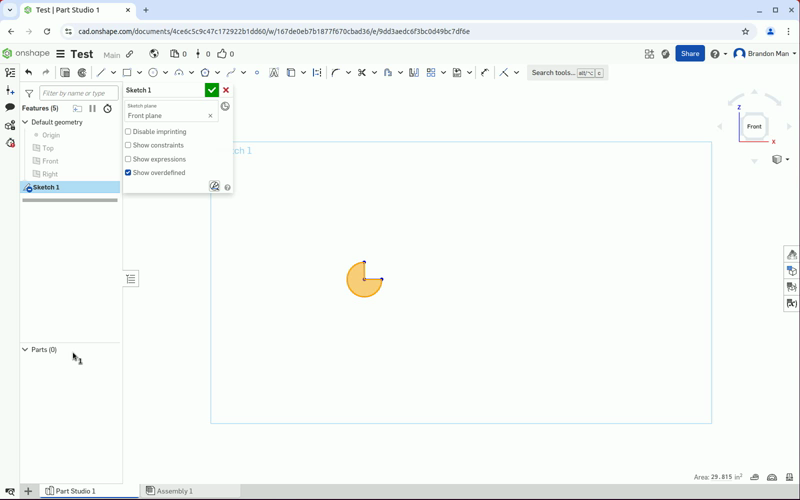
key(shift+y)
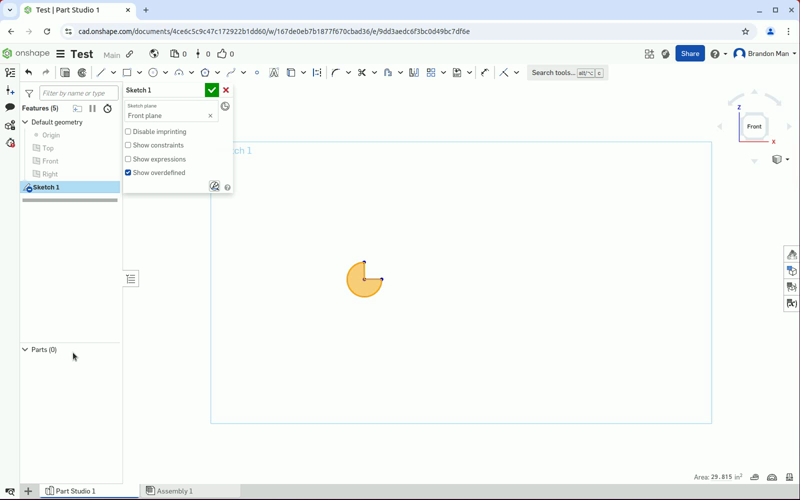
key(shift+e)
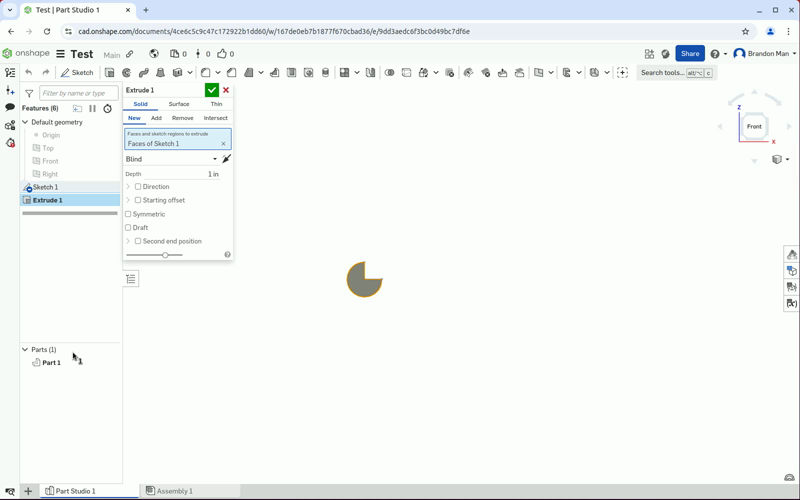
mouse_move(143, 106)
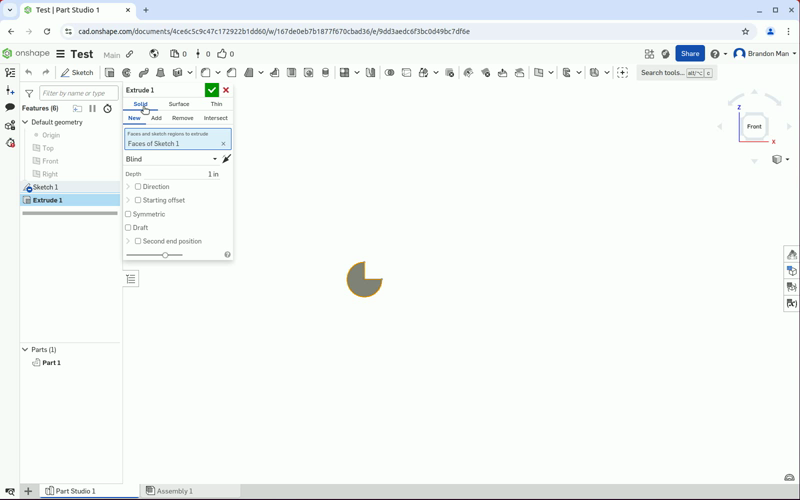
click(143, 106)
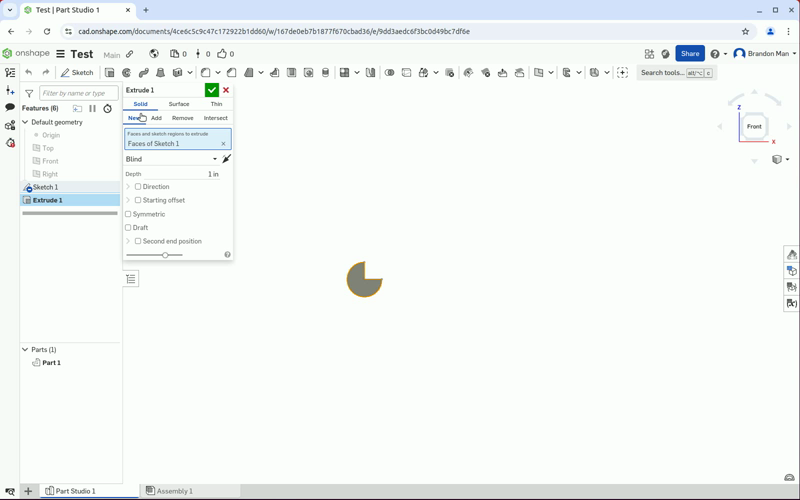
mouse_move(137, 120)
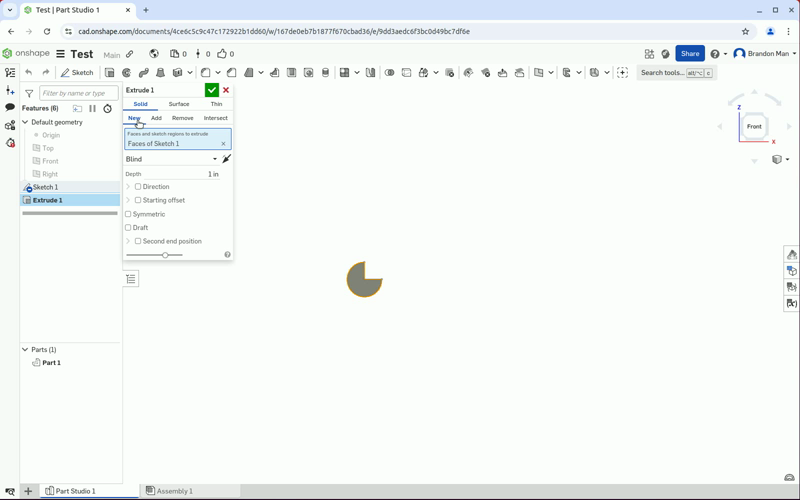
click(137, 120)
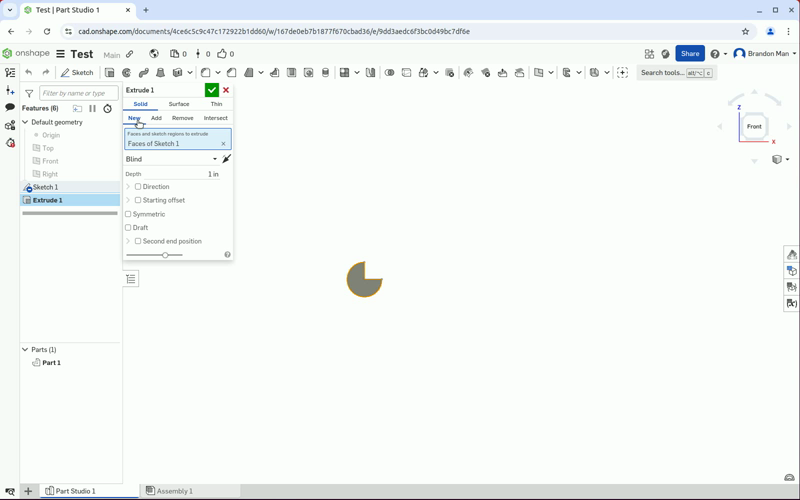
key(tab, 4)
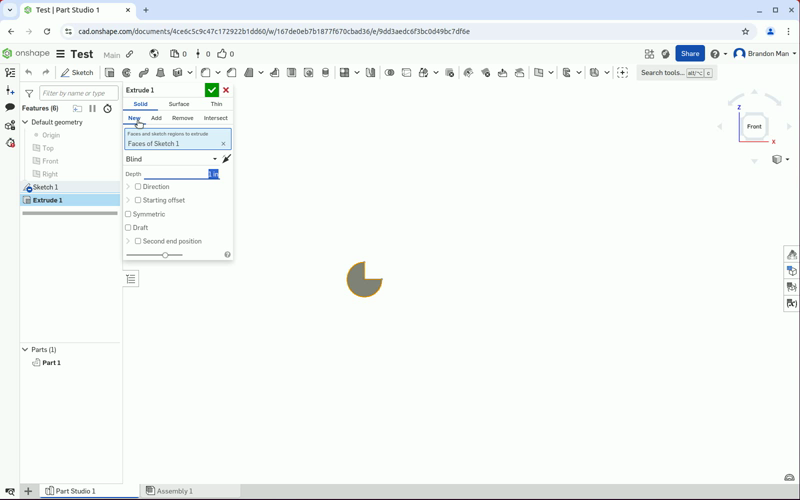
text(8.425)
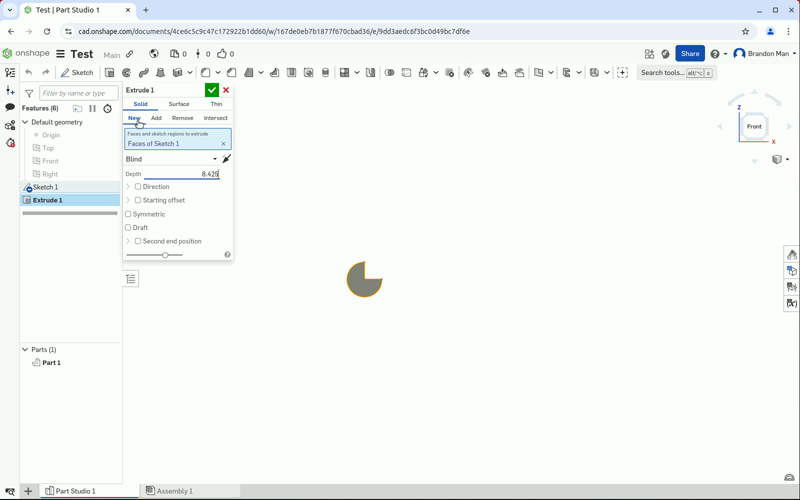
key(enter)
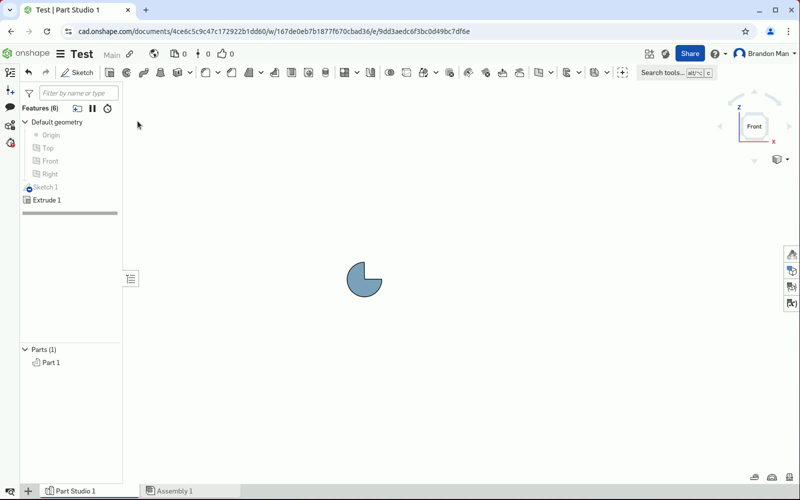
key(shift+h)
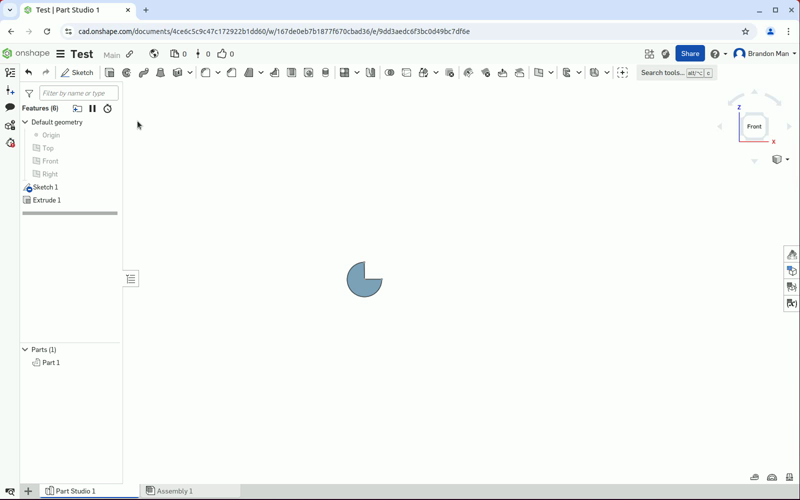
key(shift+h)
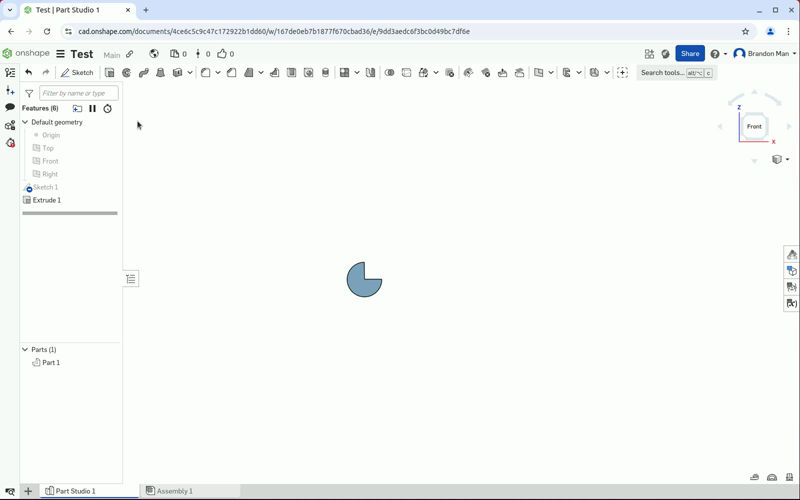
mouse_move(73, 189)
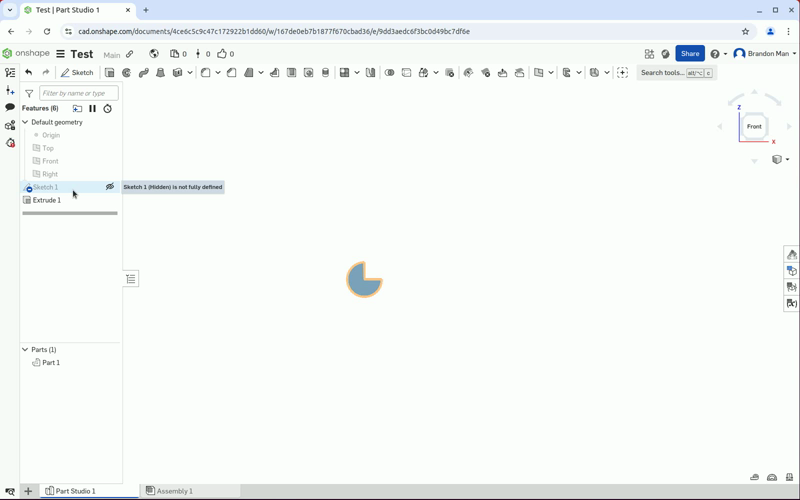
click(73, 189)
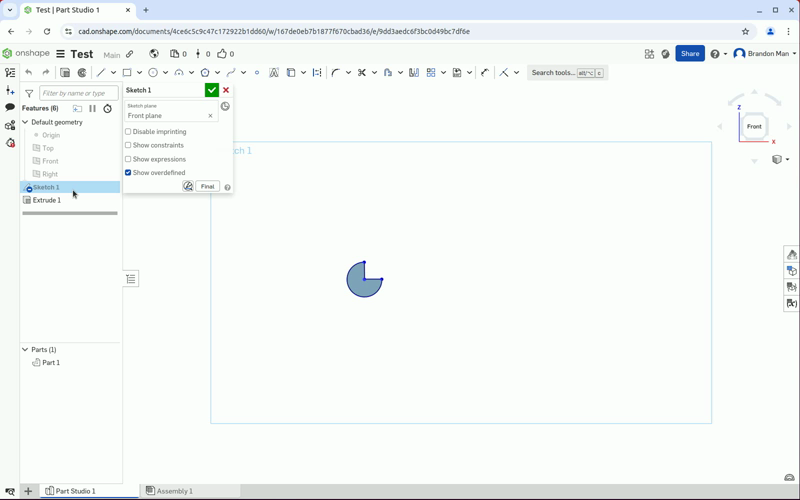
mouse_move(229, 92)
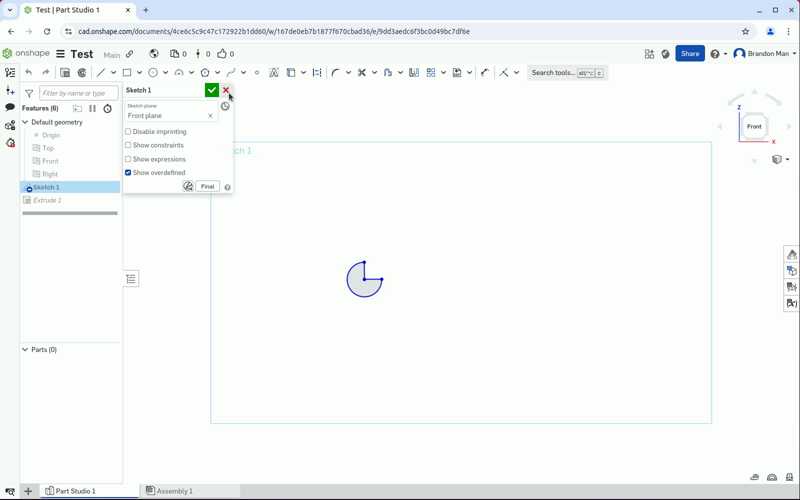
click(229, 92)
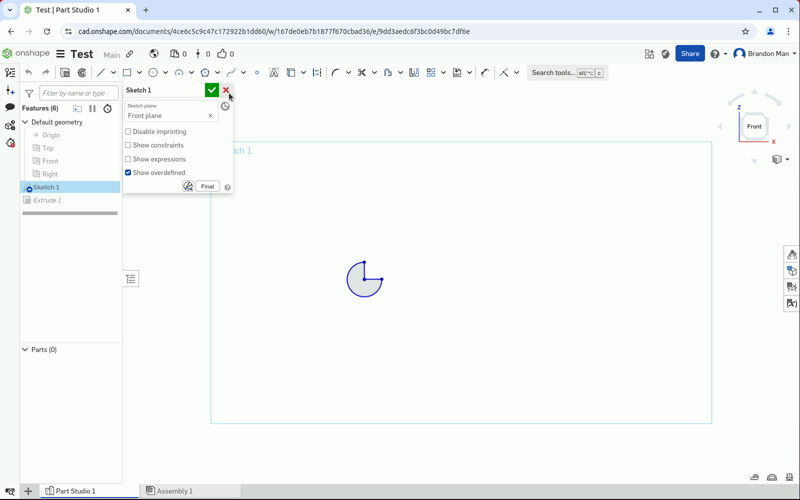
key(shift+s)
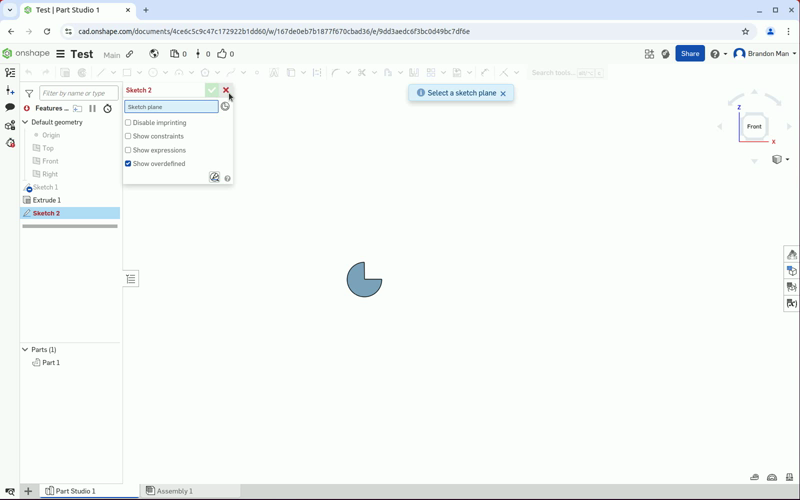
mouse_move(73, 163)
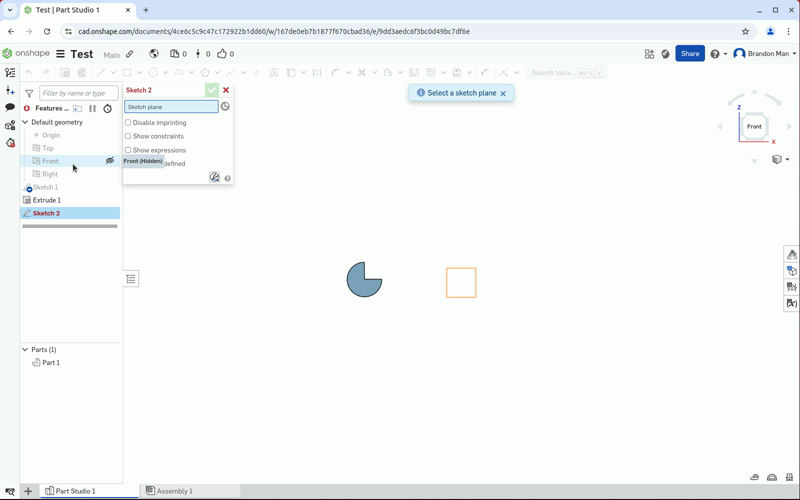
click(73, 163)
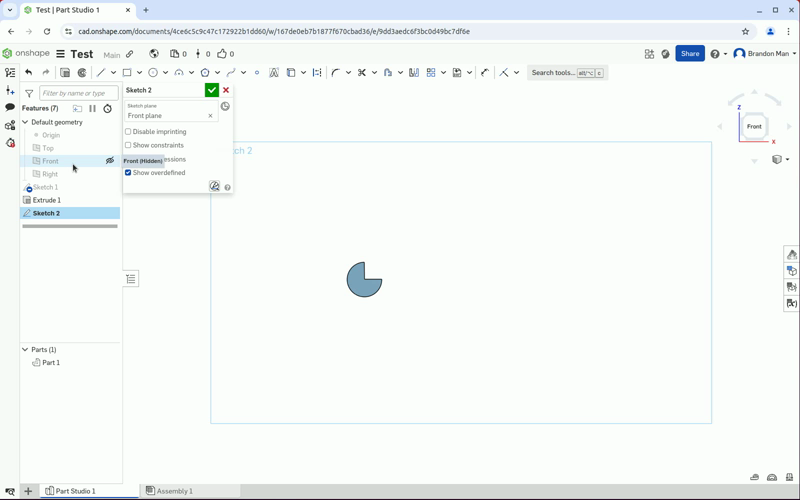
mouse_move(73, 352)
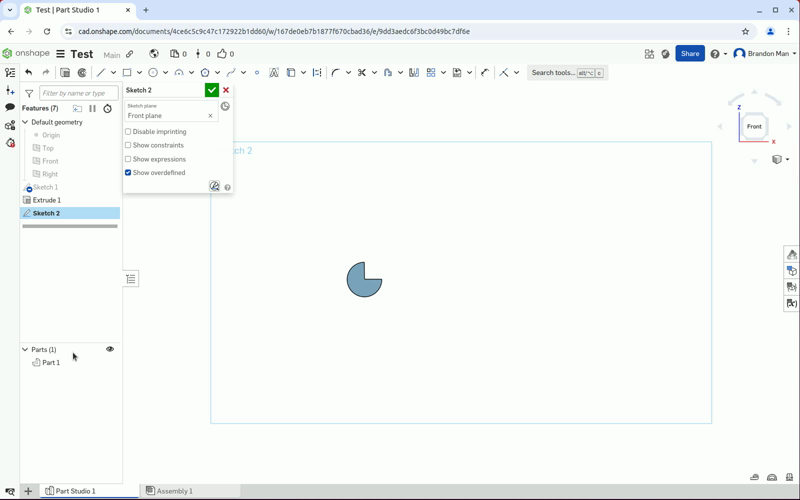
key(y)
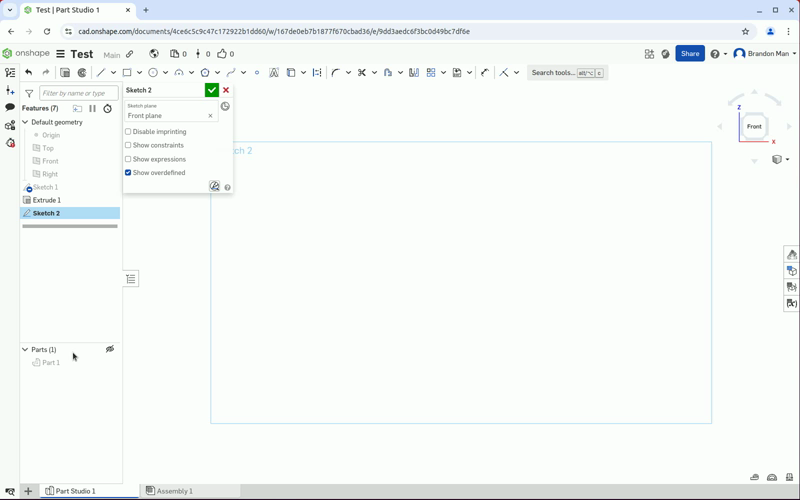
key(l)
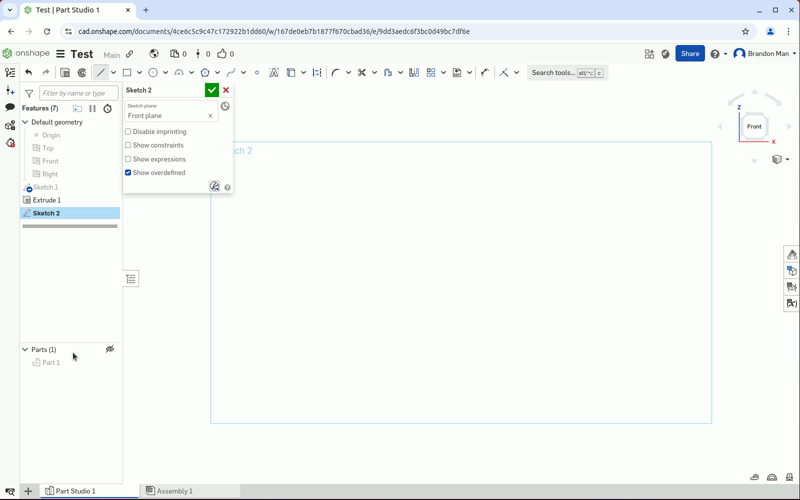
key_down(shift)
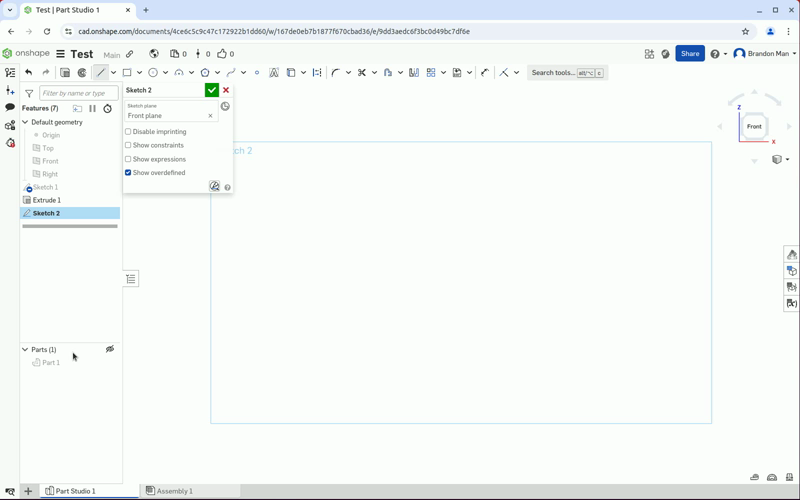
mouse_move(353, 251)
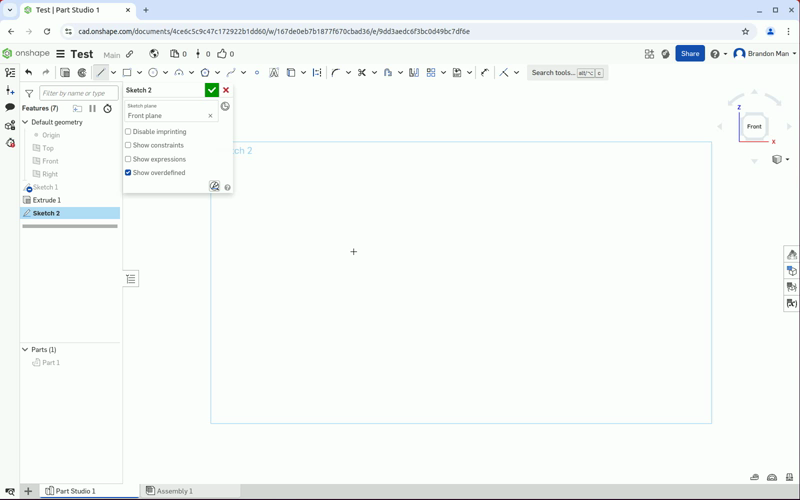
click(353, 251)
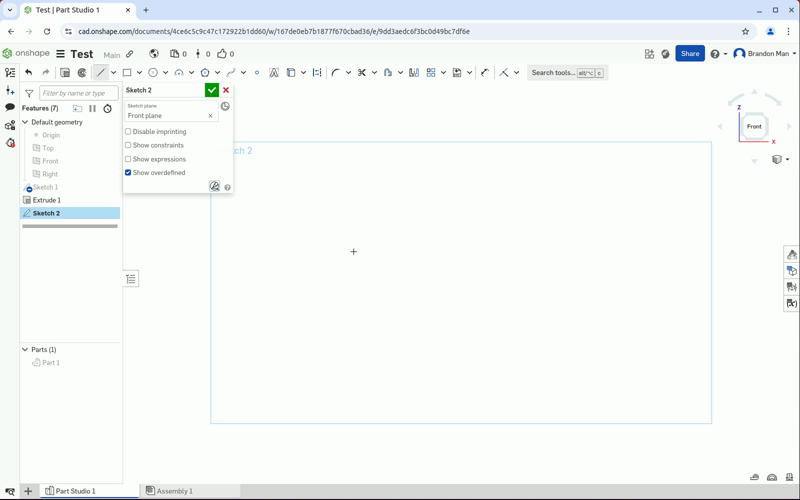
key_up(shift)
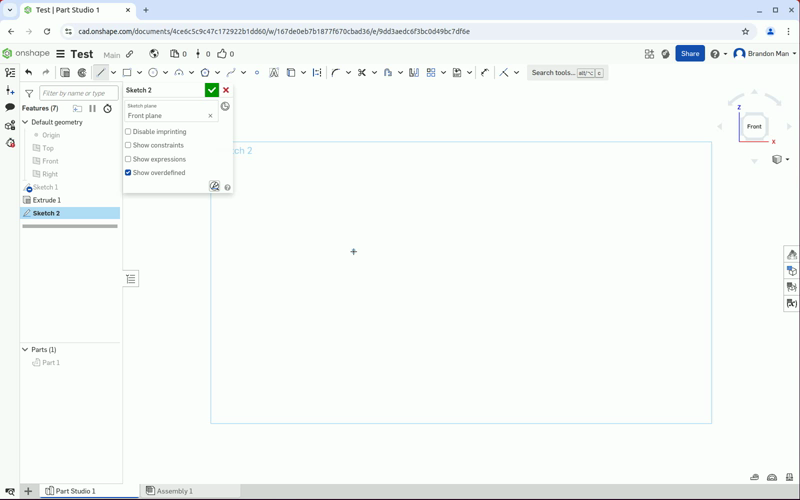
key_down(shift)
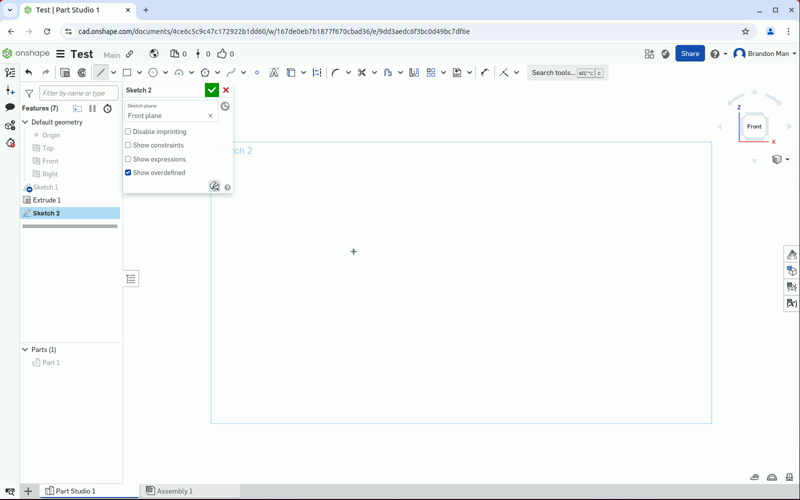
mouse_move(383, 251)
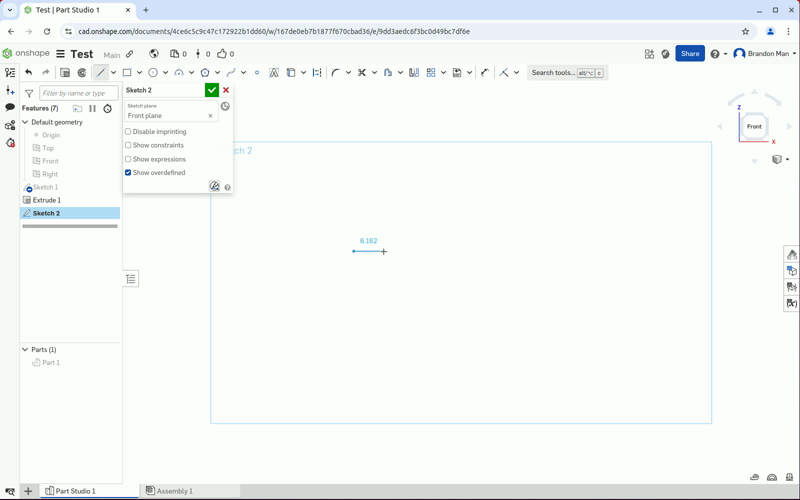
mouse_move(364, 251)
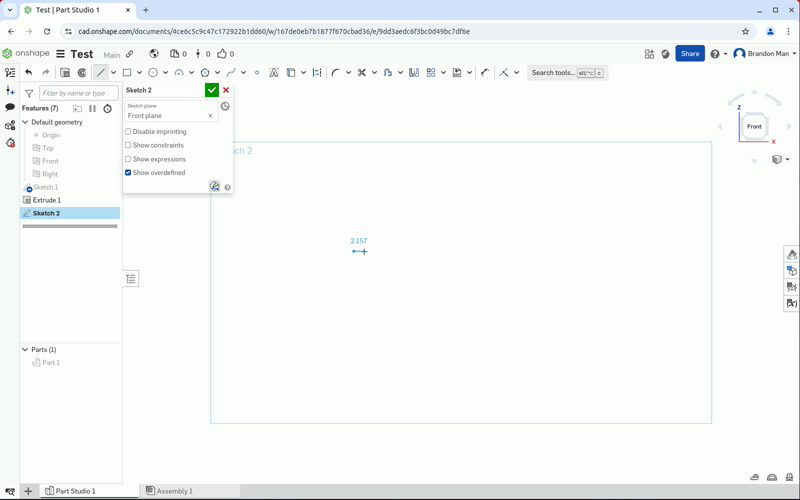
click(364, 251)
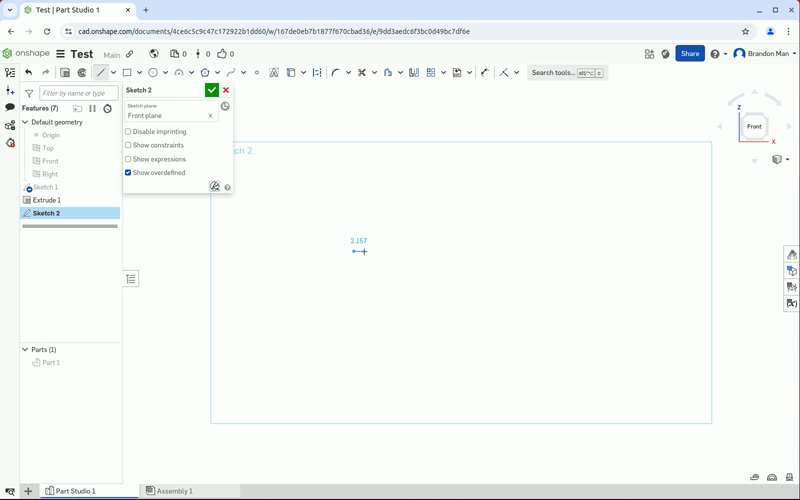
key_up(shift)
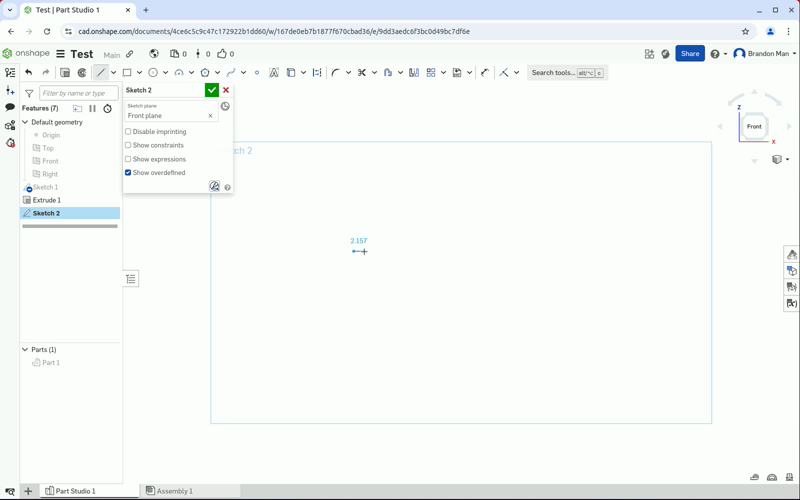
key_down(shift)
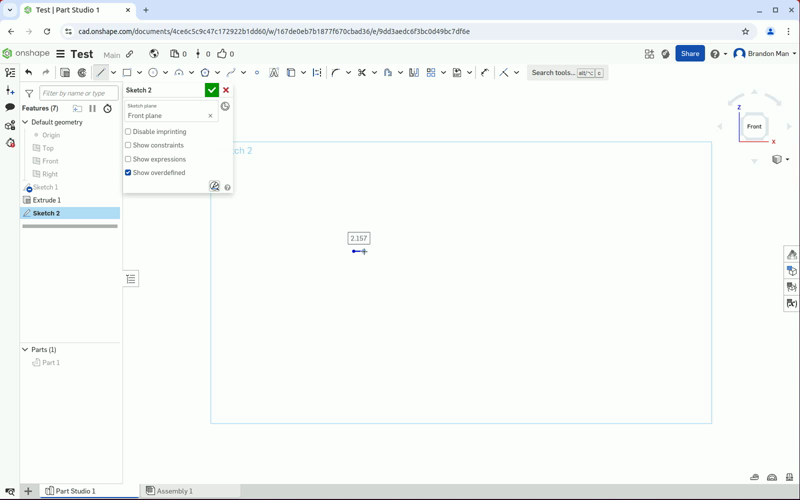
mouse_move(394, 251)
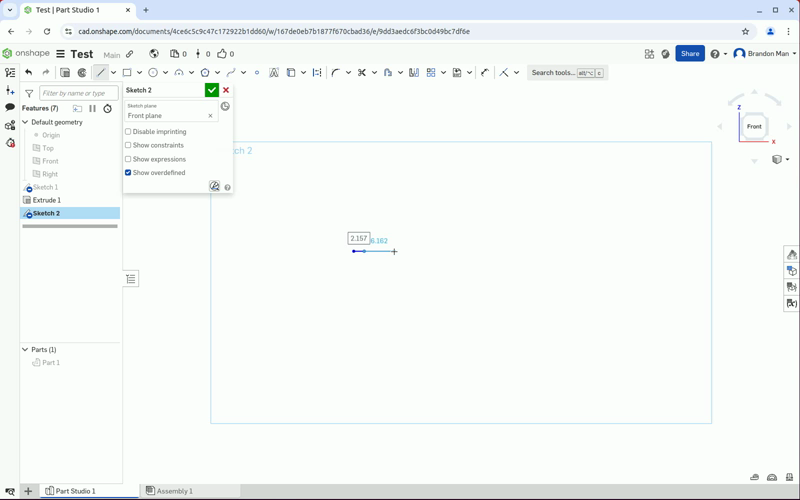
mouse_move(364, 224)
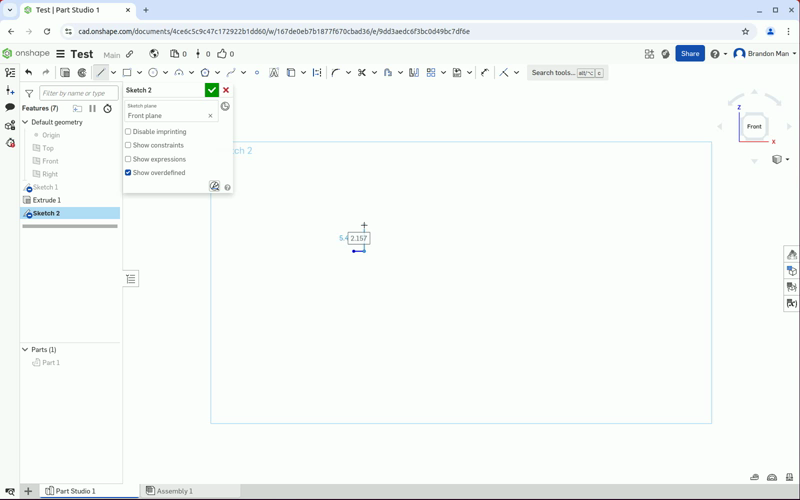
click(364, 224)
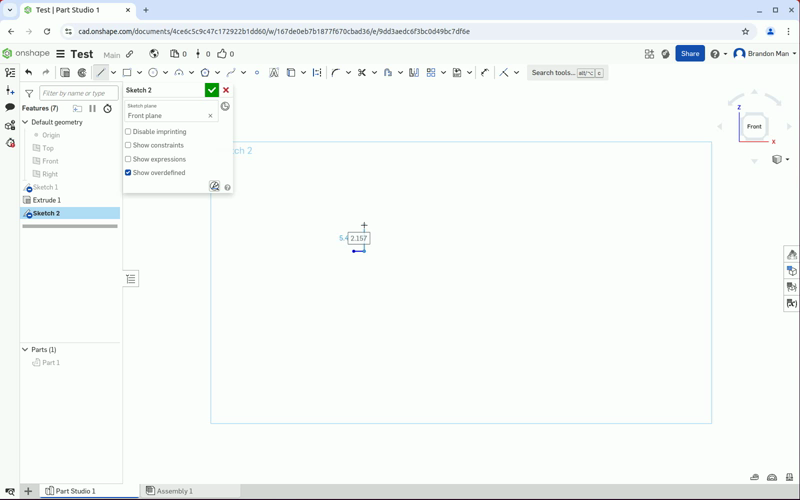
key_up(shift)
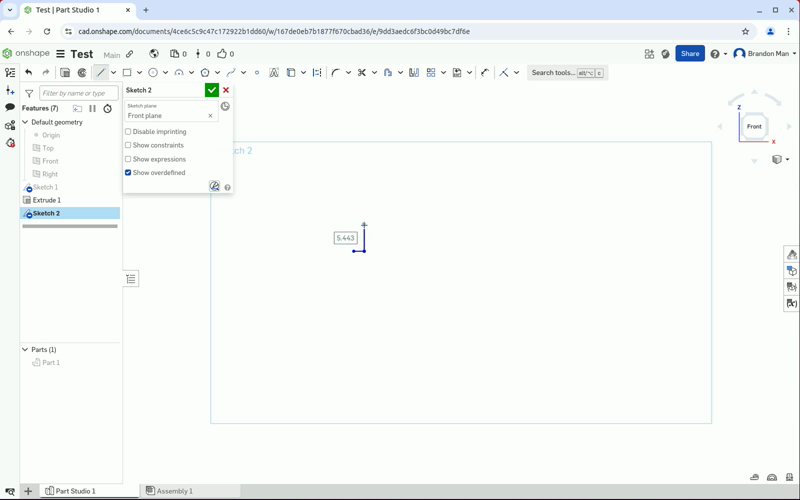
key_down(shift)
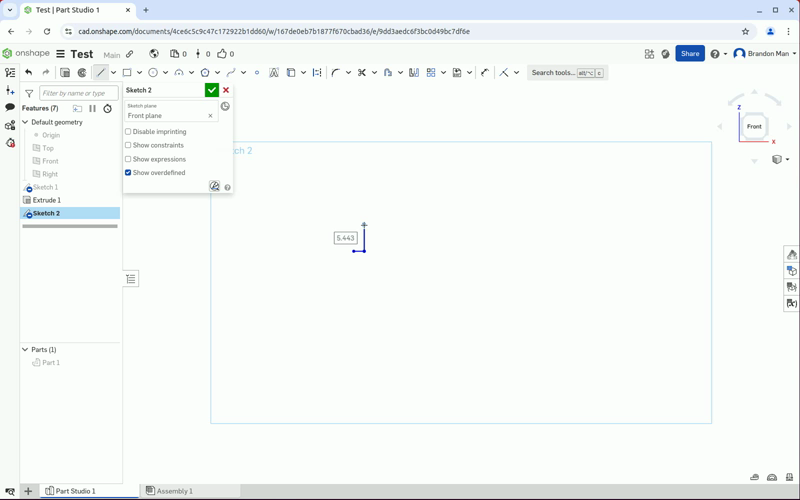
mouse_move(394, 224)
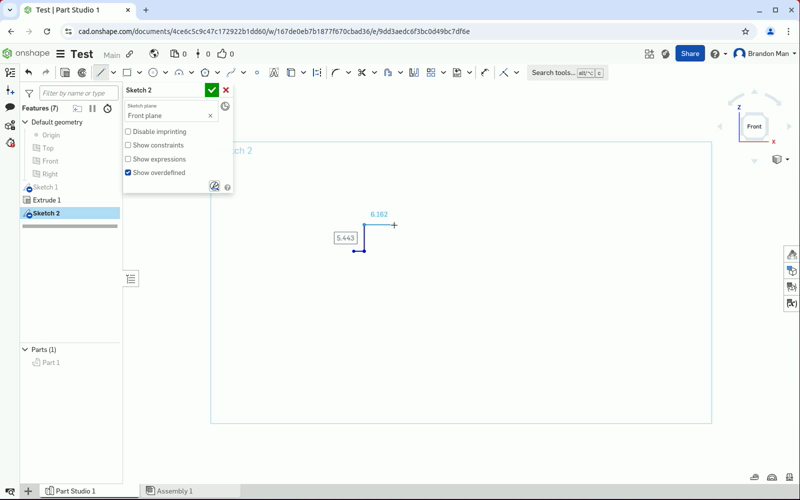
mouse_move(353, 224)
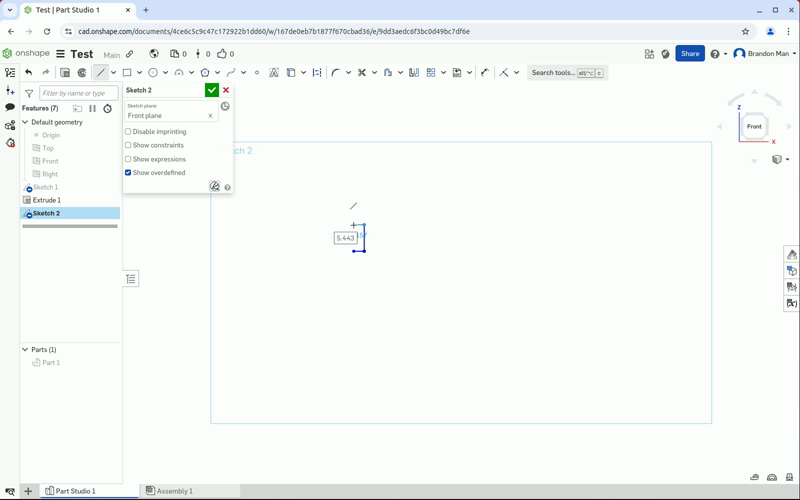
click(353, 224)
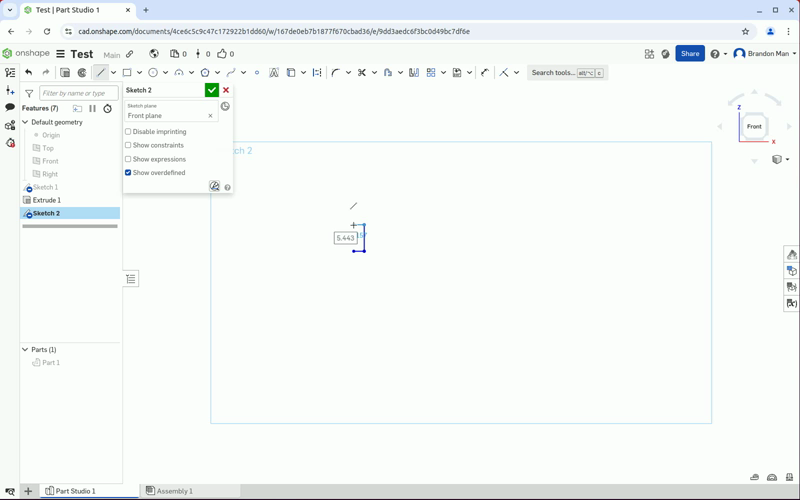
key_up(shift)
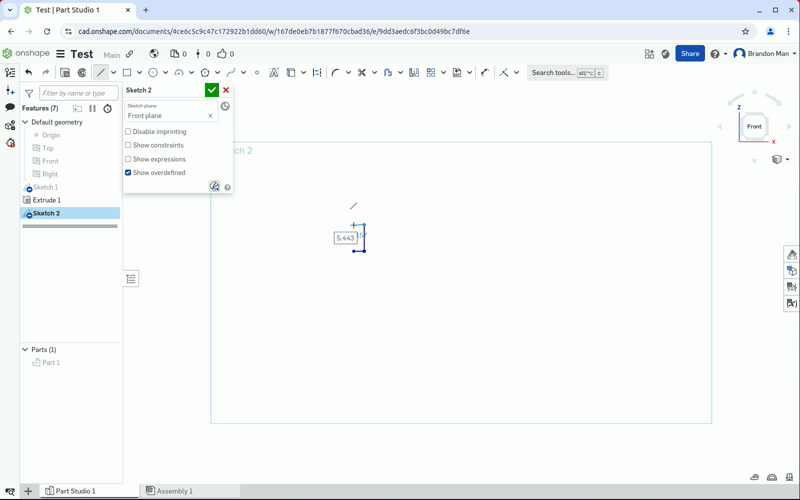
mouse_move(383, 224)
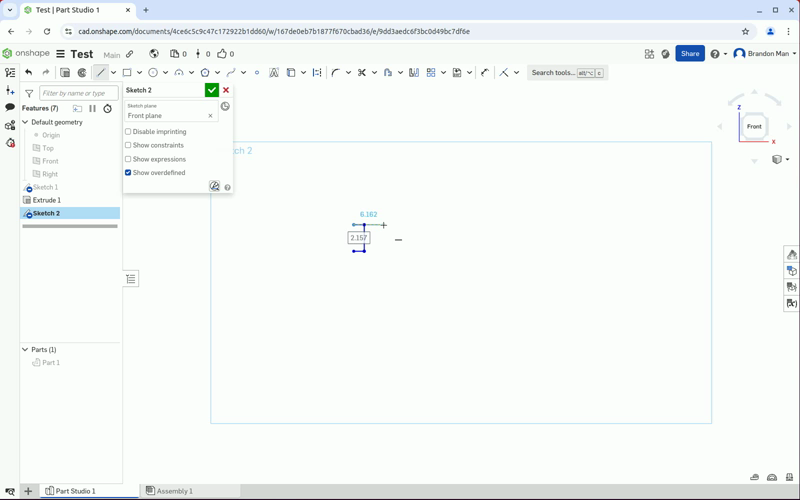
key_down(shift)
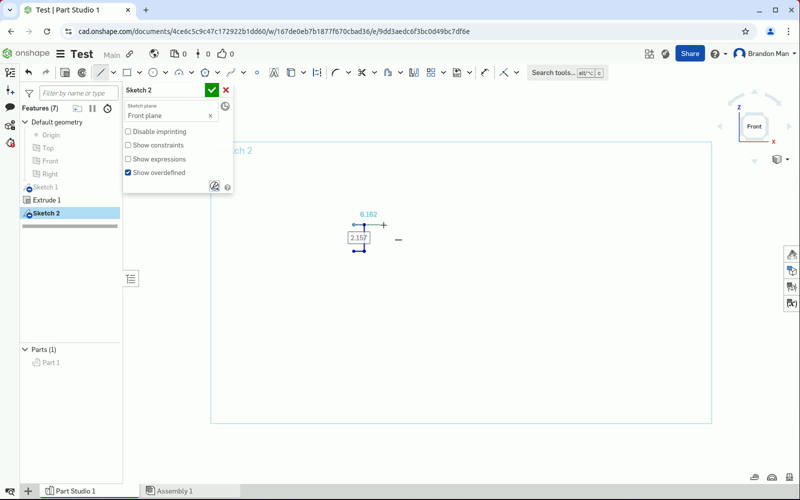
mouse_move(353, 251)
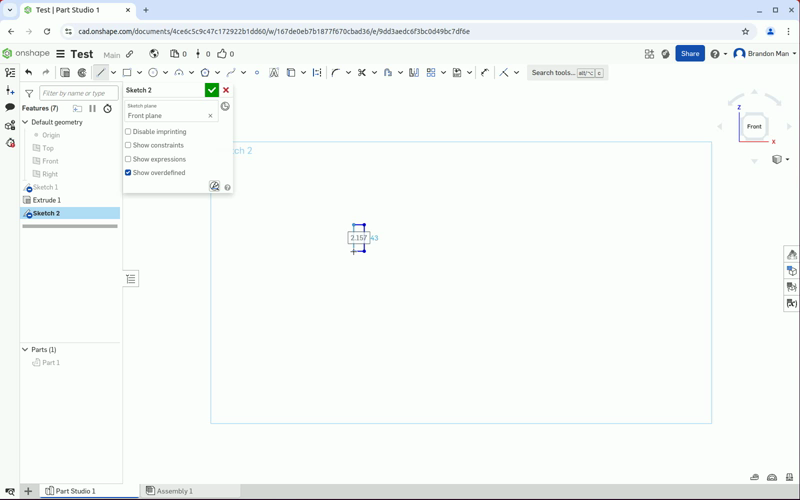
key_up(shift)
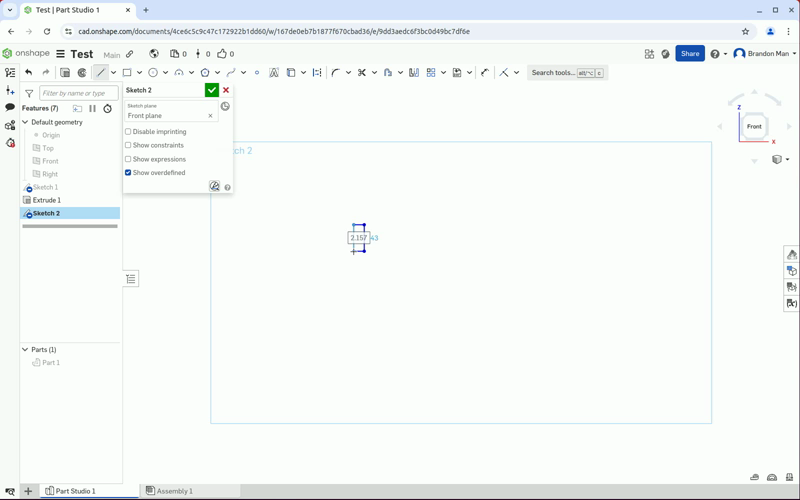
click(353, 251)
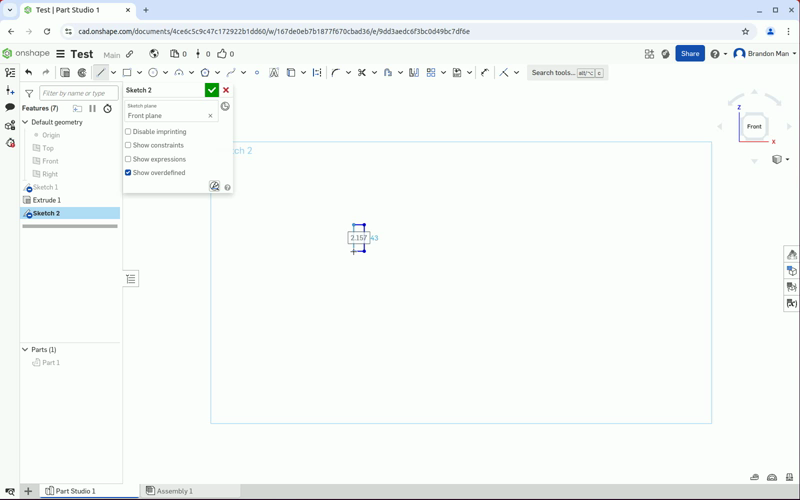
key(esc)
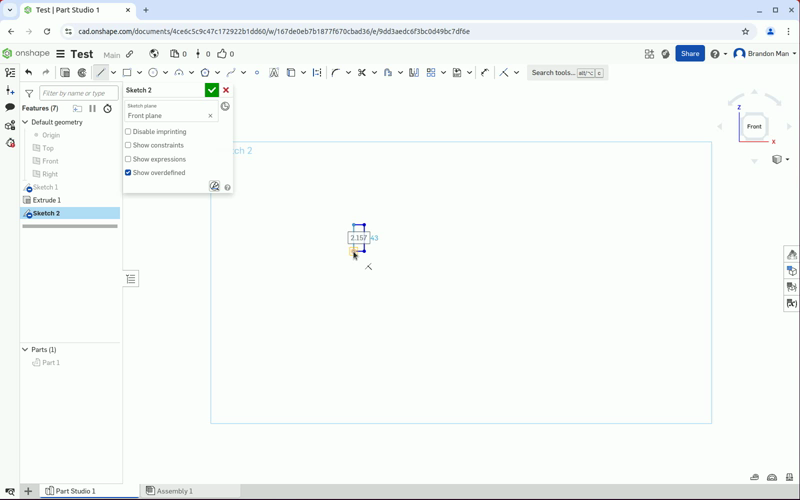
mouse_move(359, 225)
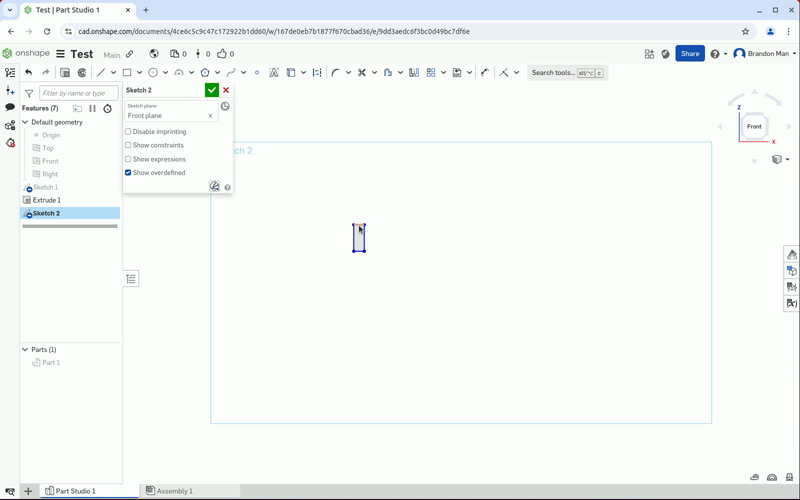
scroll(6)
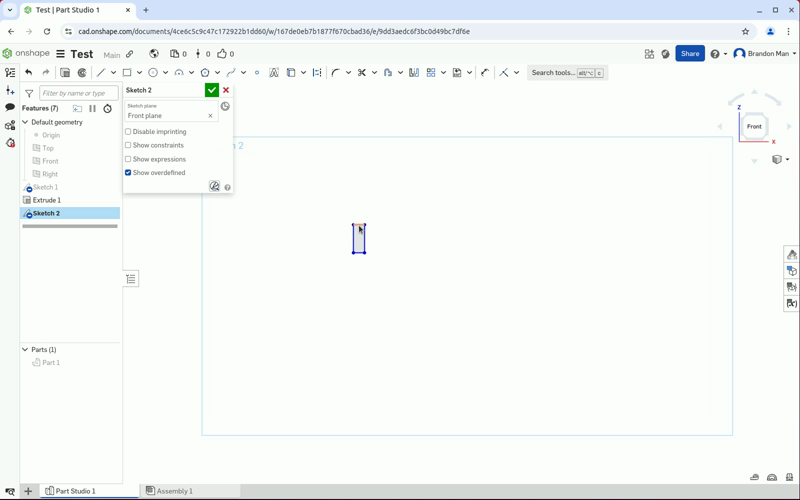
scroll(6)
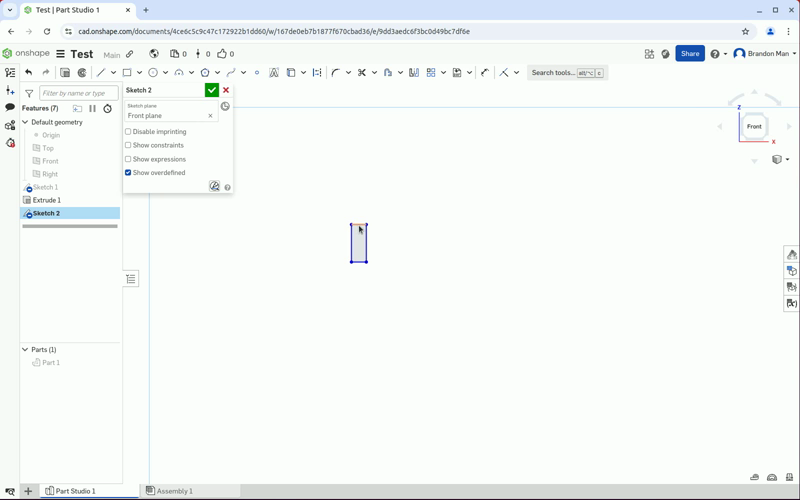
scroll(6)
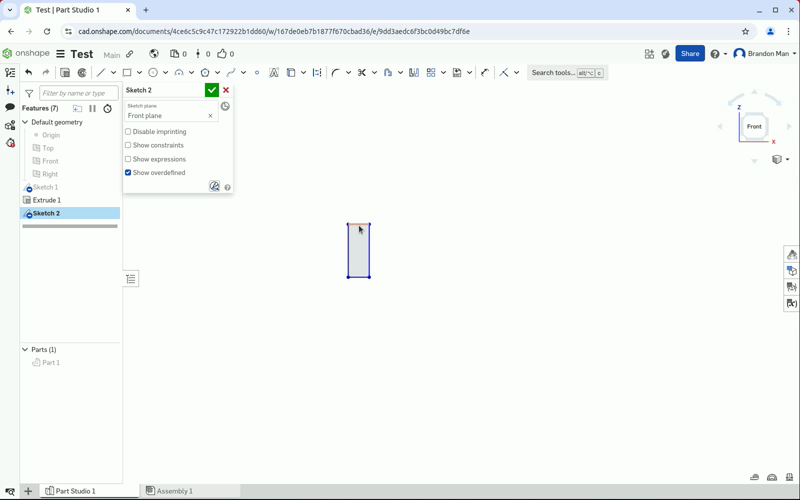
scroll(6)
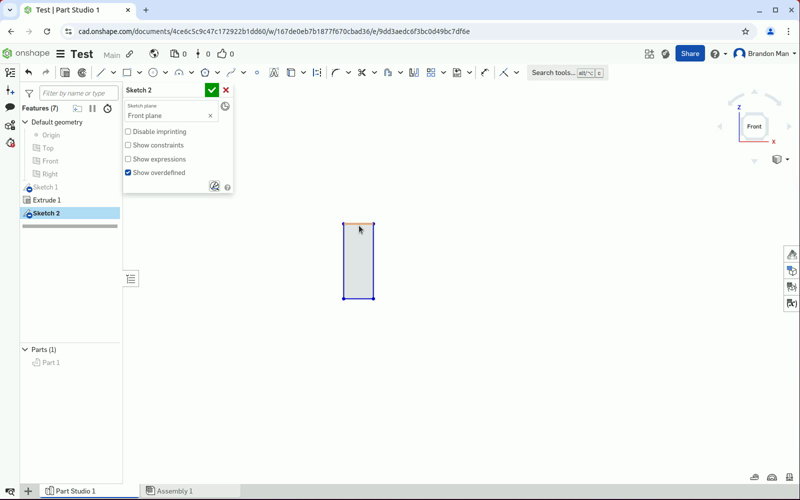
scroll(6)
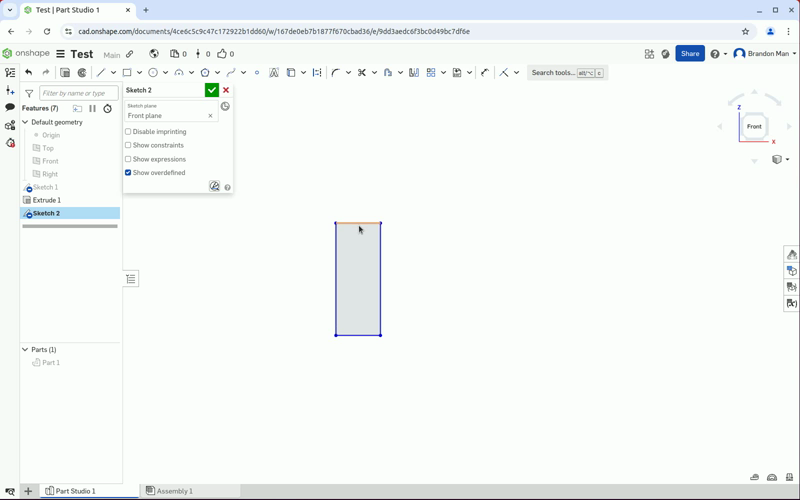
scroll(6)
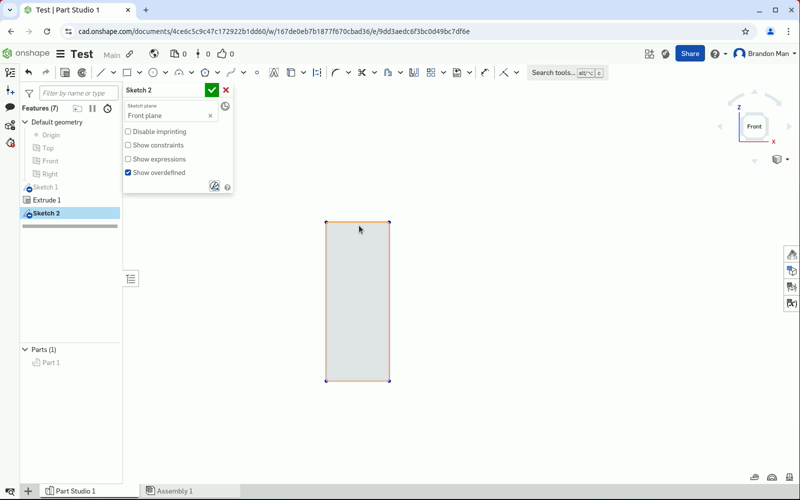
scroll(6)
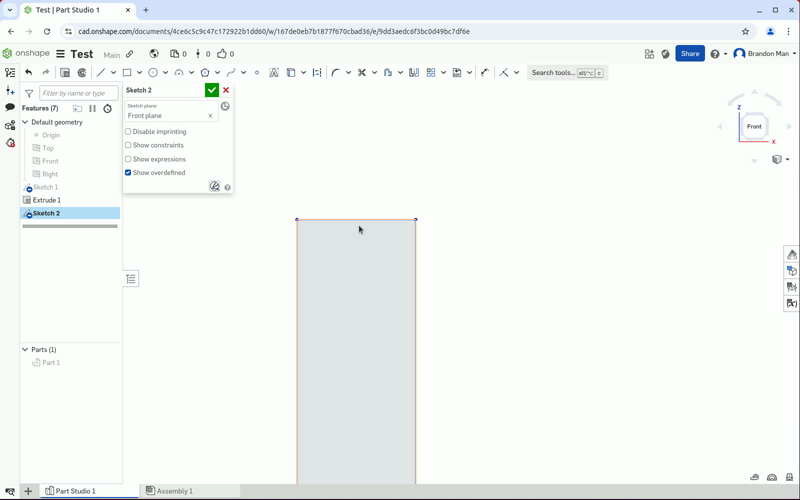
click(359, 225)
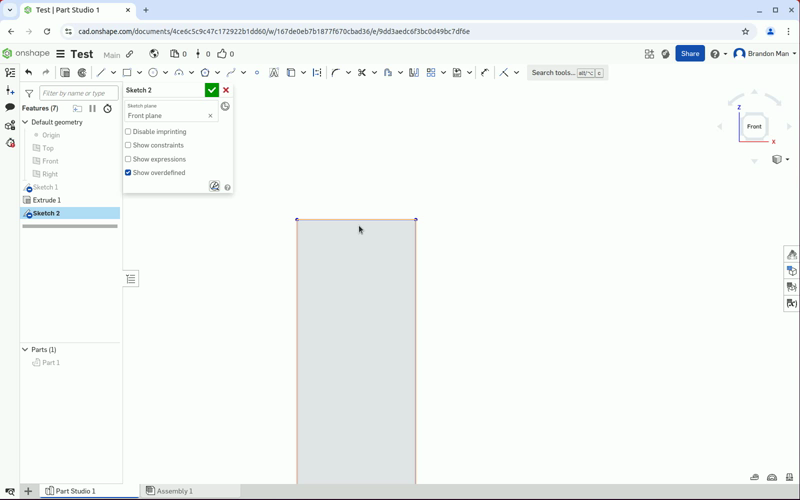
scroll(-6)
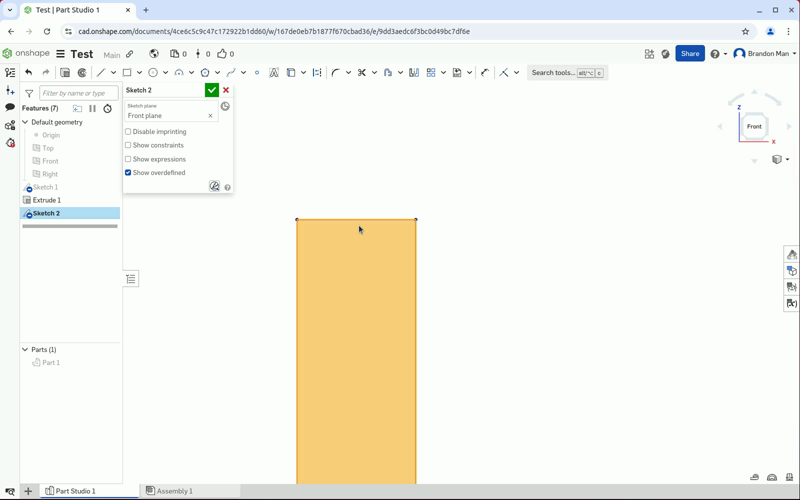
scroll(-6)
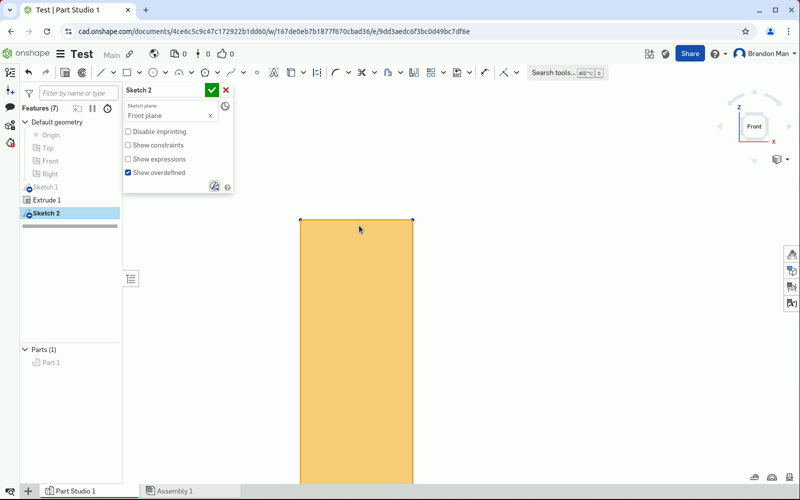
scroll(-6)
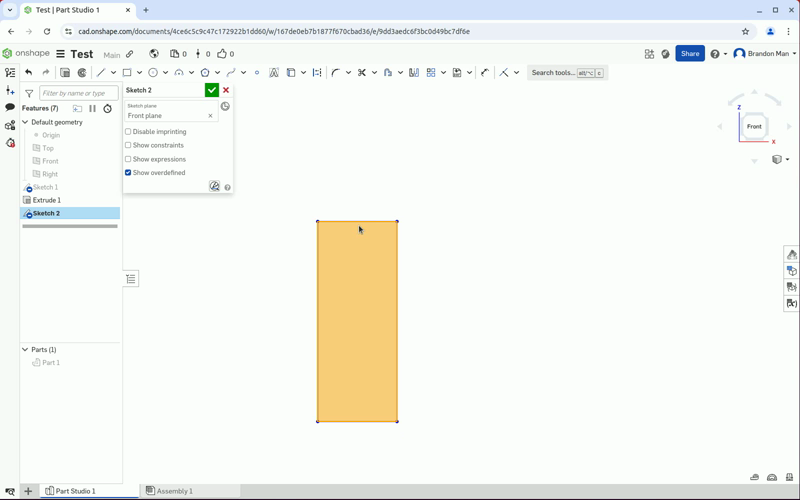
scroll(-6)
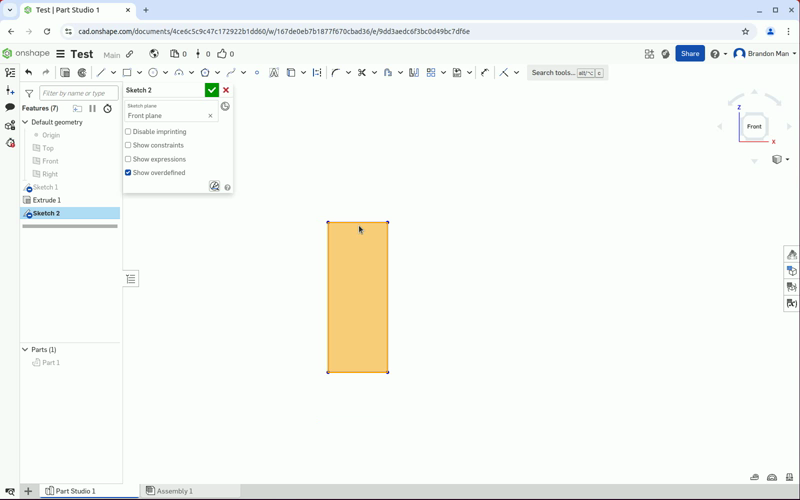
scroll(-6)
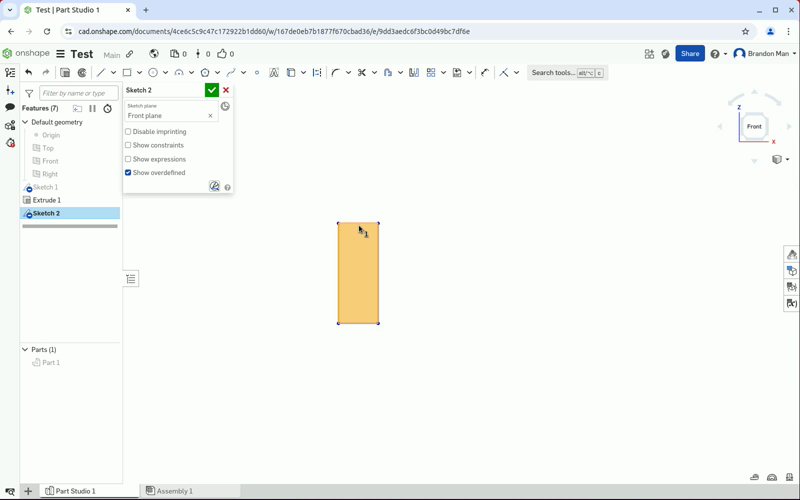
scroll(-6)
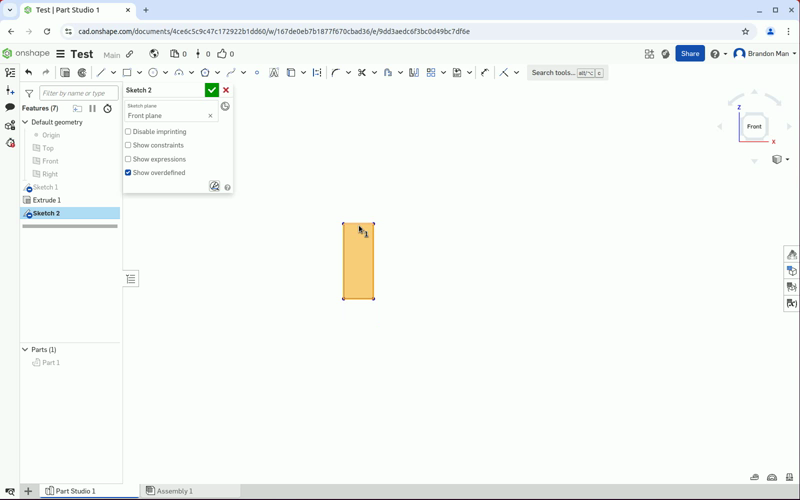
scroll(-6)
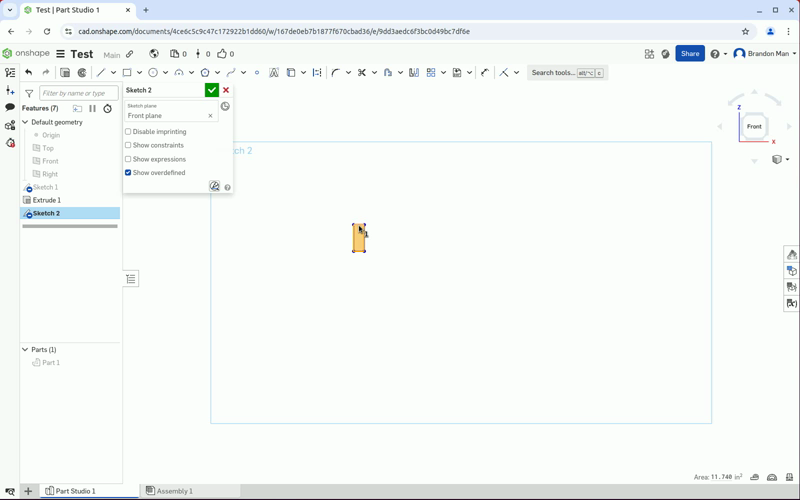
mouse_move(73, 352)
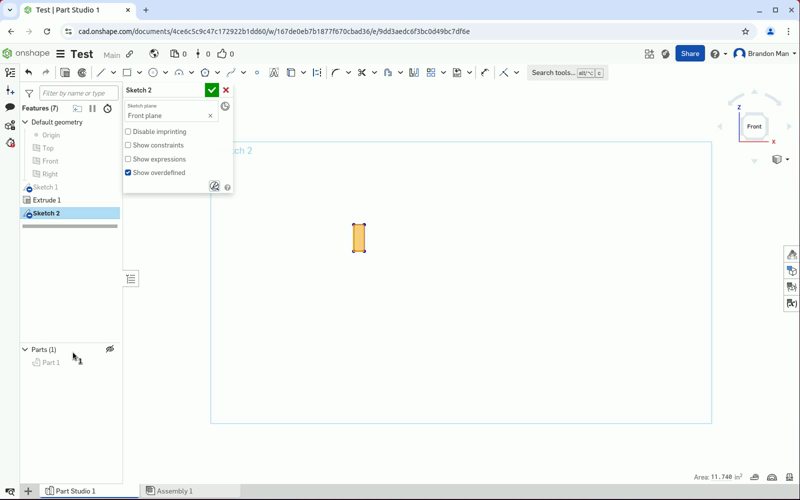
key(shift+y)
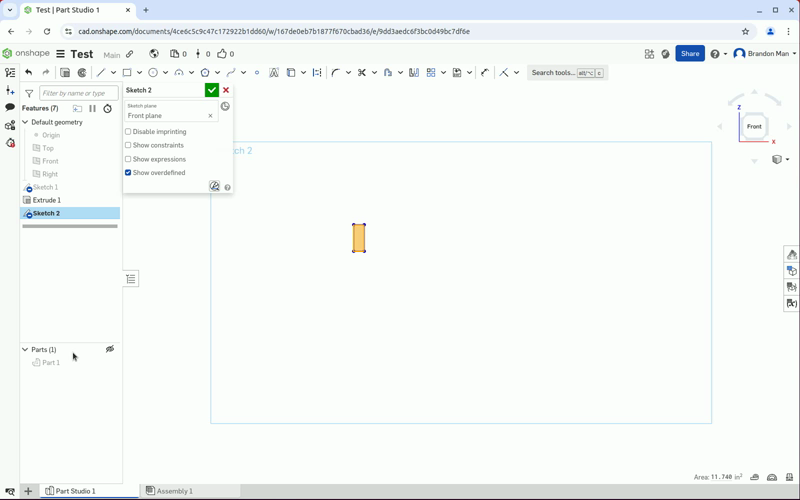
key(shift+e)
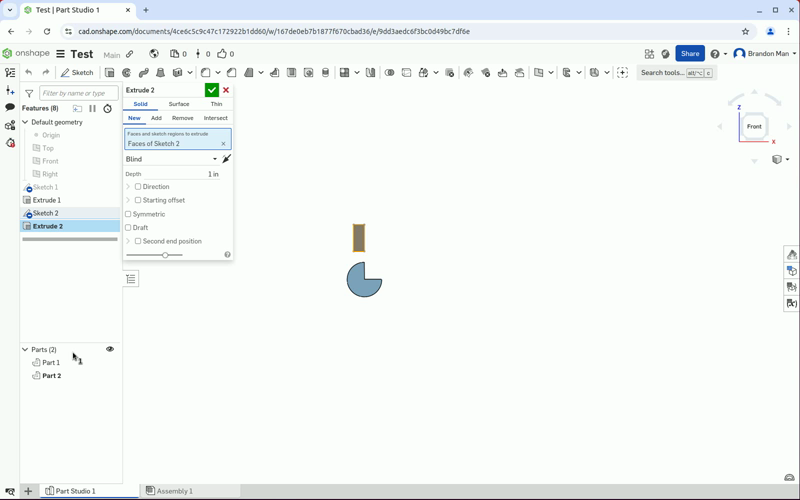
mouse_move(143, 106)
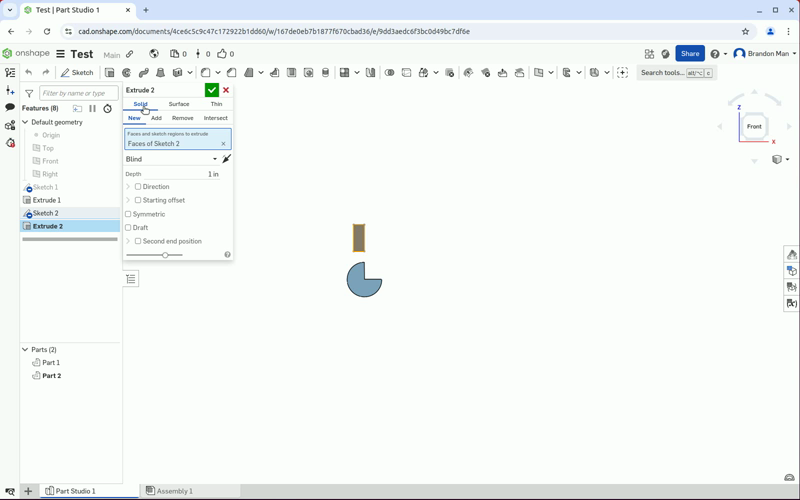
click(143, 106)
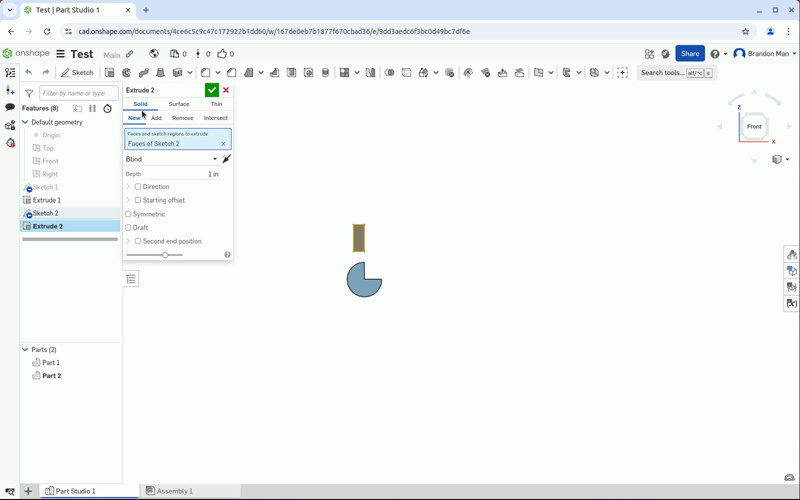
mouse_move(137, 120)
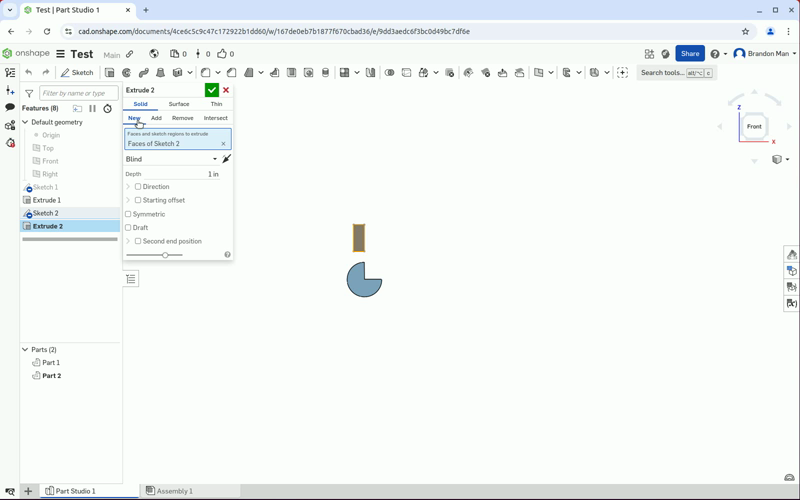
click(137, 120)
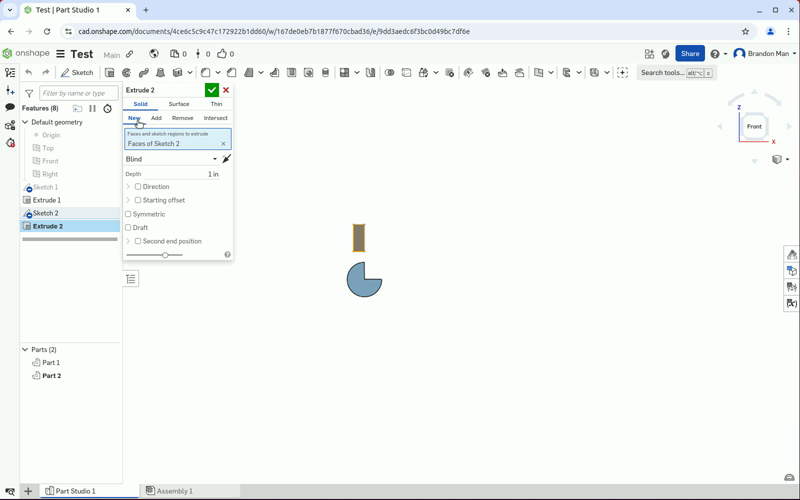
key(tab, 4)
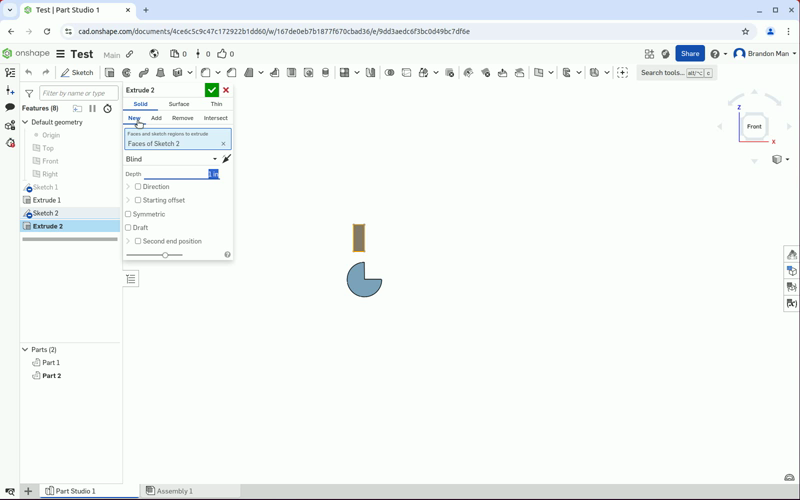
text(8.425)
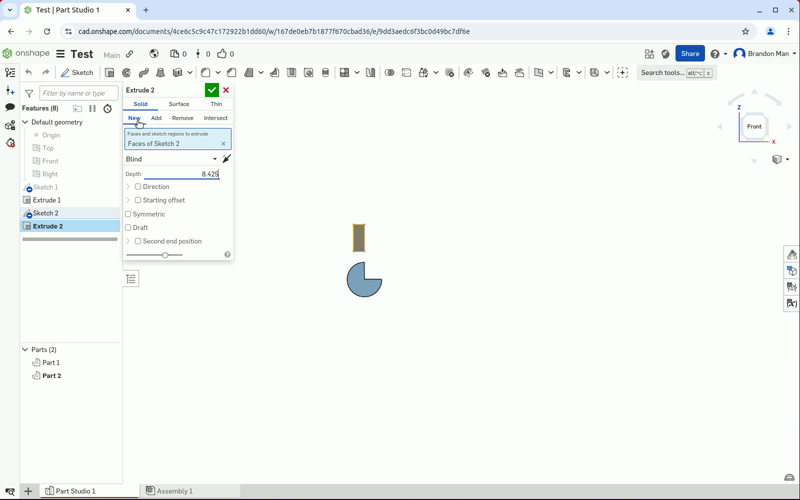
key(enter)
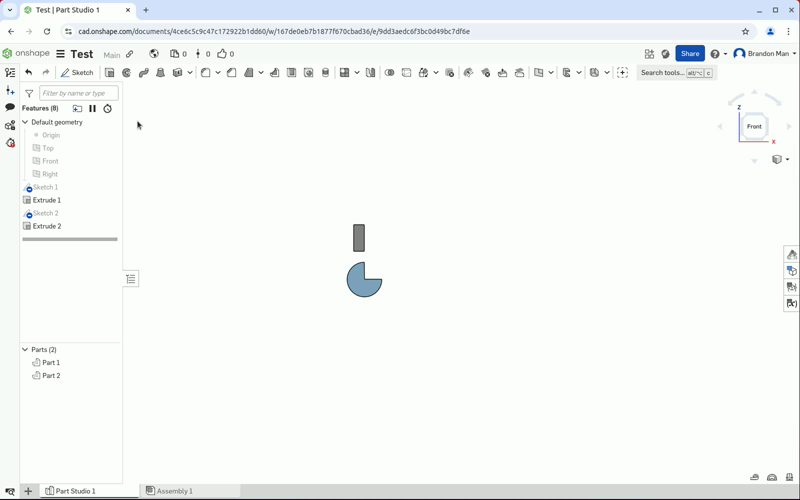
key(shift+h)
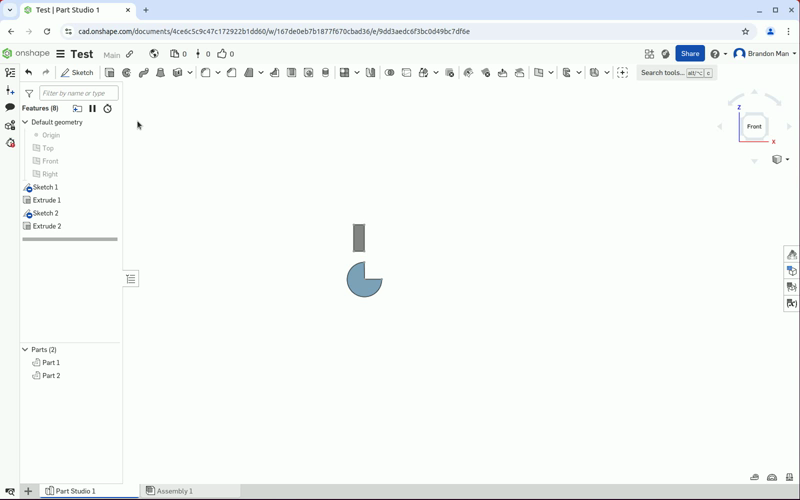
key(shift+h)
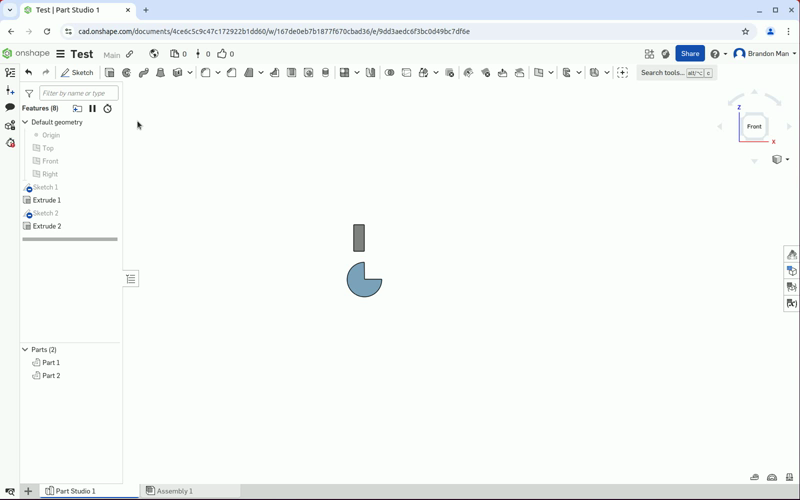
mouse_move(73, 189)
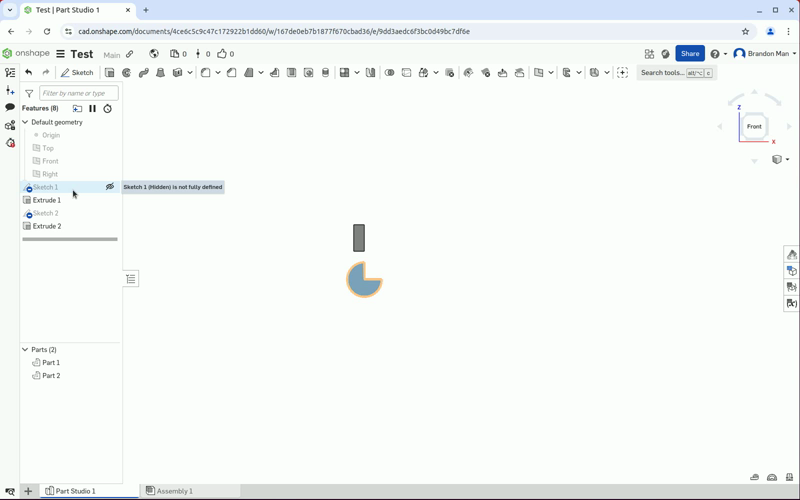
click(73, 189)
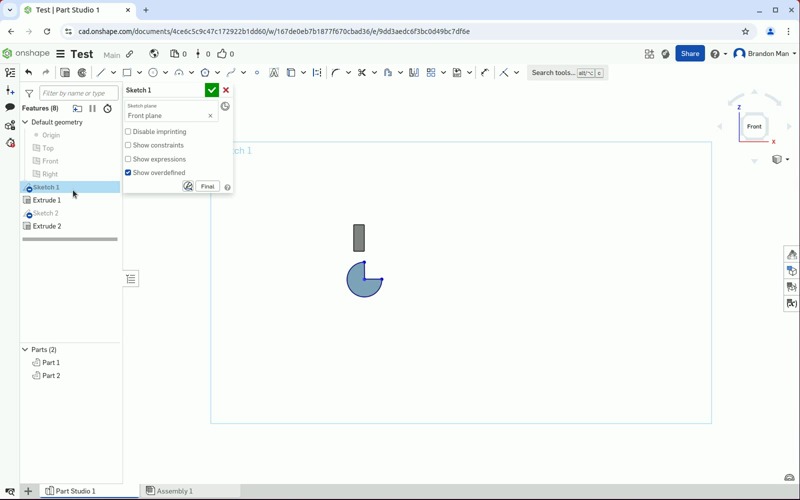
mouse_move(229, 92)
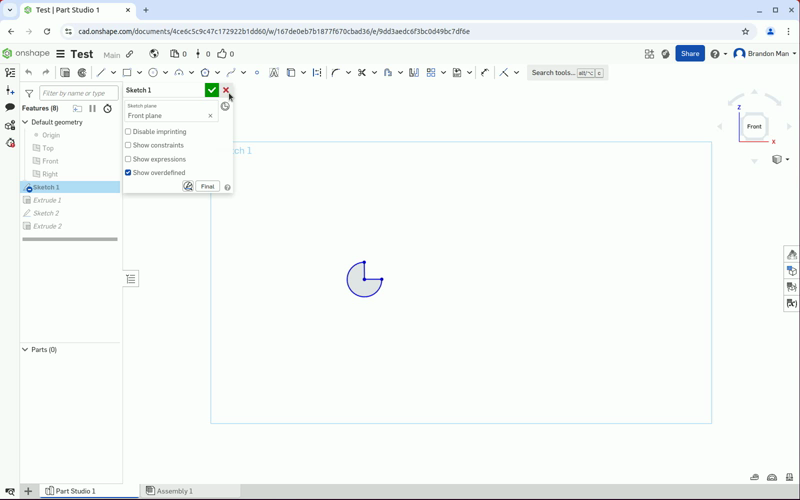
click(229, 92)
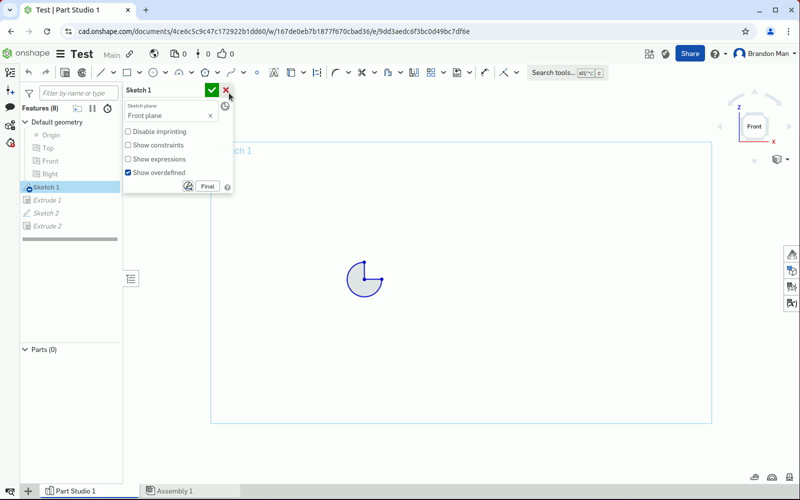
key(shift+s)
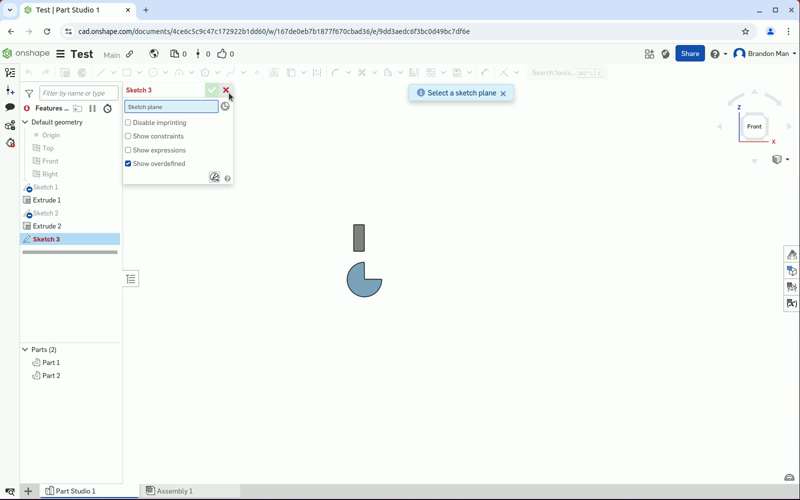
mouse_move(73, 163)
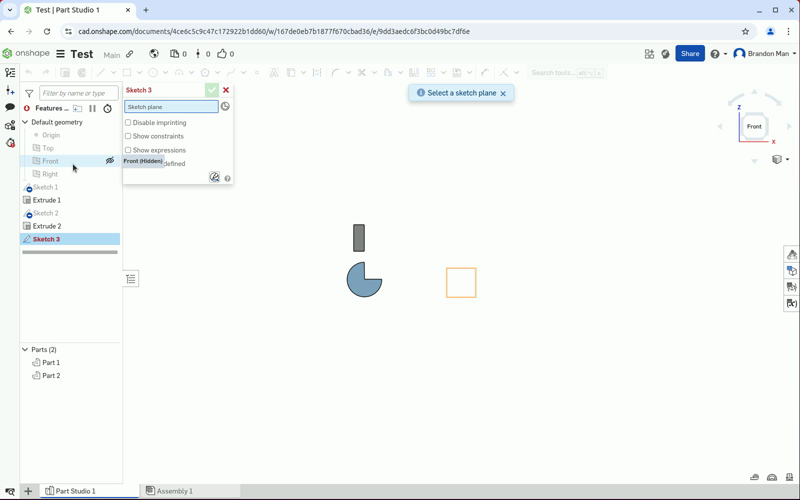
click(73, 163)
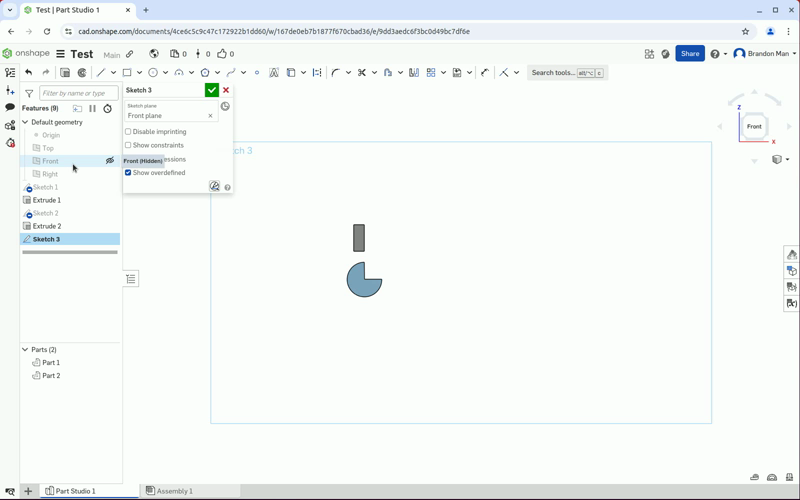
mouse_move(73, 352)
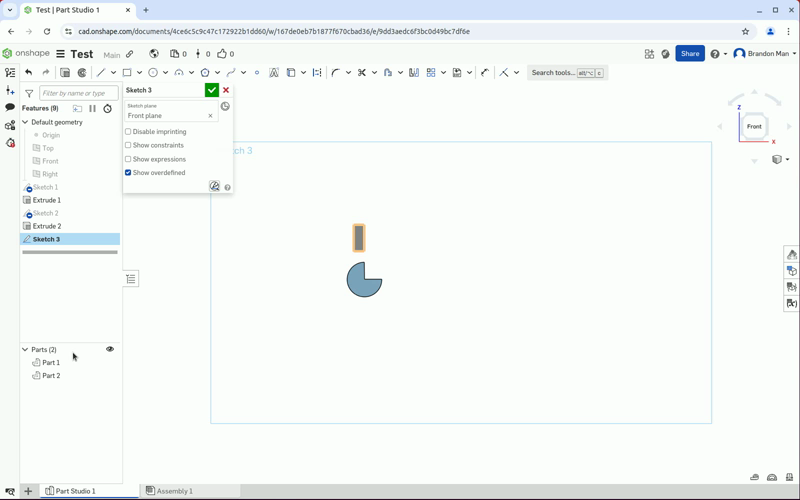
key(y)
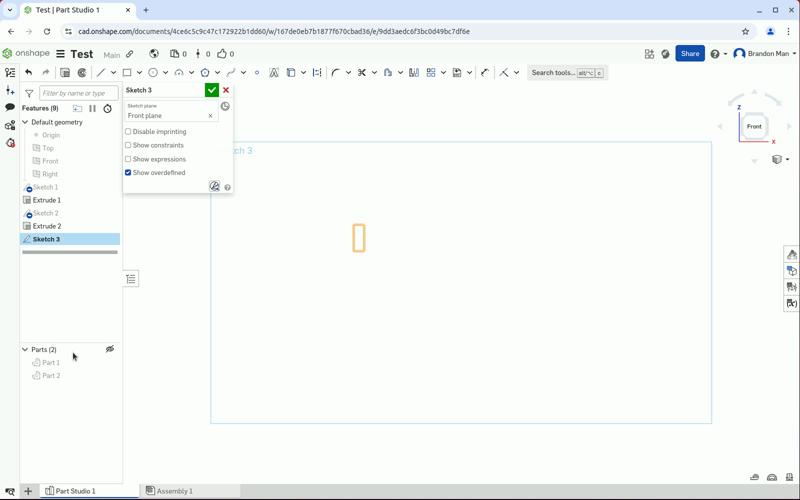
key(c)
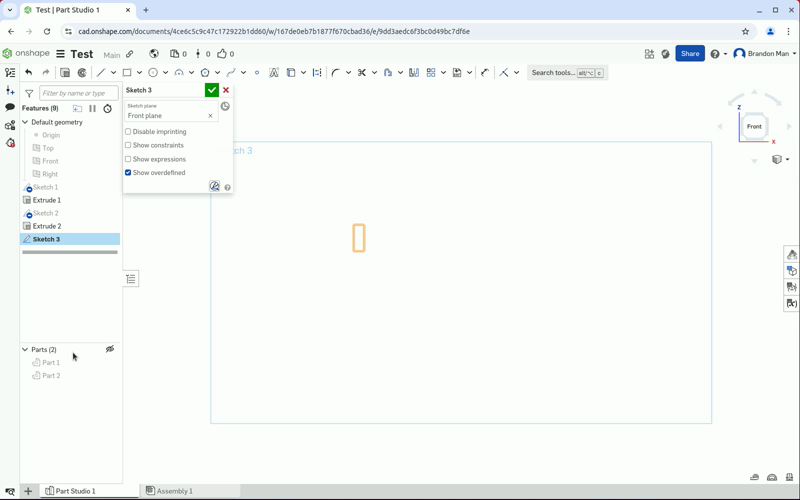
key_down(shift)
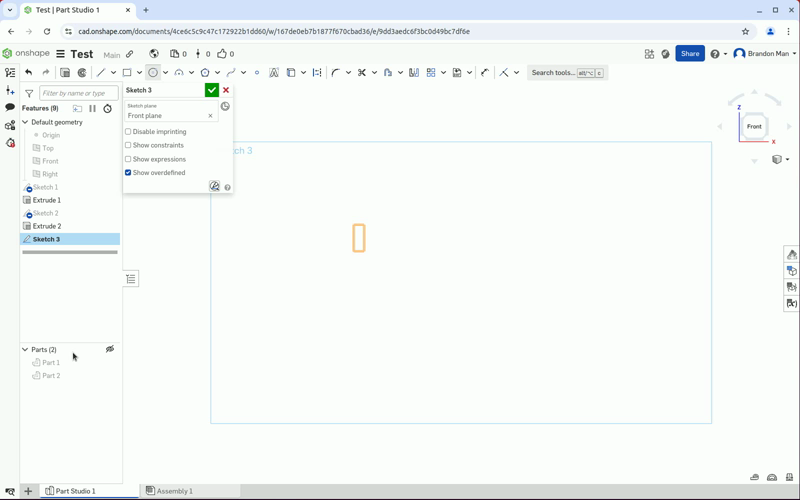
mouse_move(483, 279)
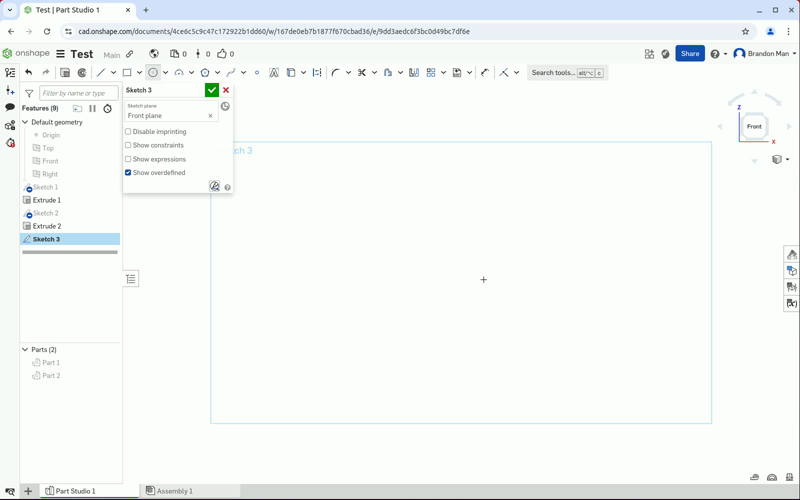
click(483, 279)
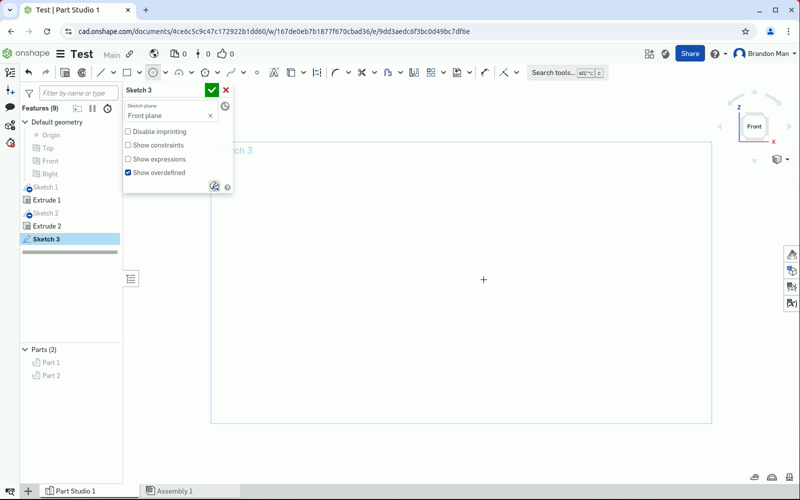
key_up(shift)
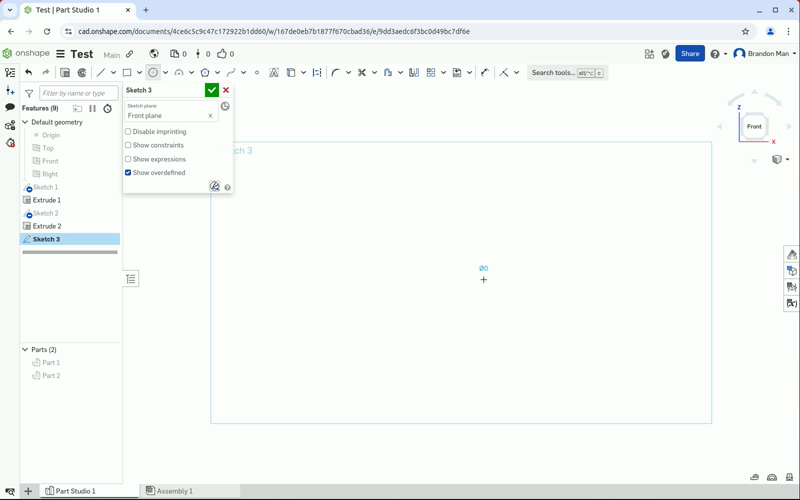
mouse_move(497, 279)
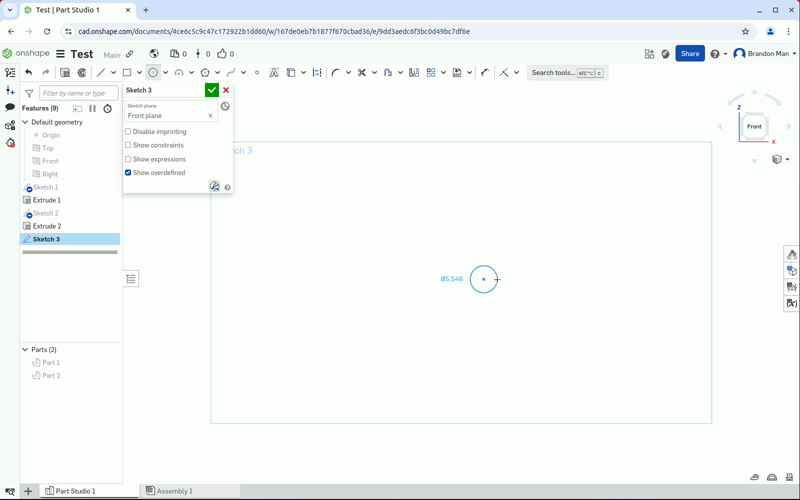
click(497, 279)
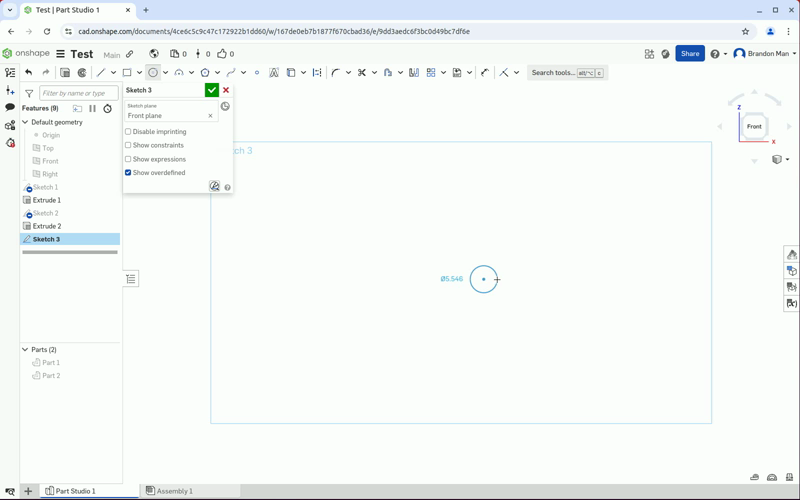
key(esc)
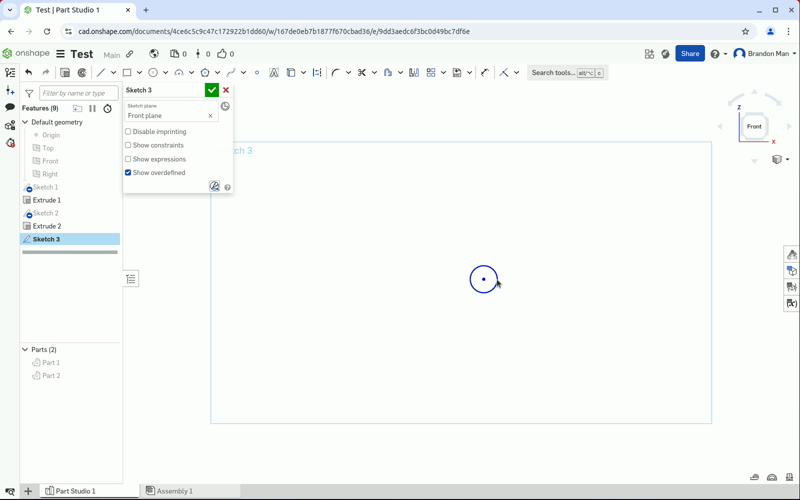
mouse_move(486, 283)
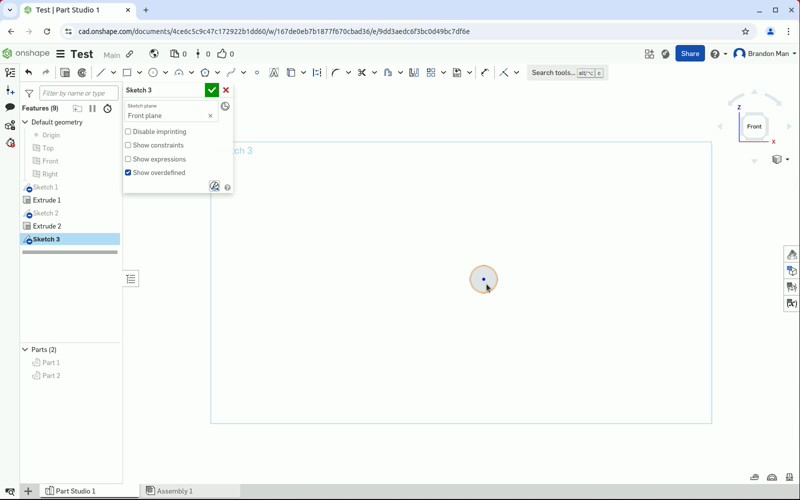
scroll(6)
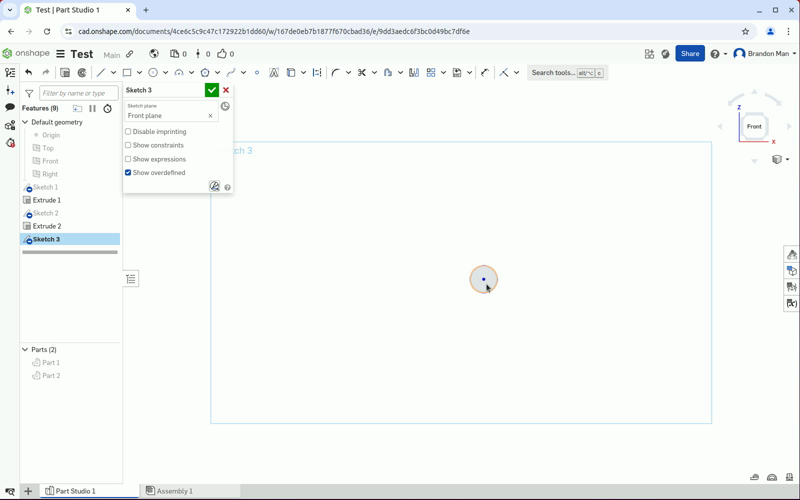
scroll(6)
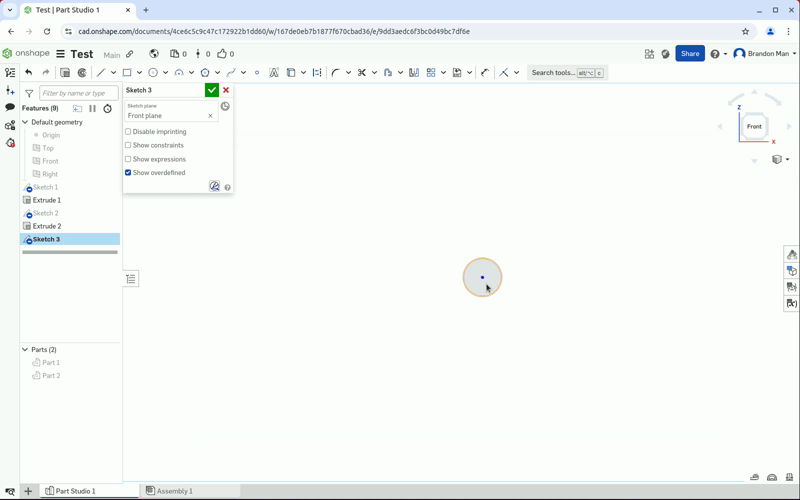
scroll(6)
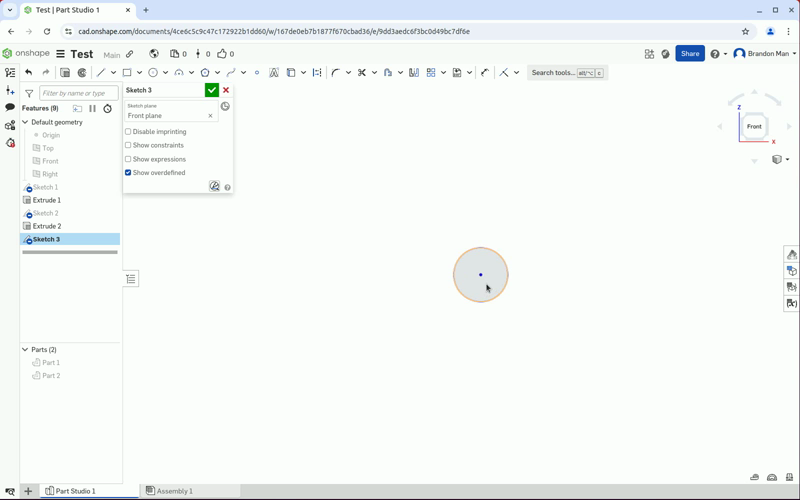
scroll(6)
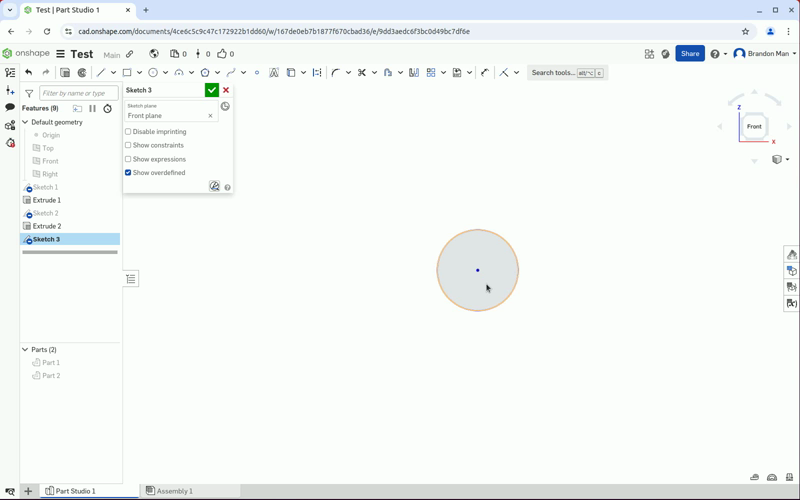
scroll(6)
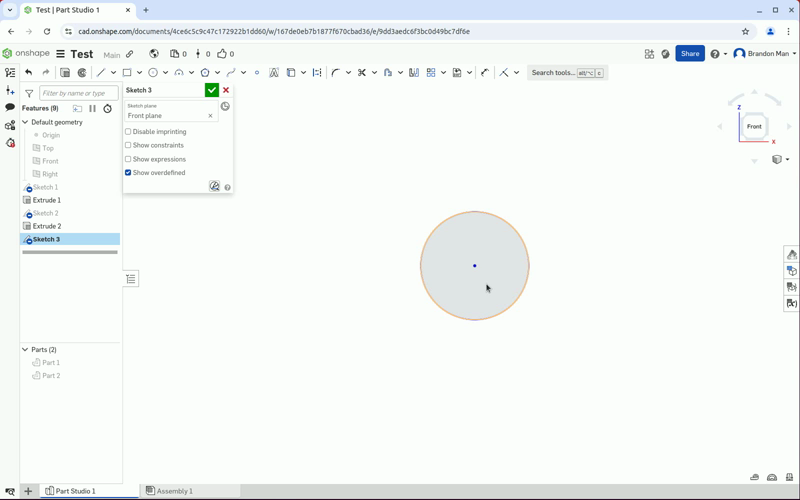
scroll(6)
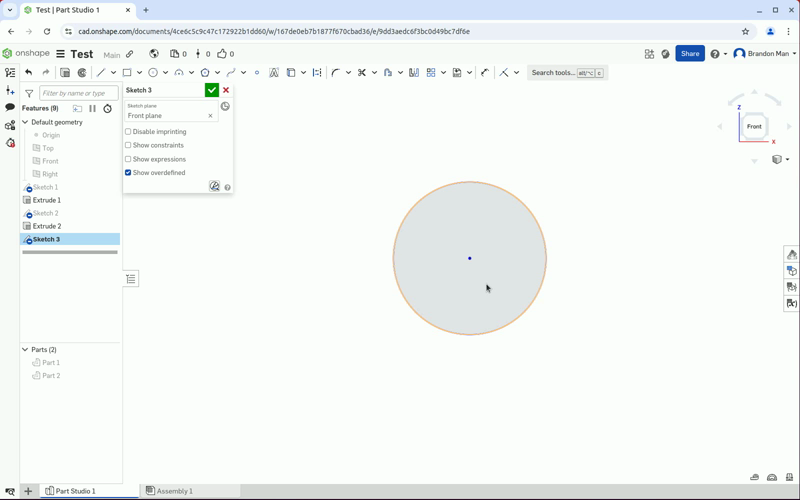
scroll(6)
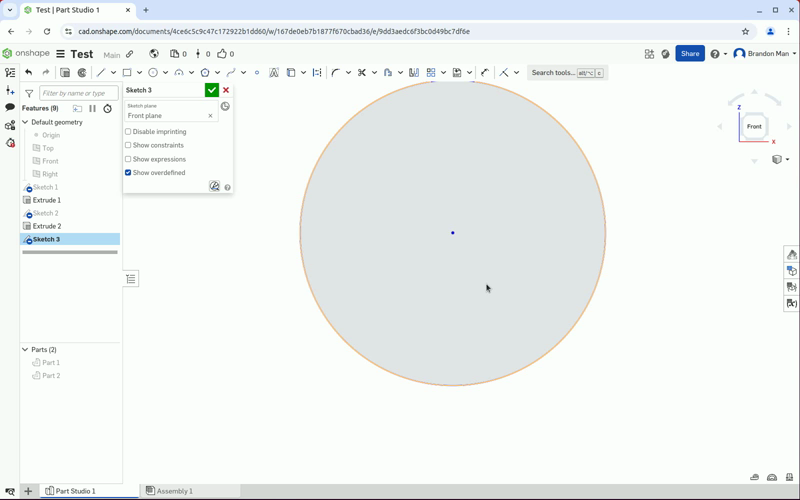
click(486, 283)
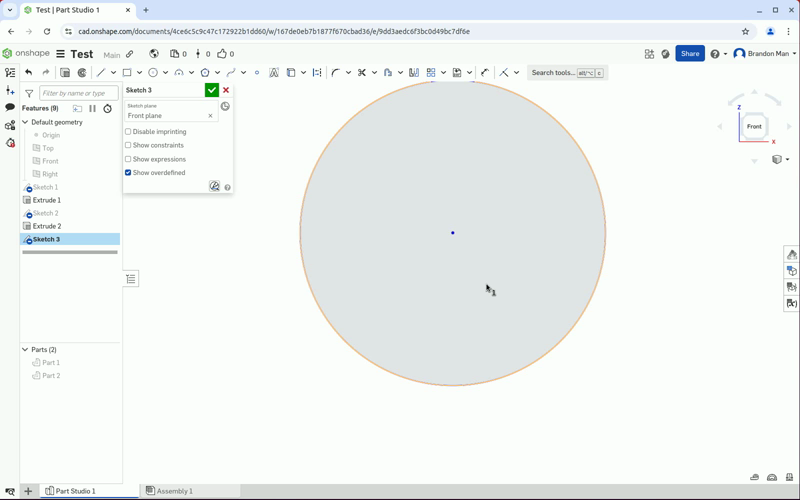
scroll(-6)
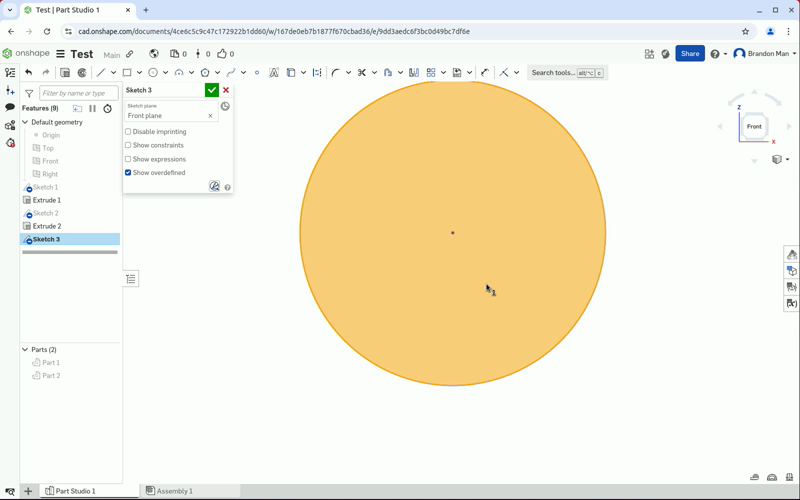
scroll(-6)
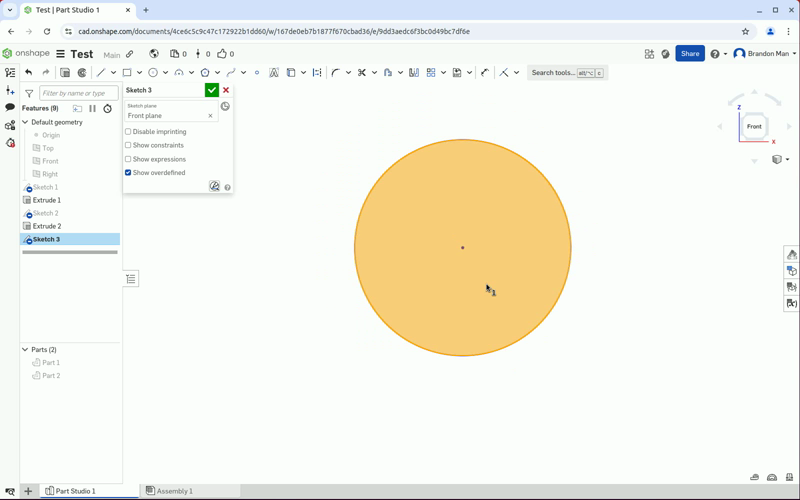
scroll(-6)
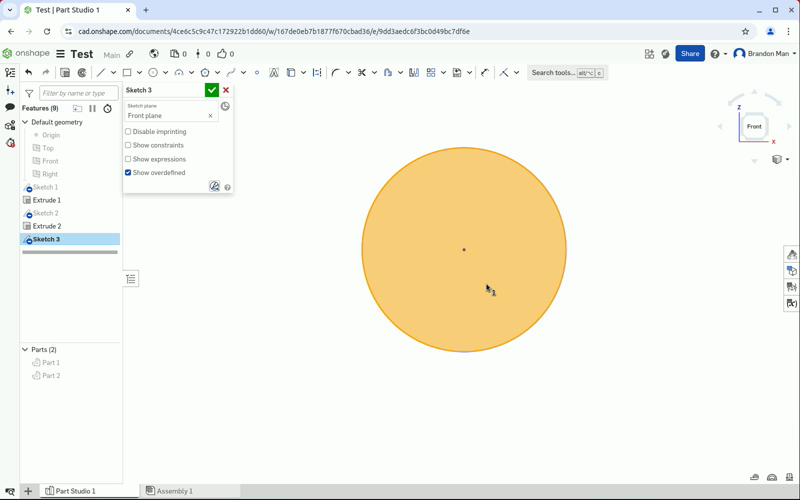
scroll(-6)
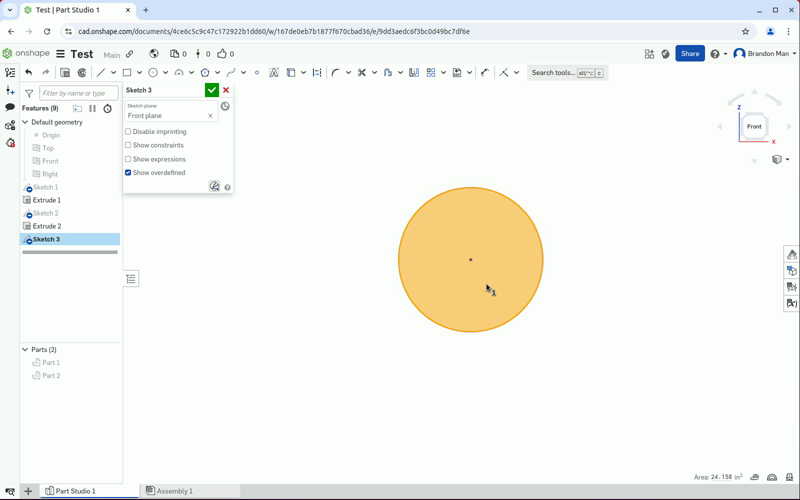
scroll(-6)
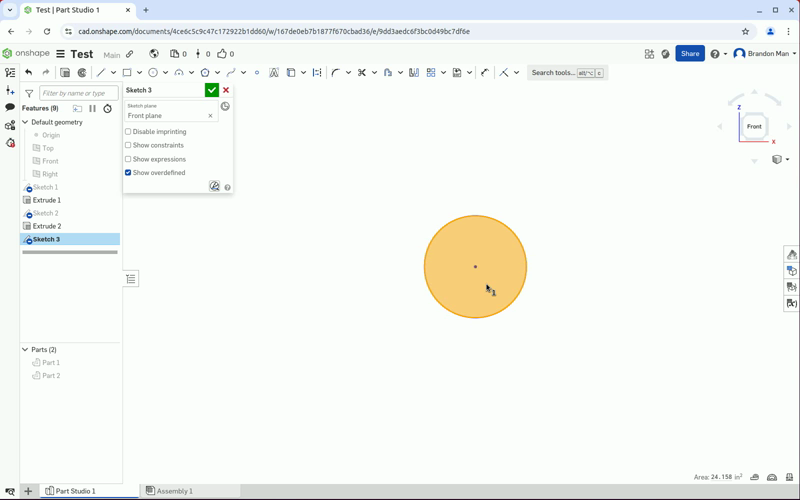
scroll(-6)
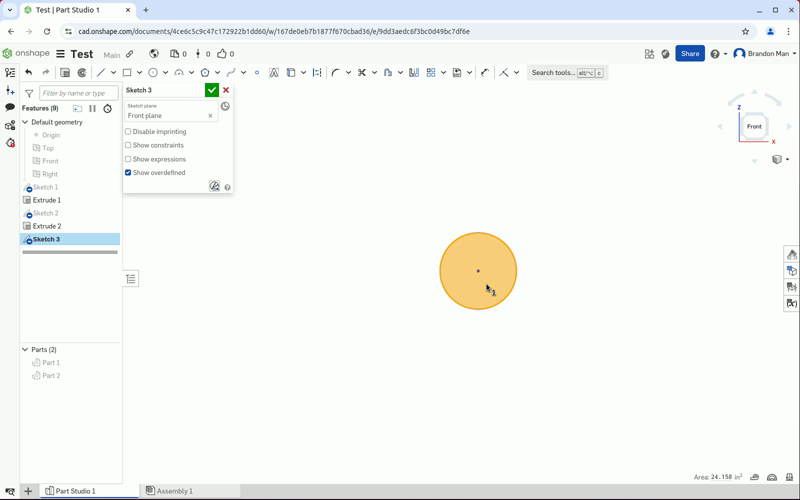
scroll(-6)
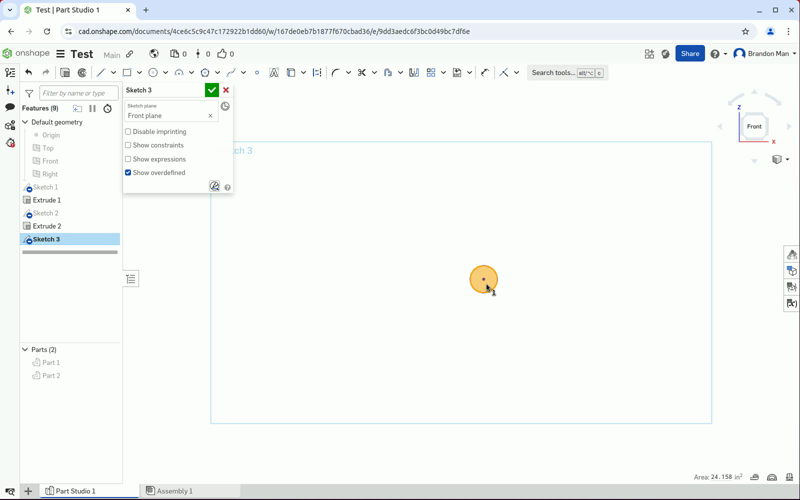
mouse_move(73, 352)
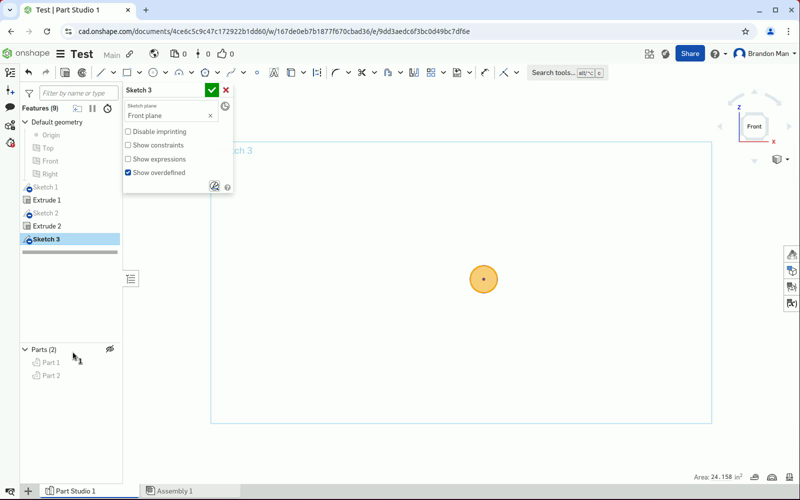
key(shift+y)
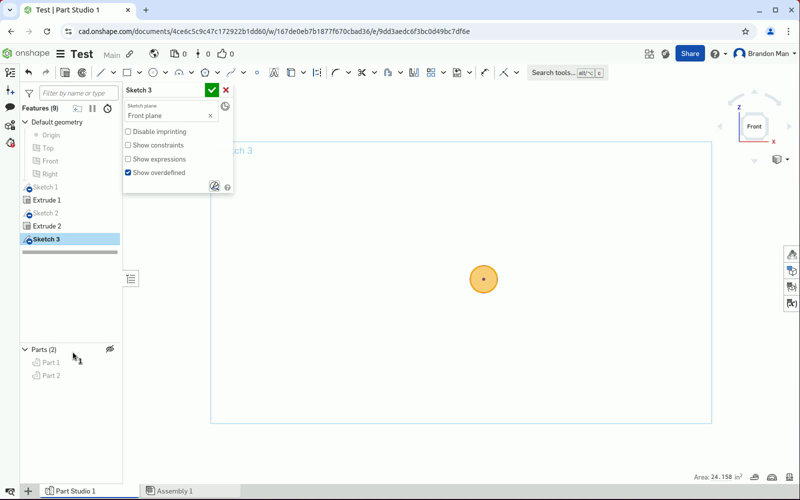
key(shift+e)
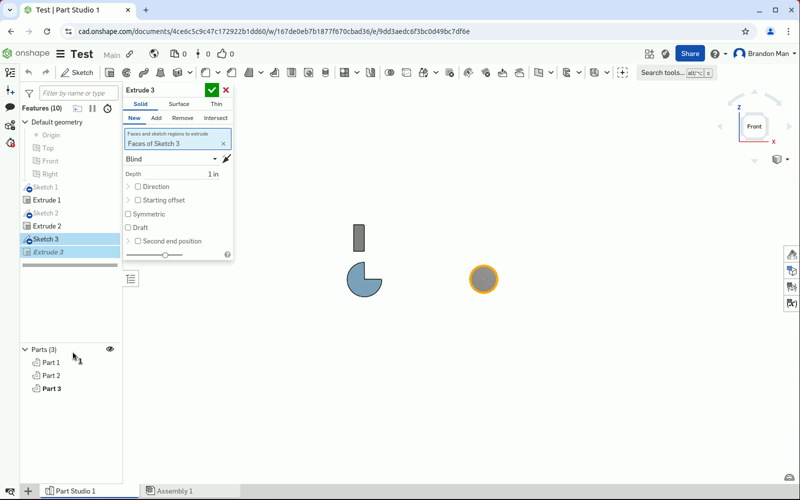
mouse_move(143, 106)
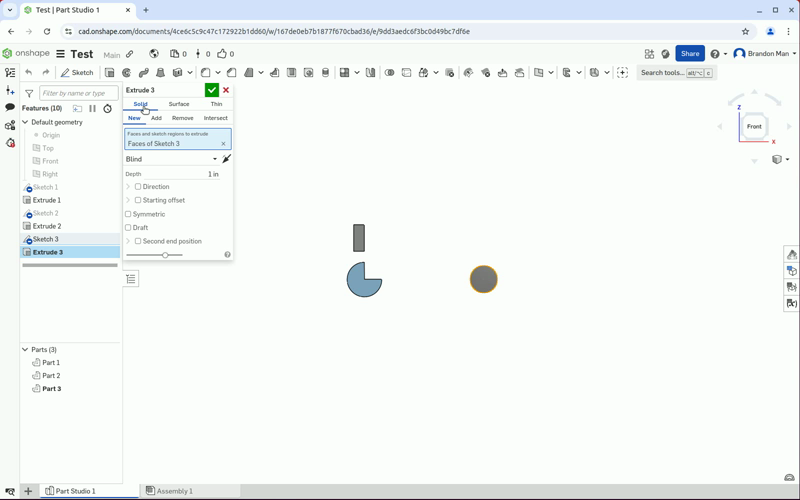
click(143, 106)
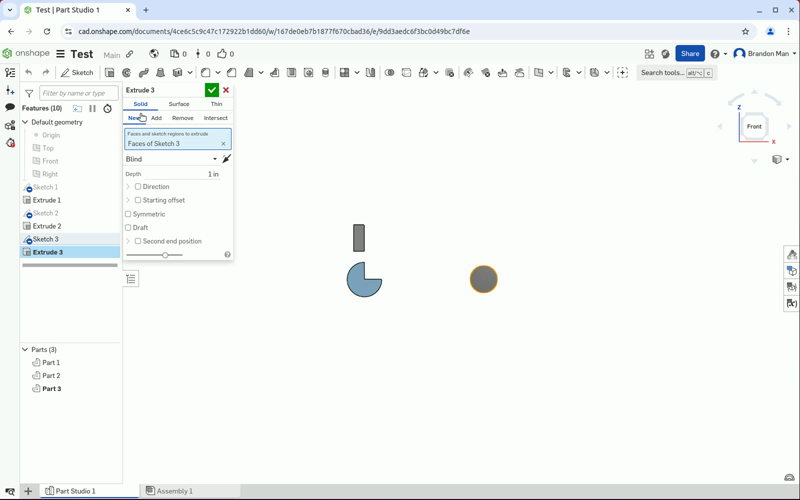
mouse_move(137, 120)
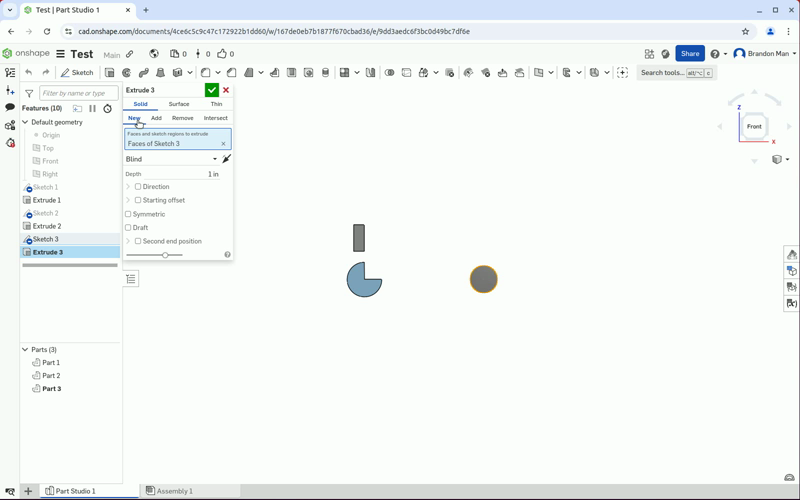
click(137, 120)
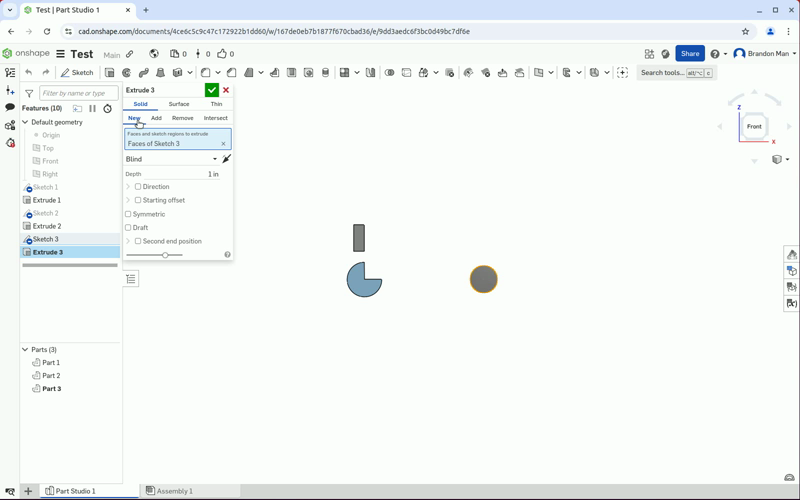
key(tab, 4)
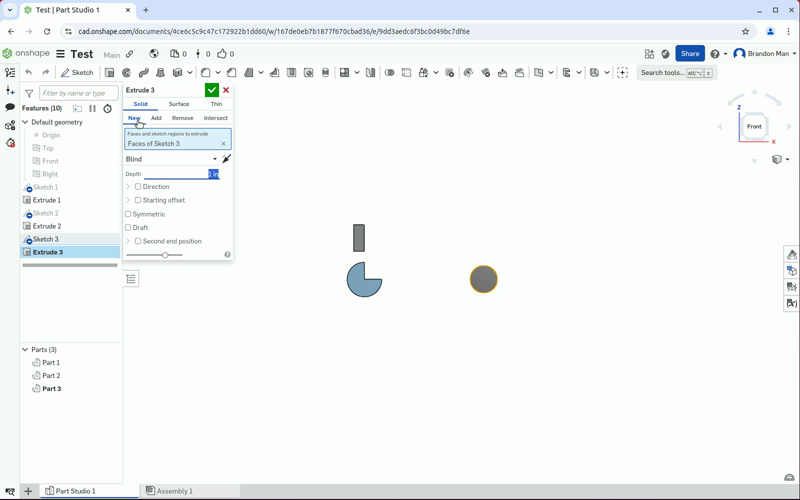
text(8.425)
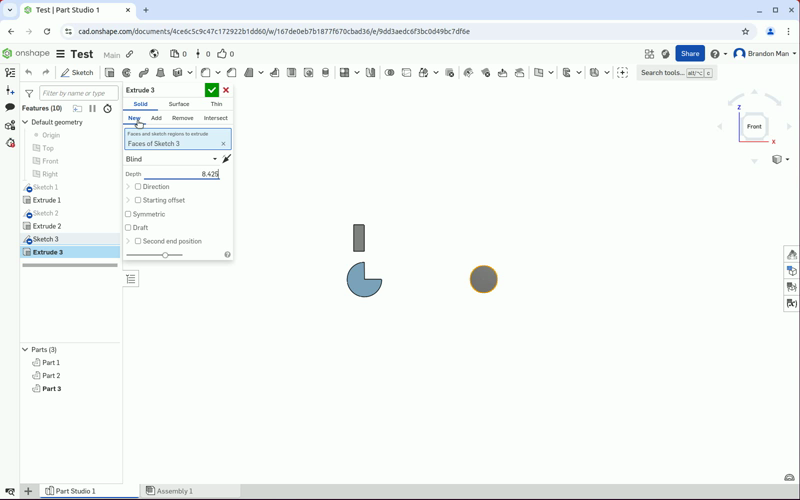
key(enter)
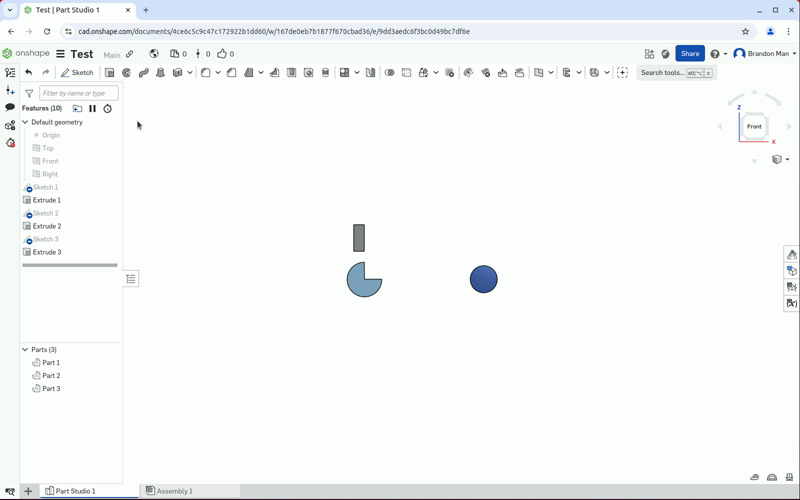
key(shift+h)
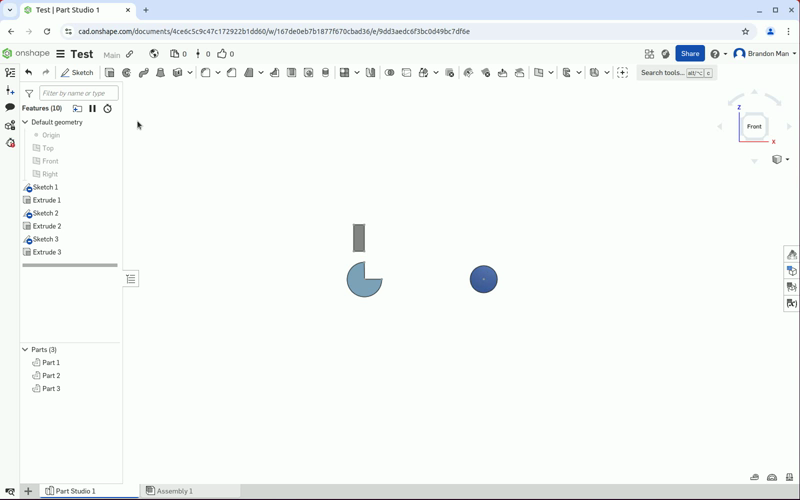
key(shift+h)
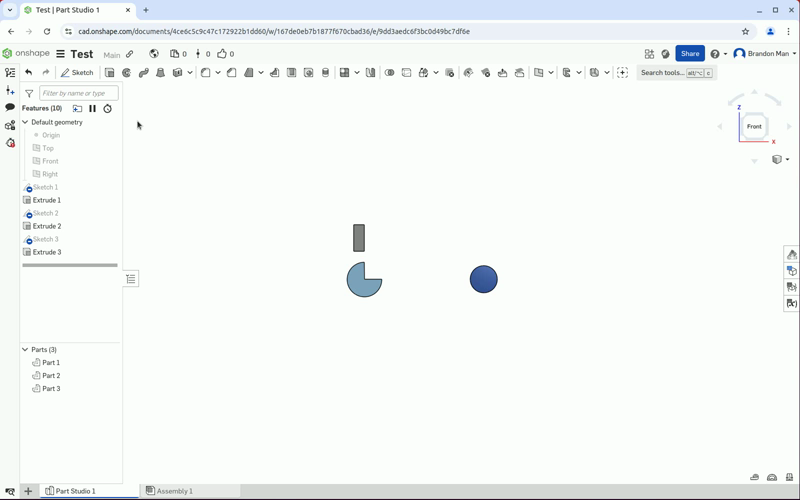
mouse_move(73, 189)
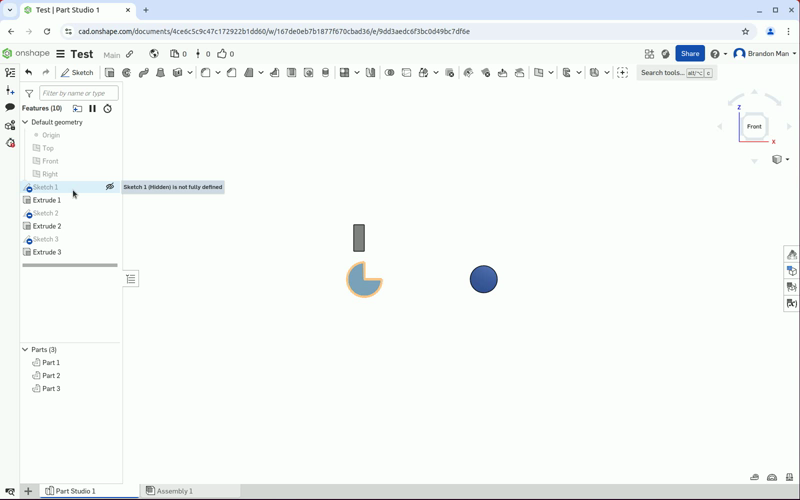
click(73, 189)
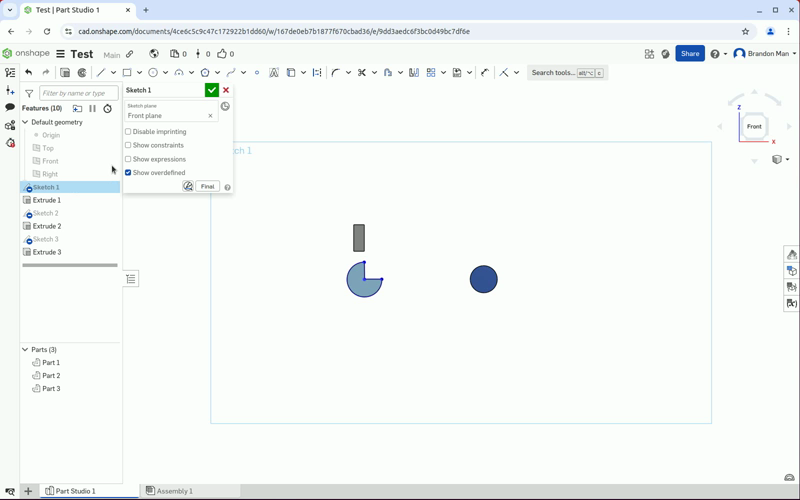
mouse_move(229, 92)
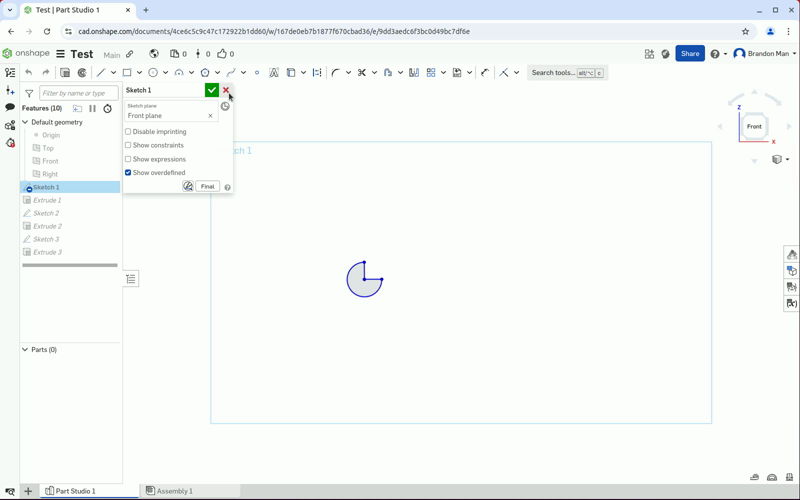
click(229, 92)
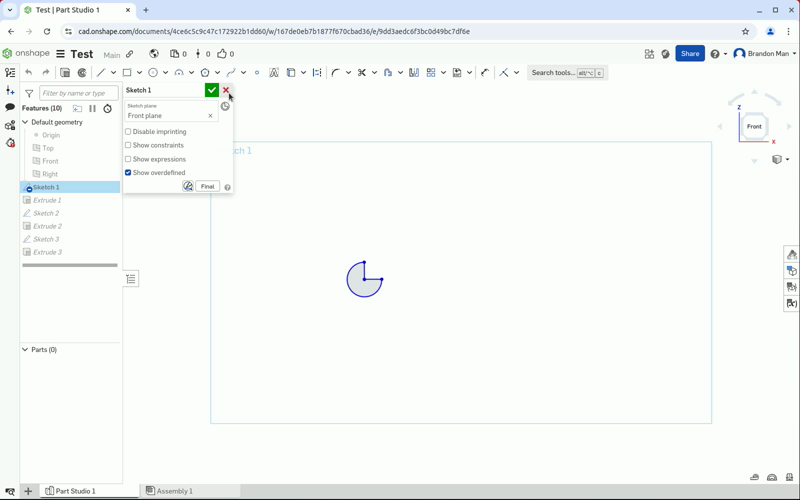
key(shift+s)
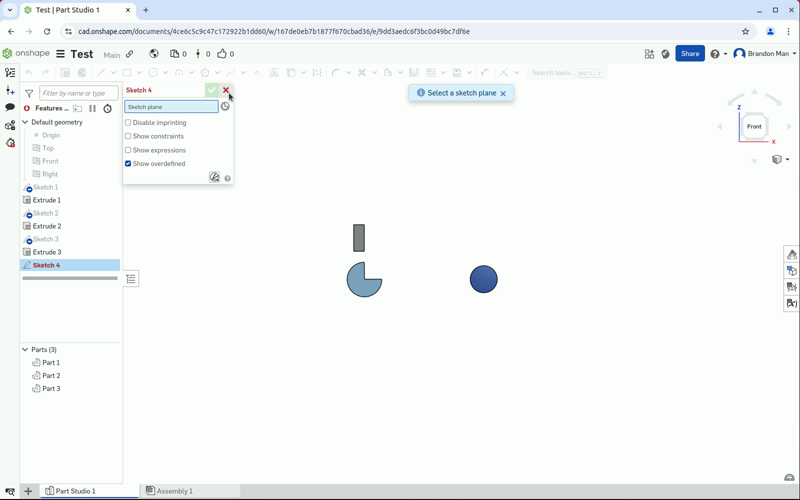
mouse_move(73, 163)
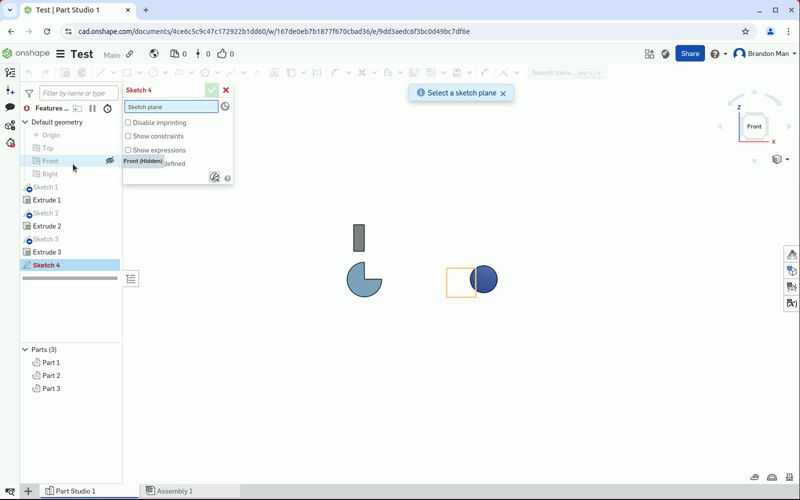
click(73, 163)
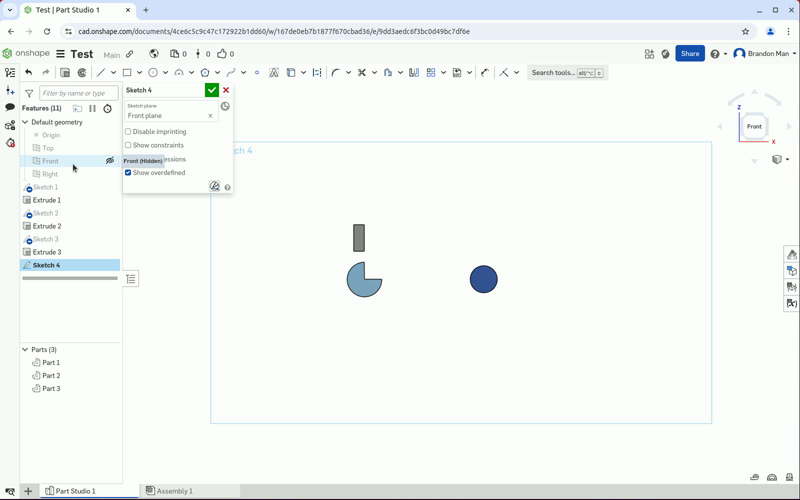
mouse_move(73, 352)
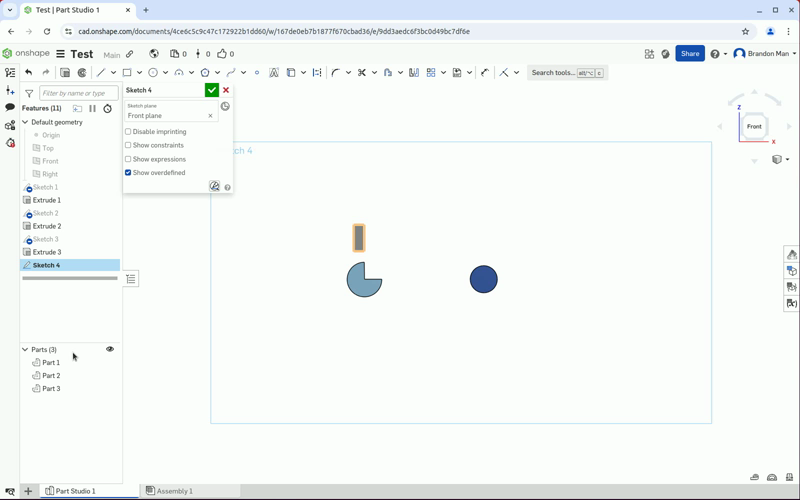
key(y)
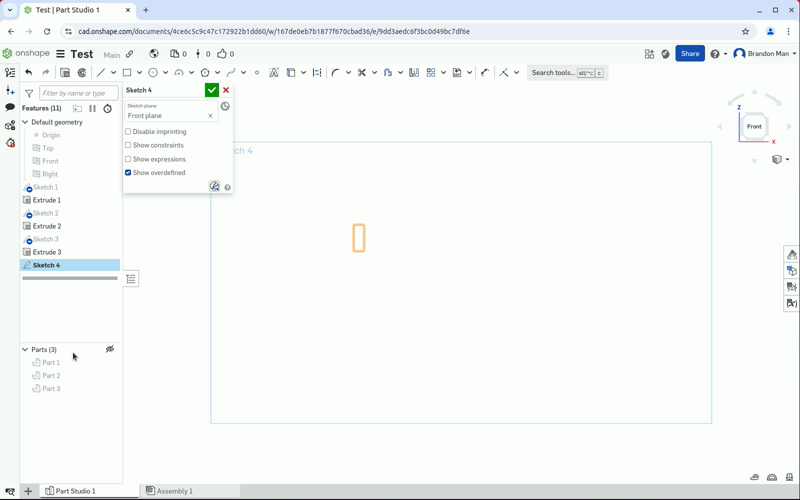
key(c)
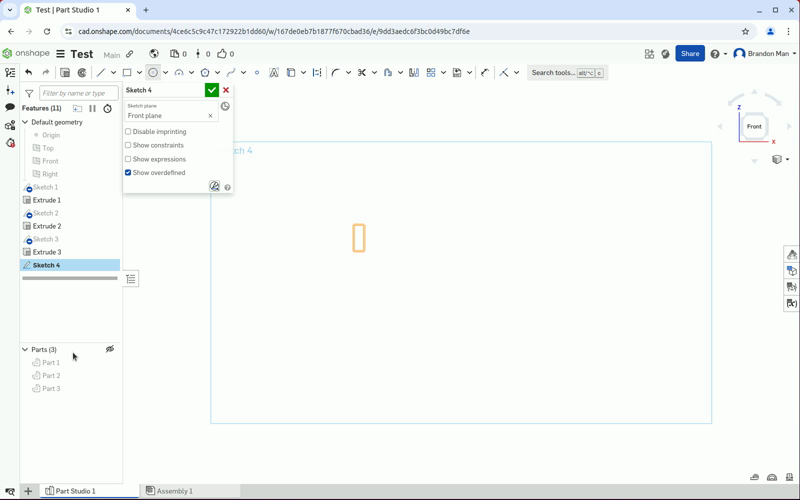
key_down(shift)
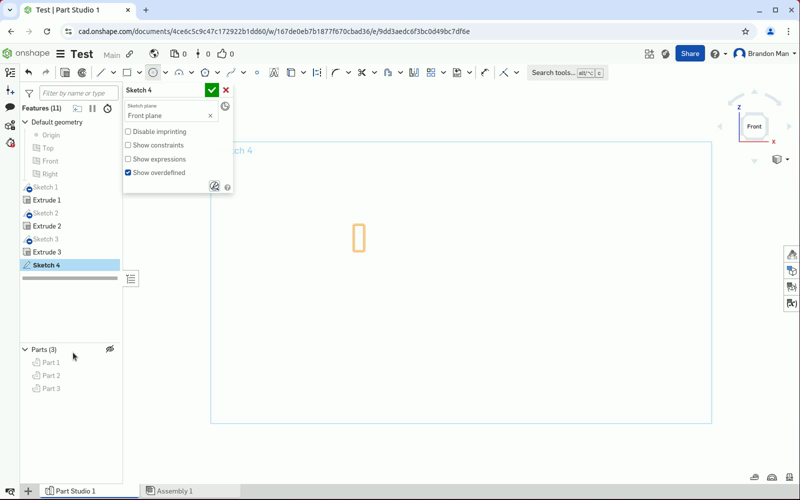
mouse_move(428, 246)
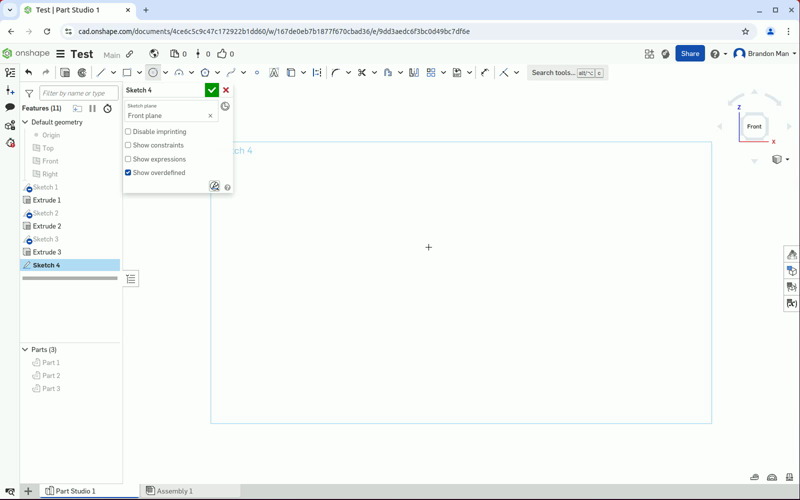
click(428, 246)
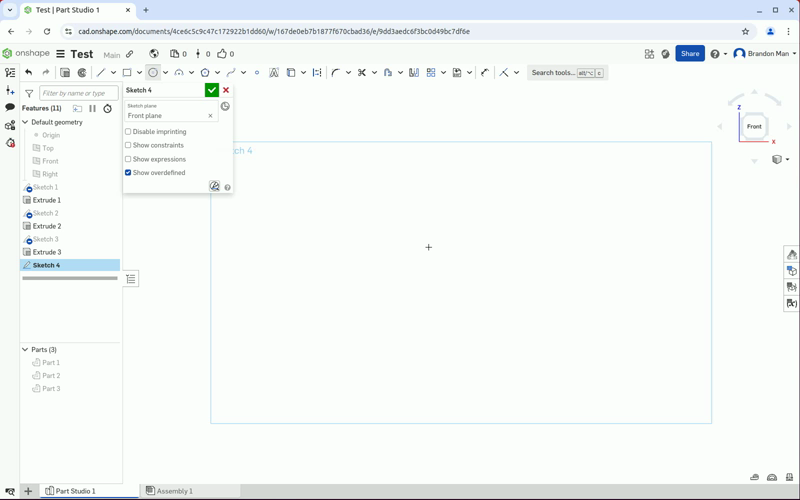
key_up(shift)
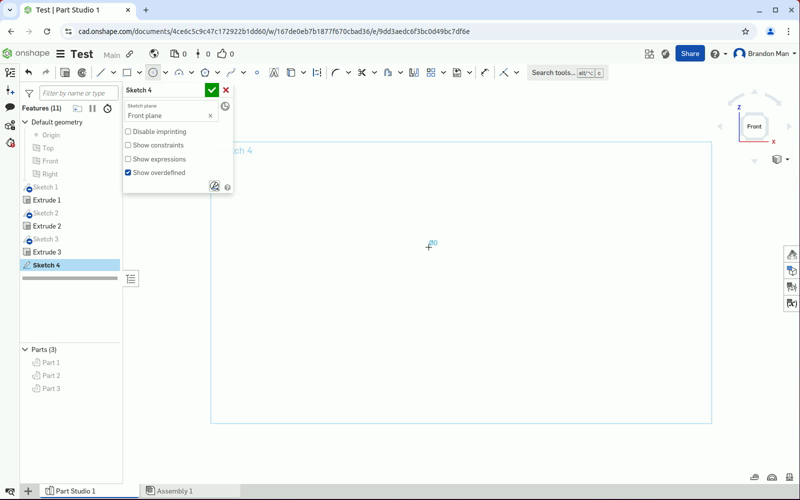
mouse_move(439, 246)
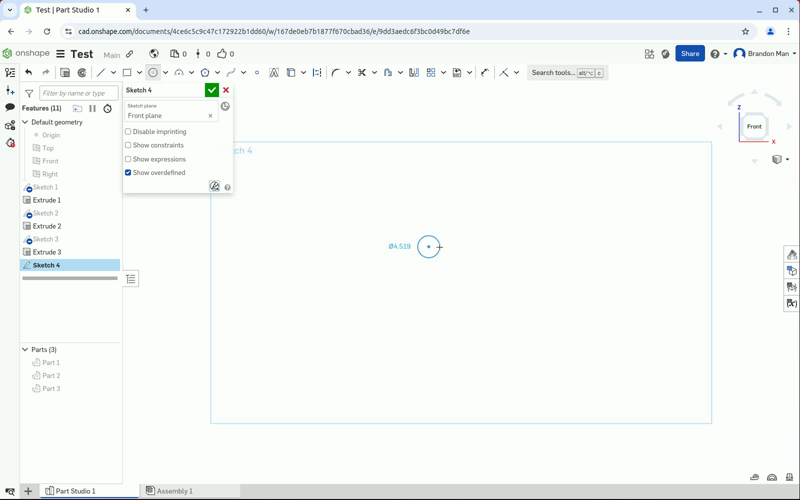
click(439, 246)
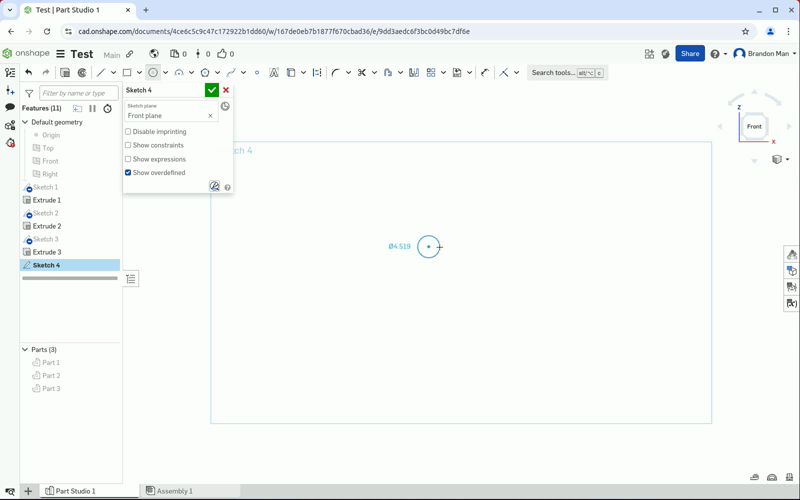
key(esc)
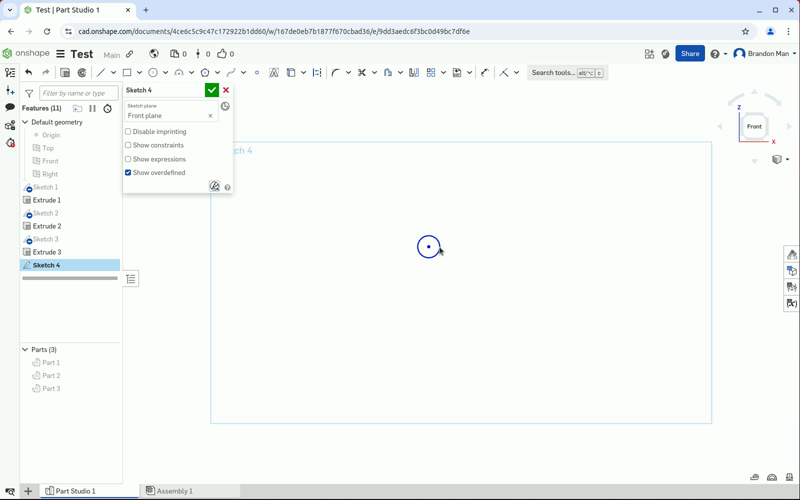
mouse_move(422, 242)
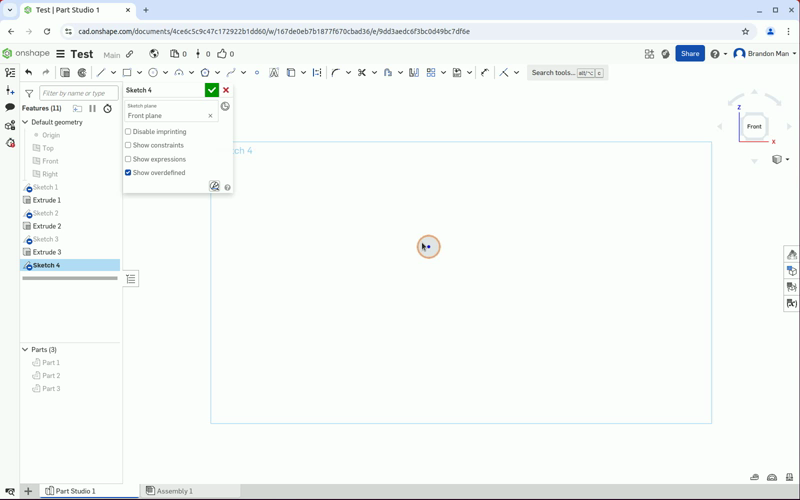
scroll(6)
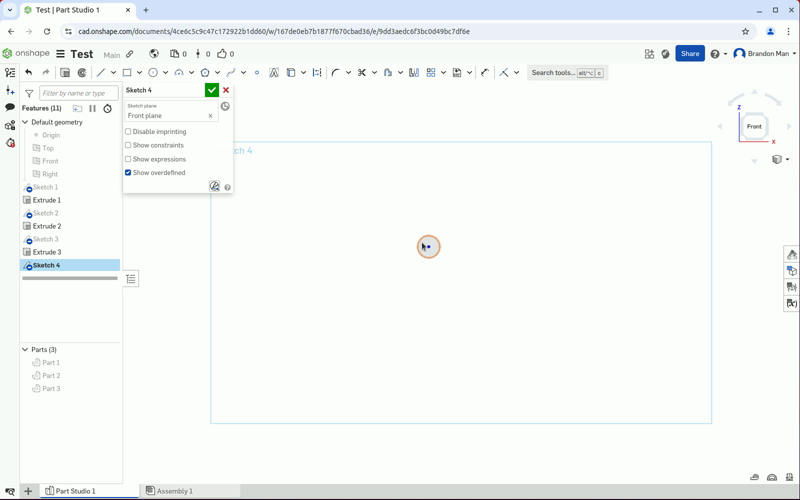
scroll(6)
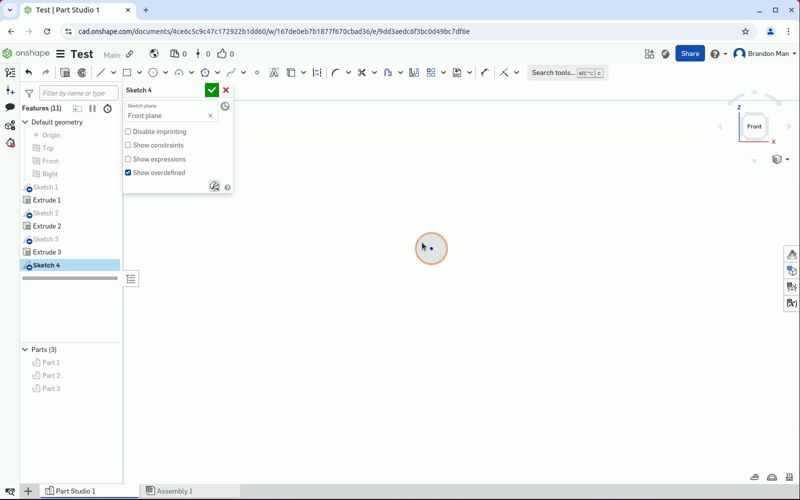
scroll(6)
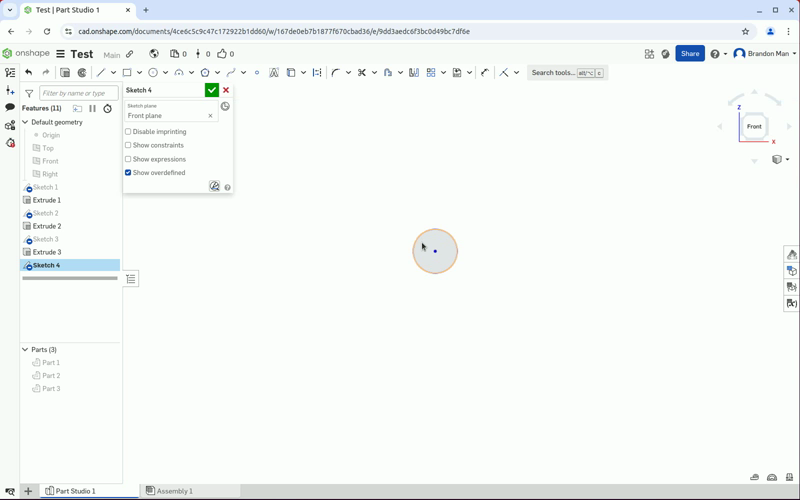
scroll(6)
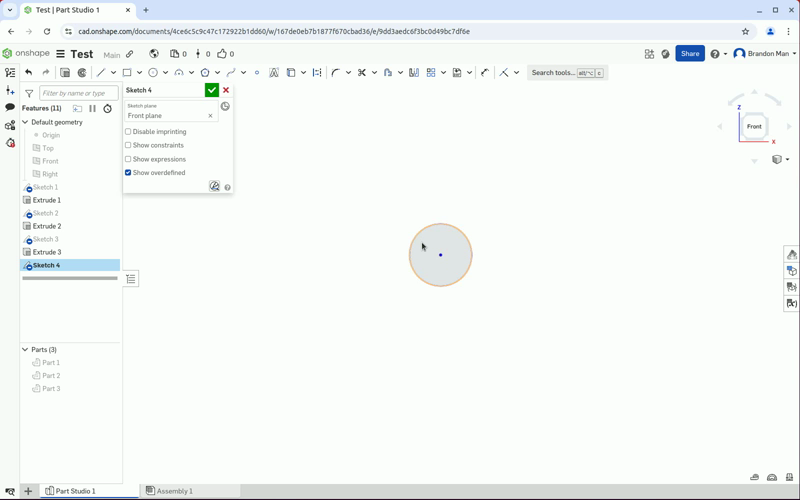
scroll(6)
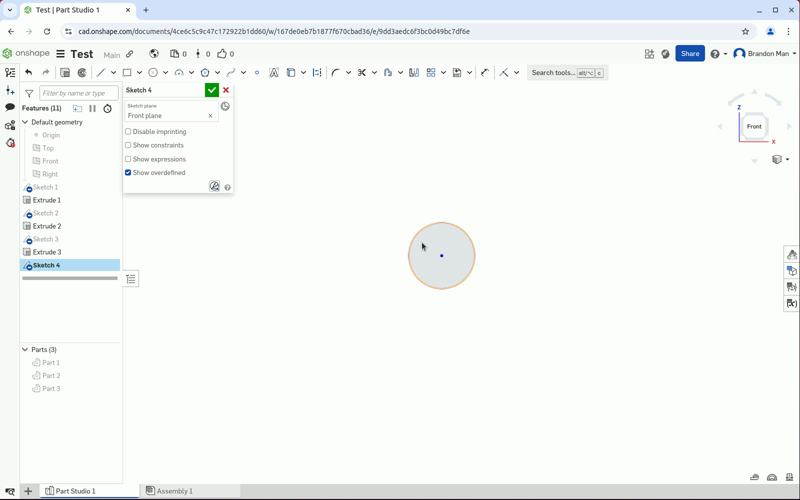
scroll(6)
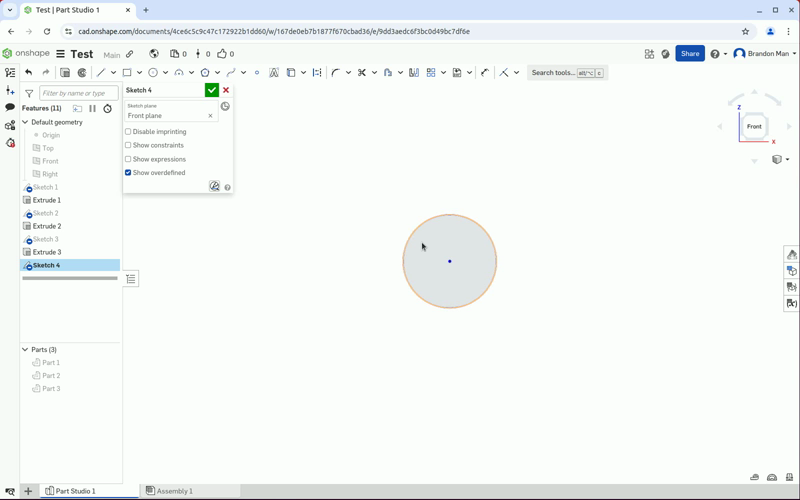
scroll(6)
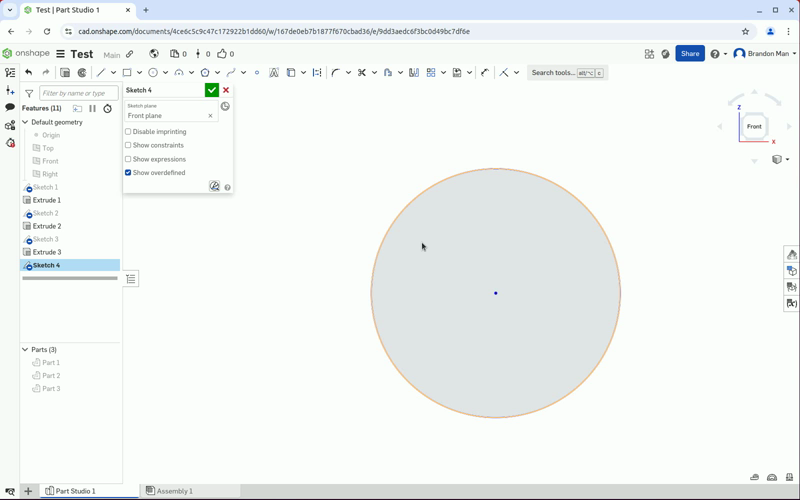
click(422, 242)
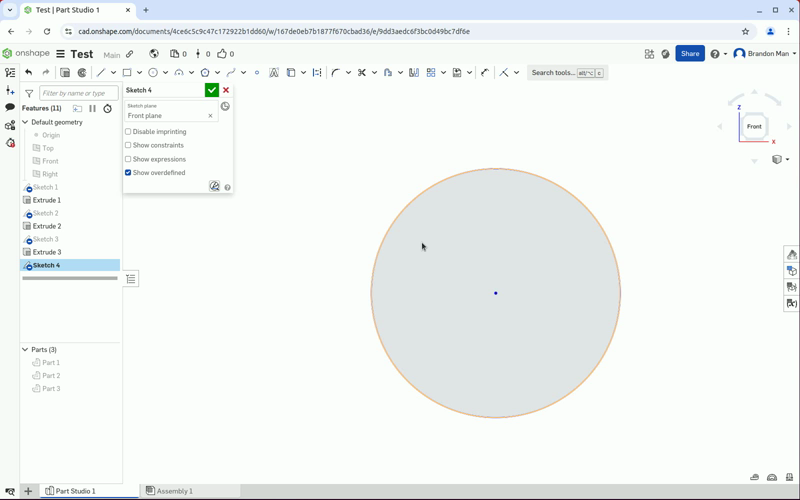
scroll(-6)
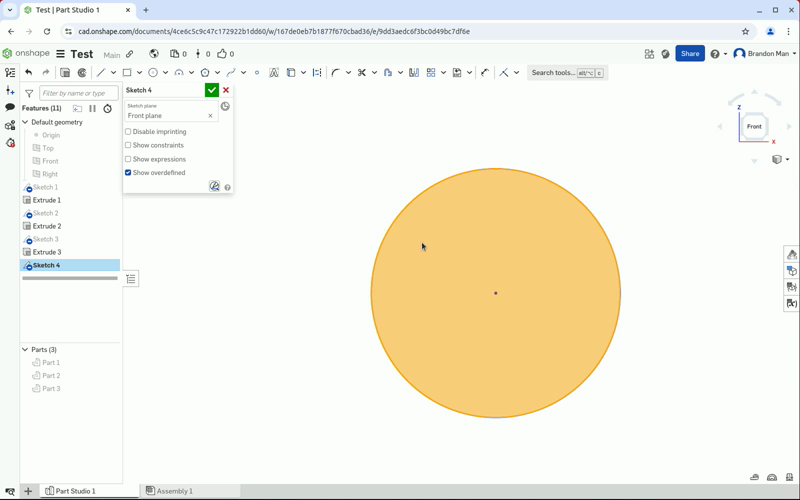
scroll(-6)
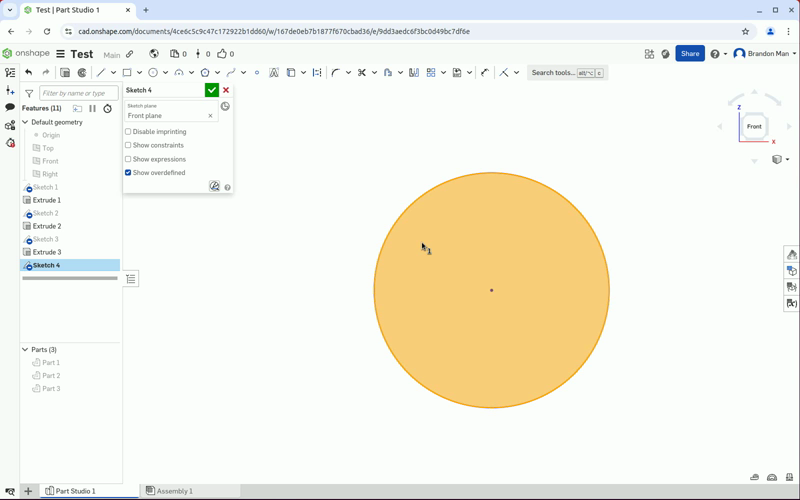
scroll(-6)
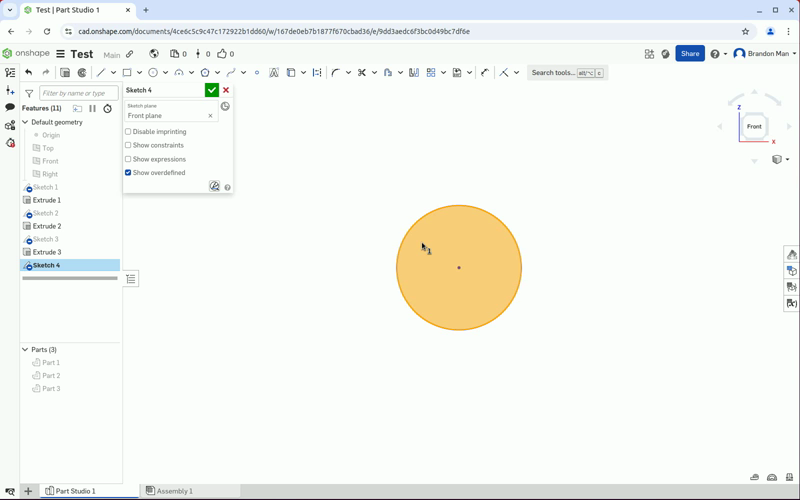
scroll(-6)
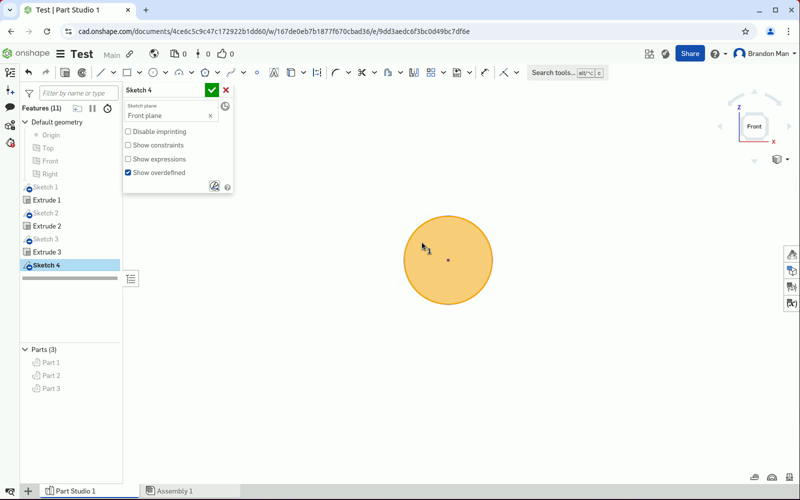
scroll(-6)
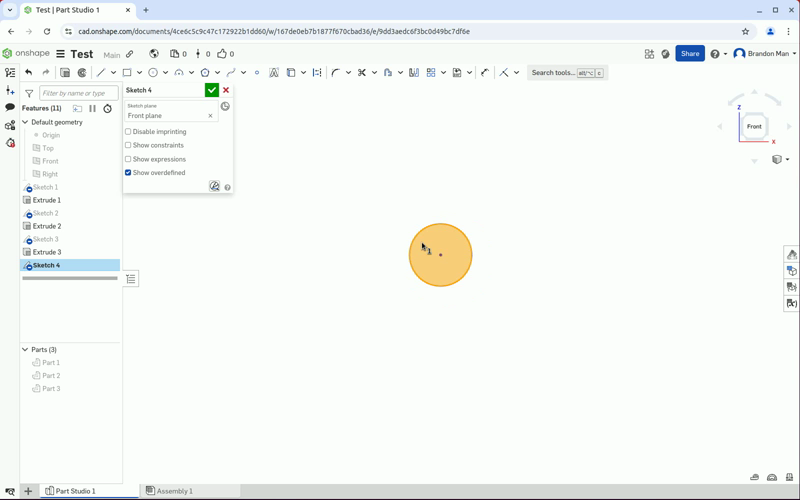
scroll(-6)
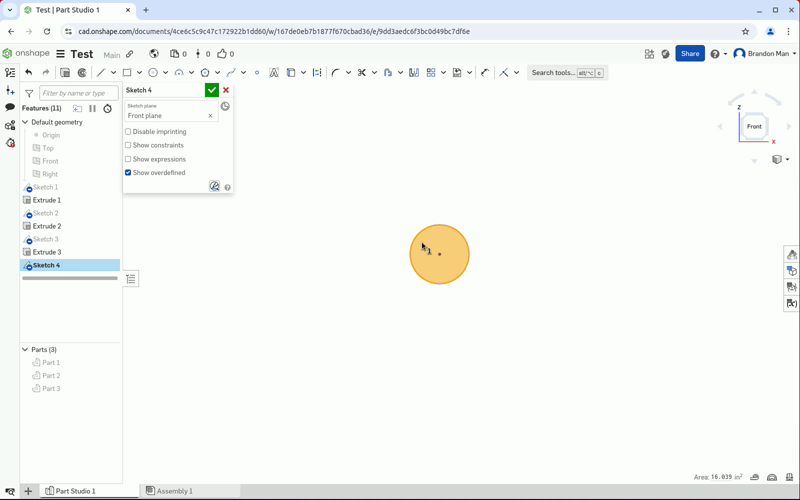
scroll(-6)
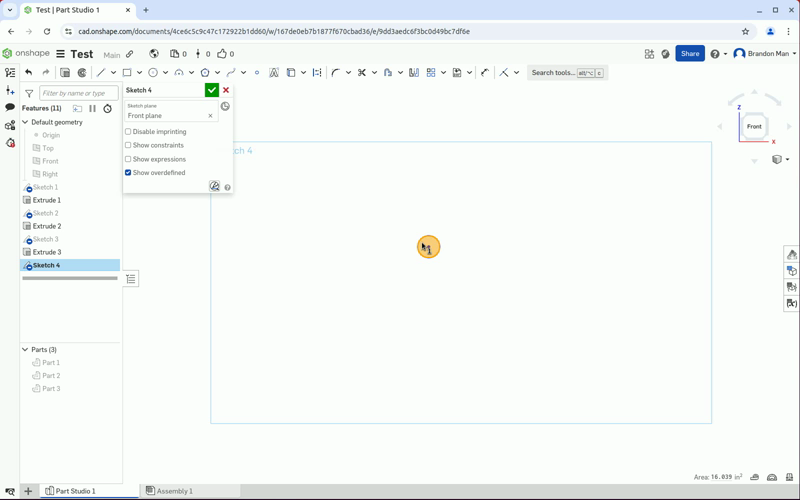
mouse_move(73, 352)
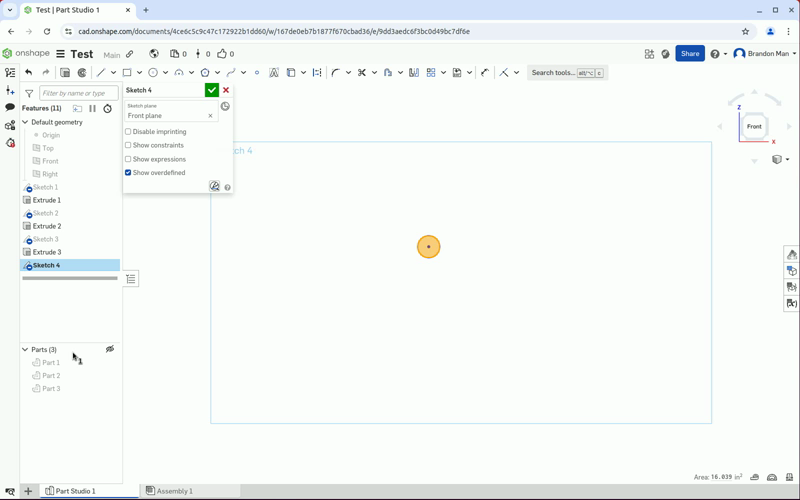
key(shift+y)
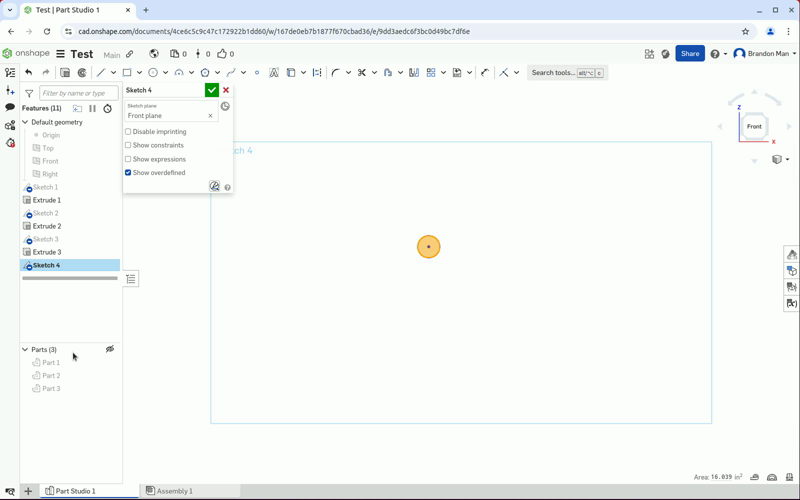
key(shift+e)
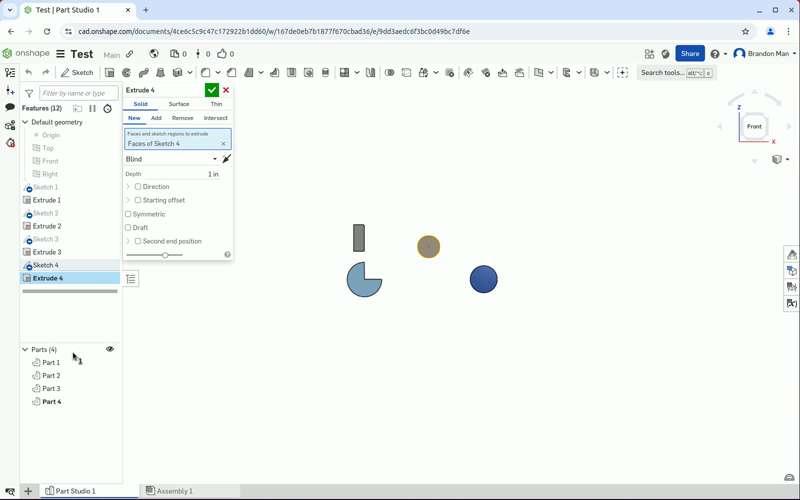
mouse_move(143, 106)
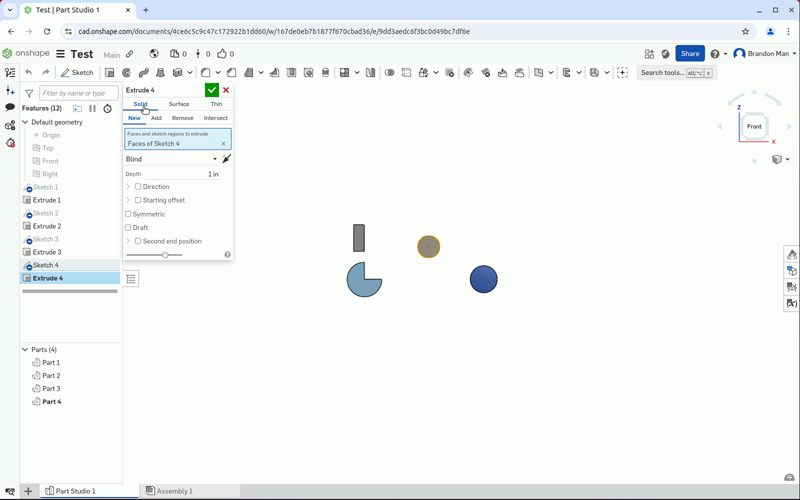
click(143, 106)
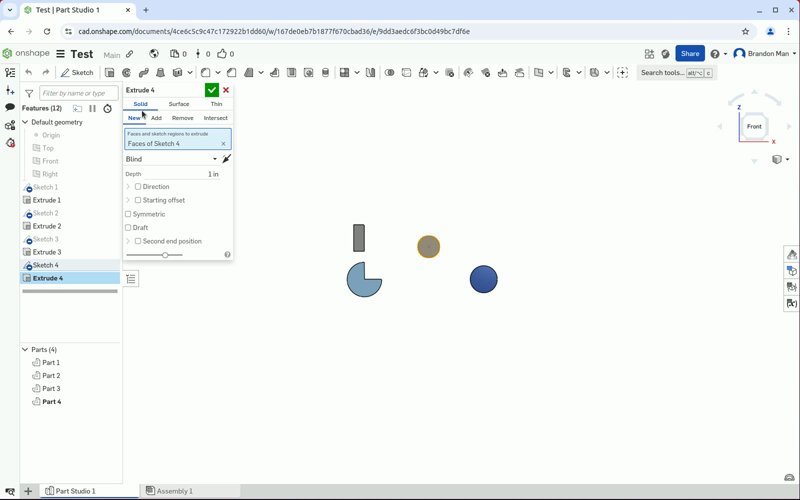
mouse_move(137, 120)
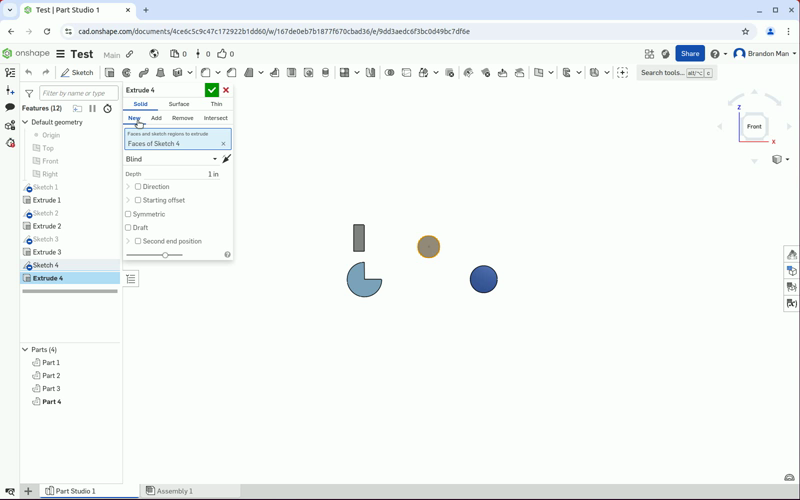
click(137, 120)
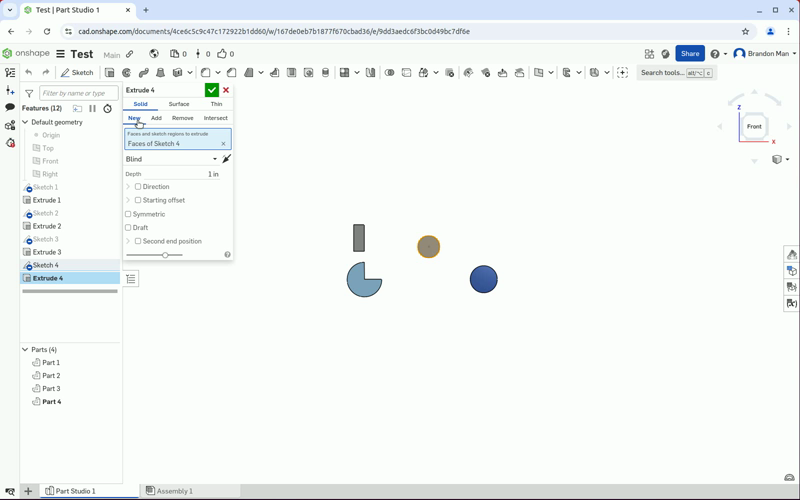
key(tab, 4)
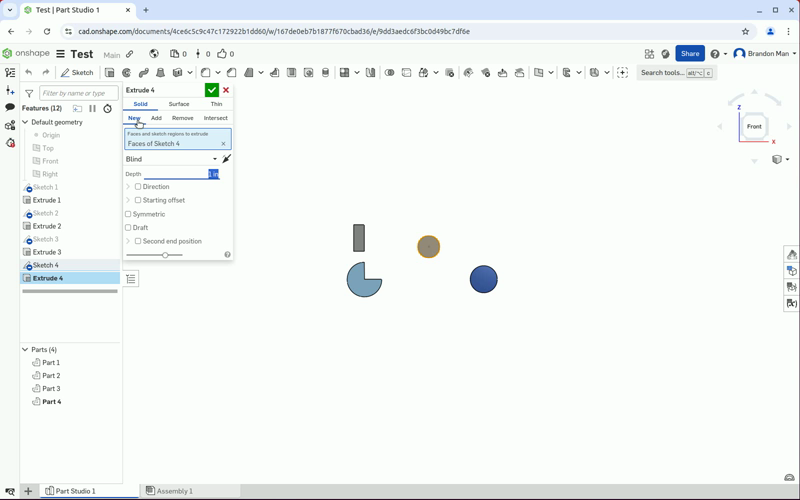
text(8.425)
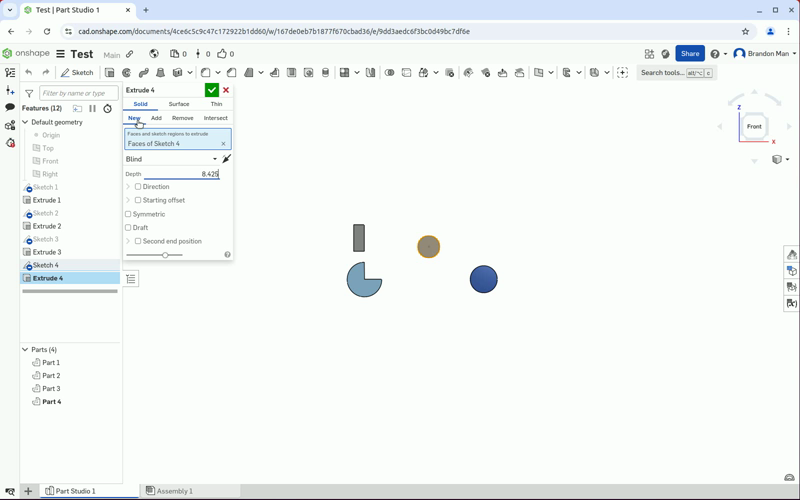
key(enter)
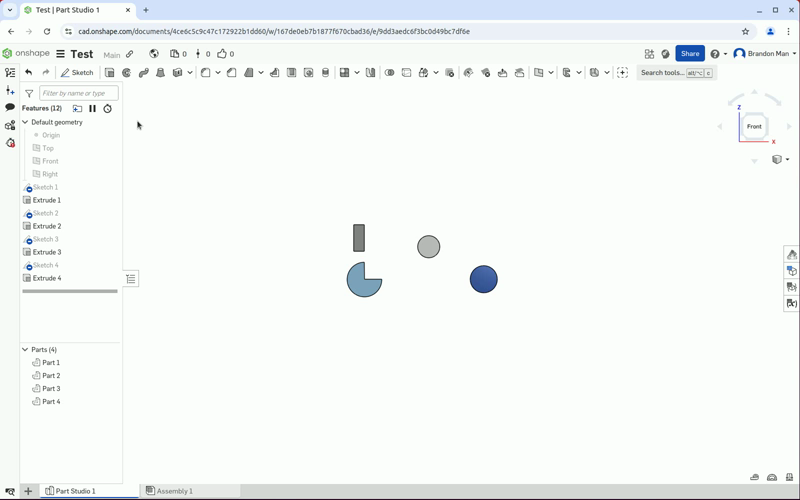
key(shift+h)
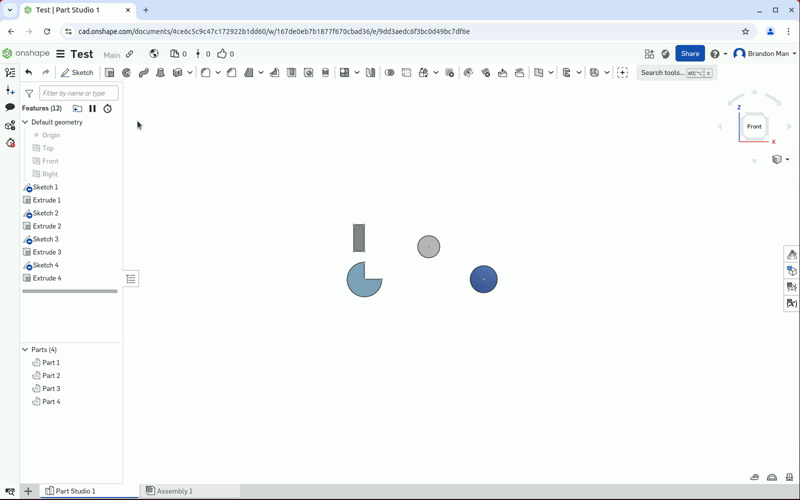
key(shift+h)
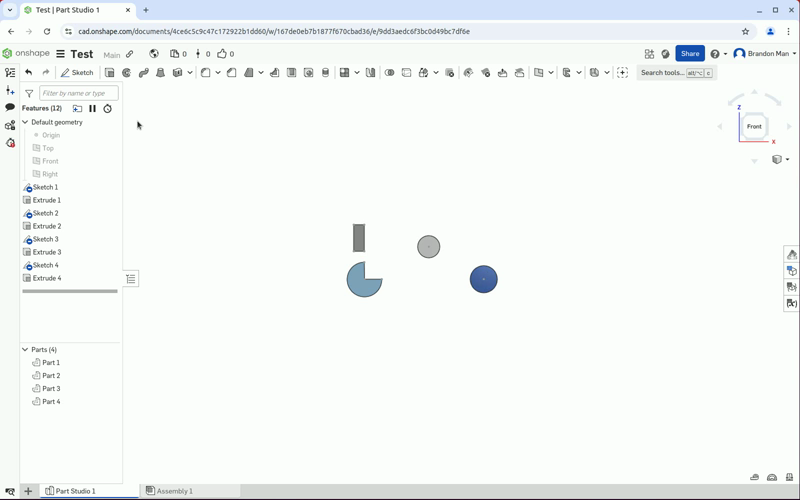
key(shift+7)
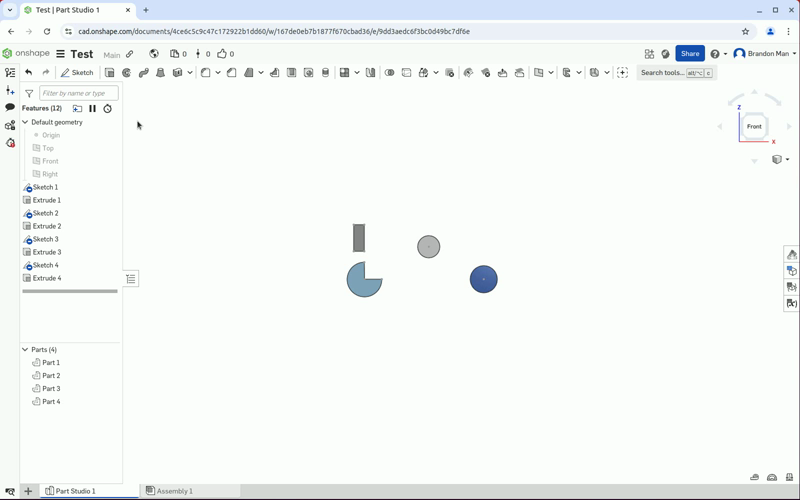
key(left, 2)
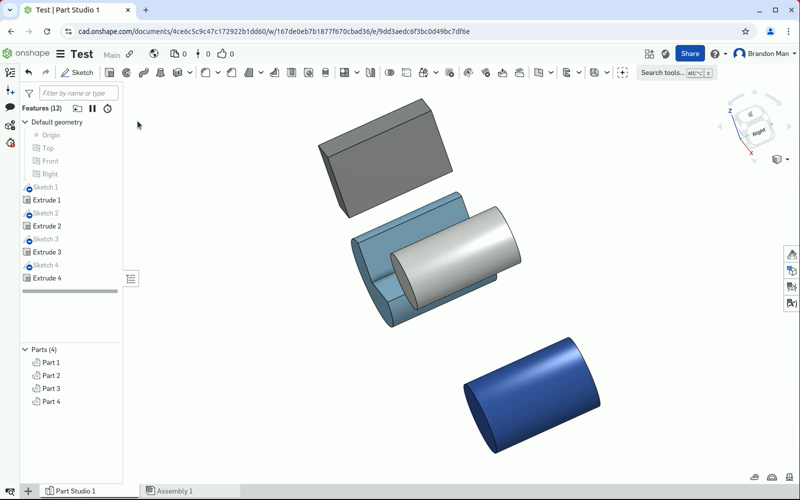
key(down, 2)
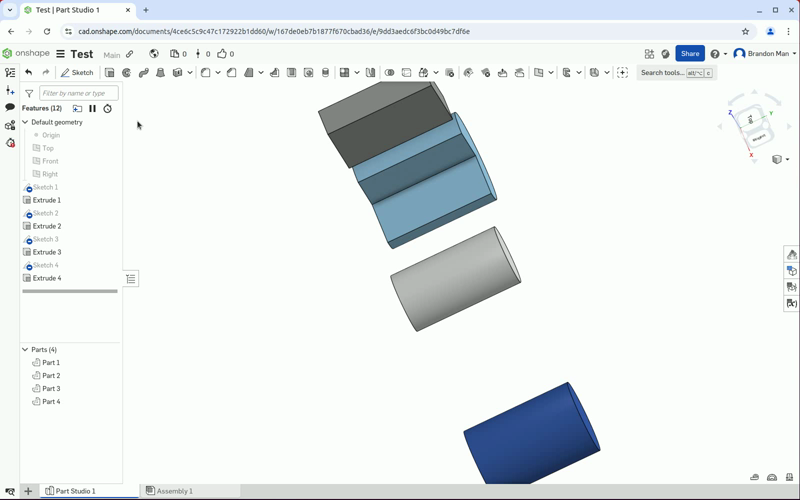
key(up, 2)
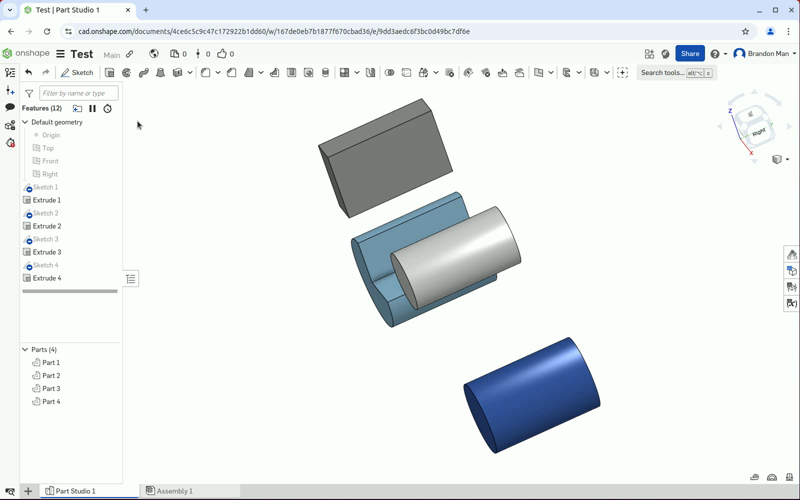
key(right, 2)
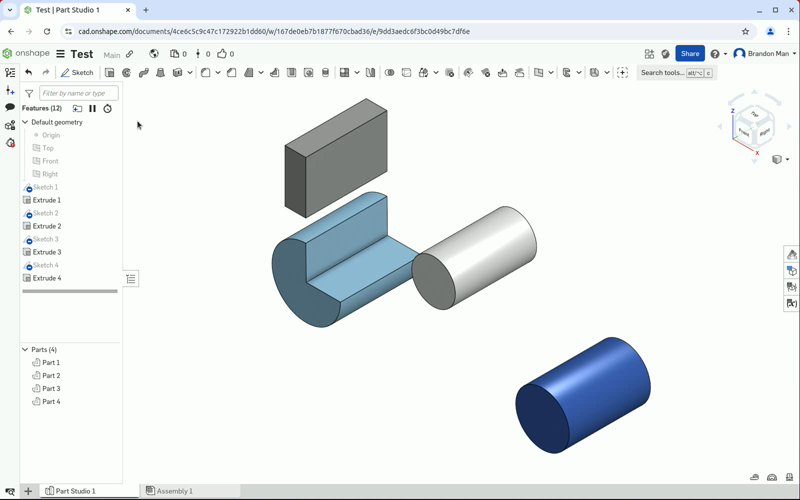
mouse_move(73, 189)
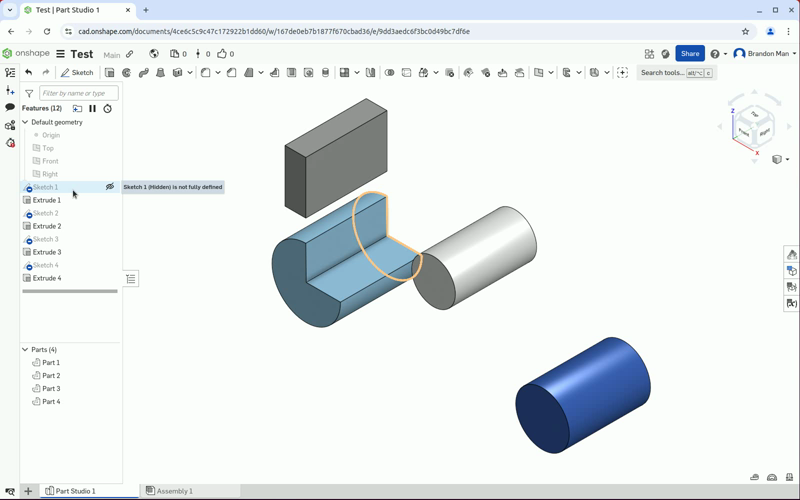
click(73, 189)